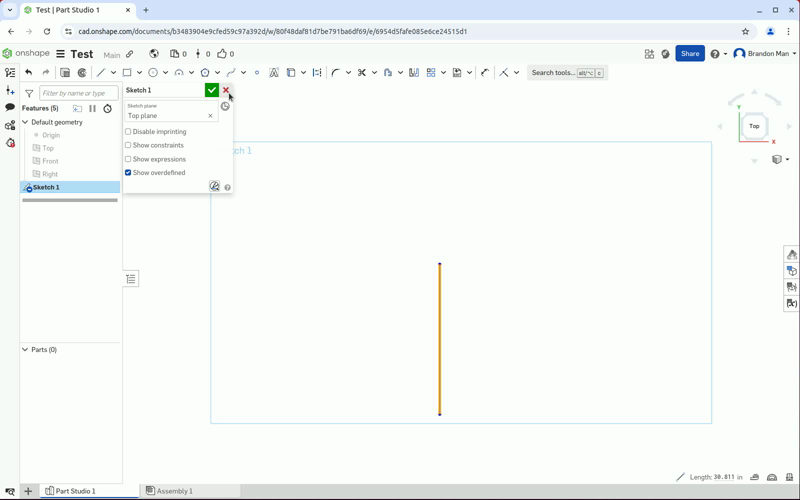
key(shift+h)
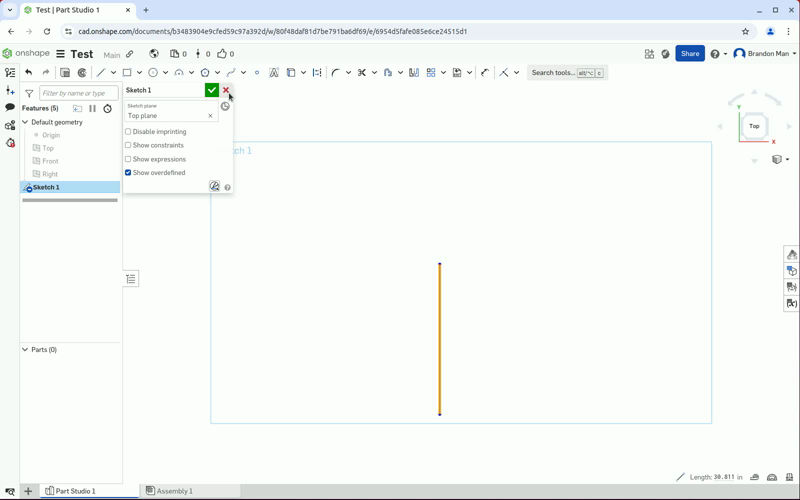
key(shift+s)
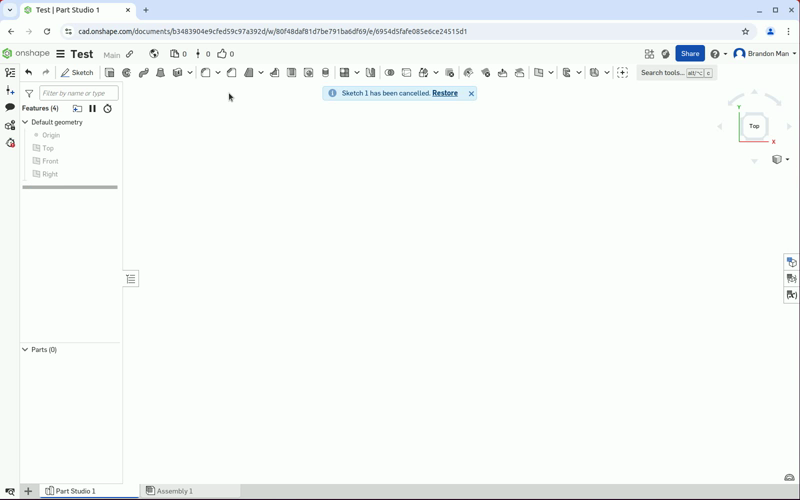
mouse_move(73, 150)
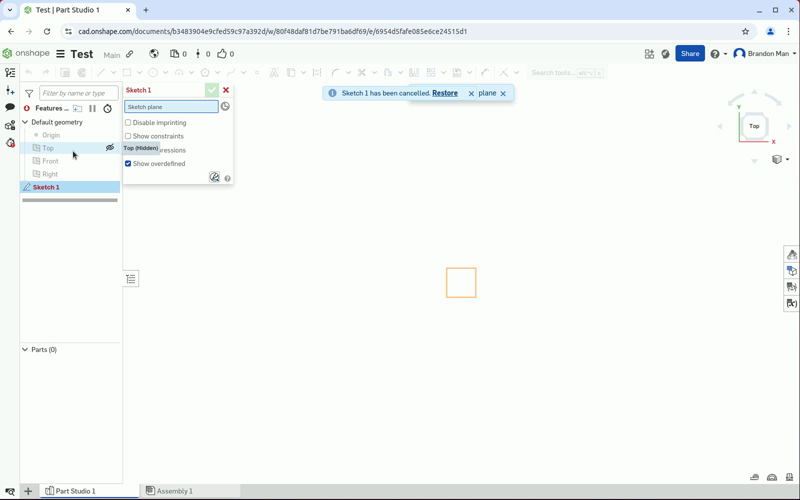
click(73, 150)
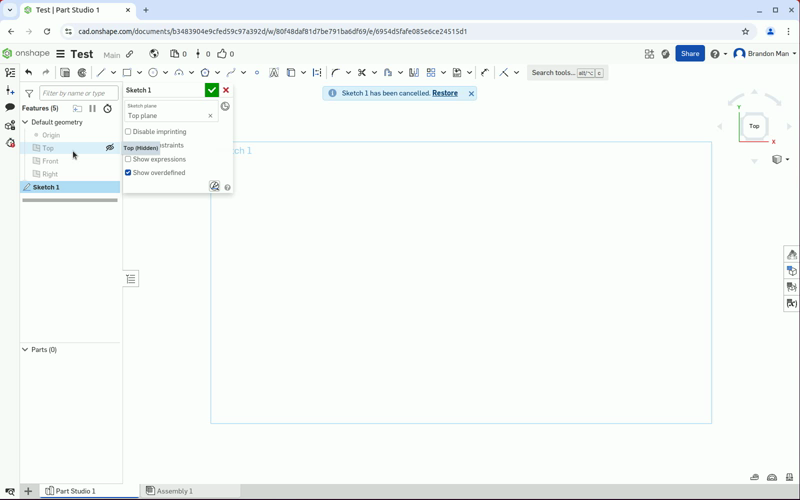
mouse_move(73, 352)
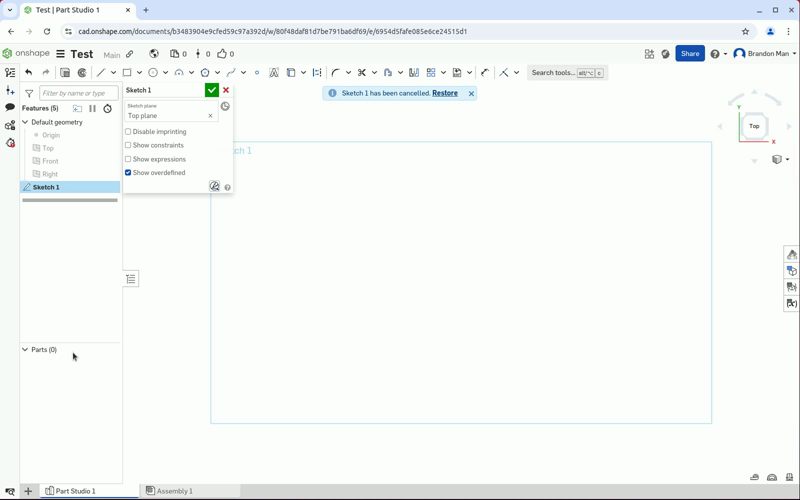
key(y)
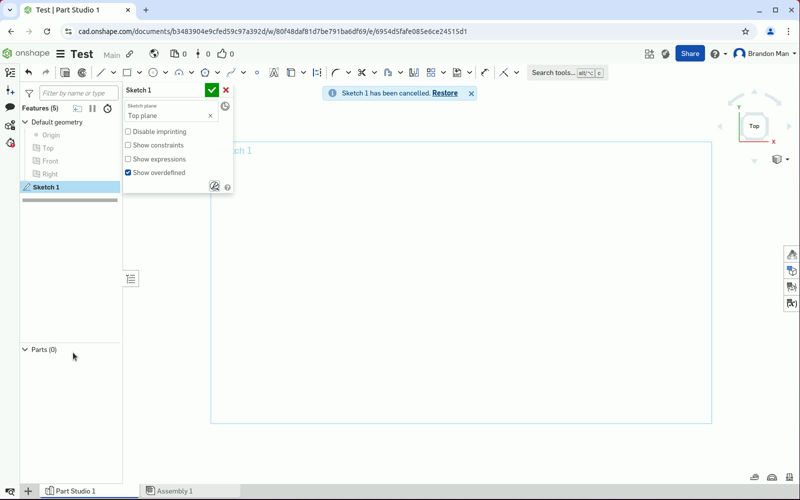
key(c)
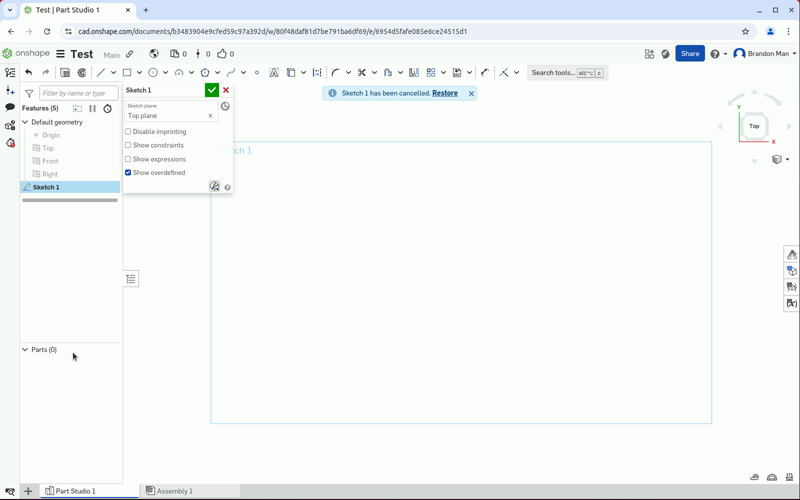
key_down(shift)
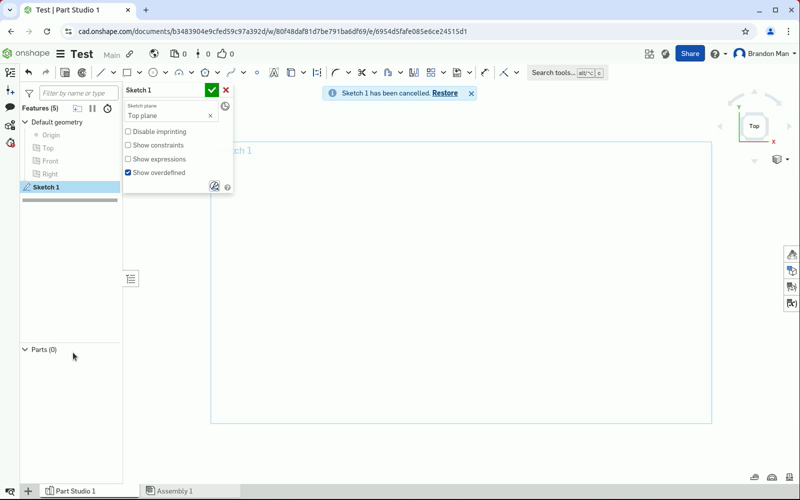
mouse_move(461, 282)
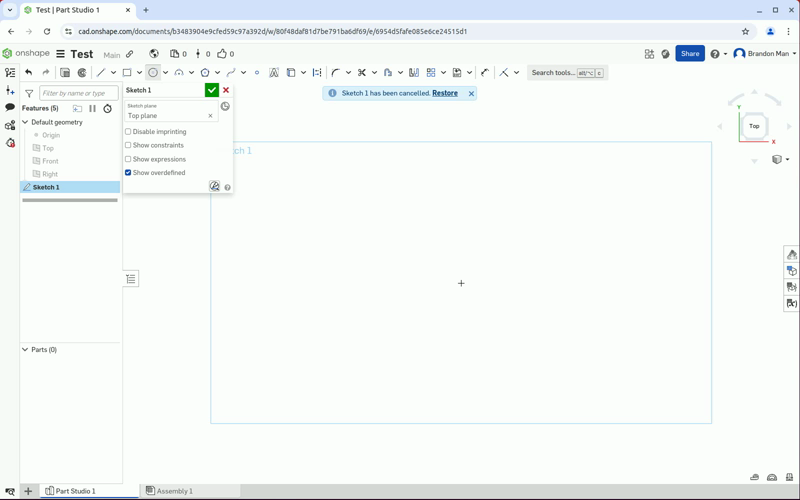
click(461, 282)
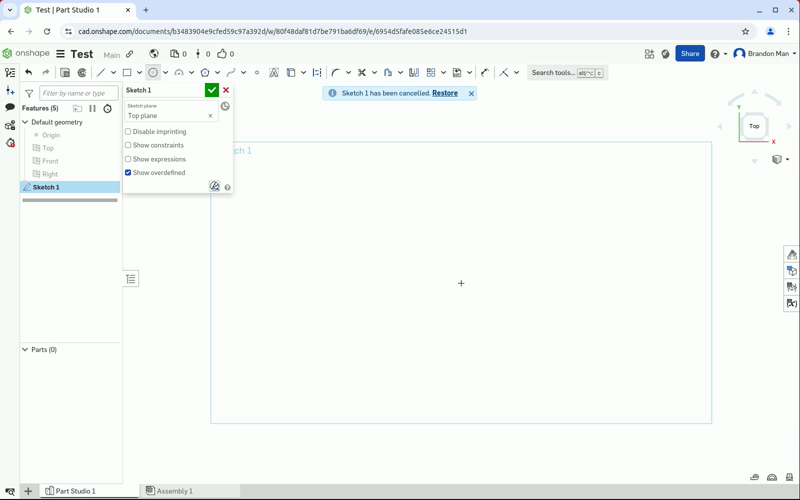
key_up(shift)
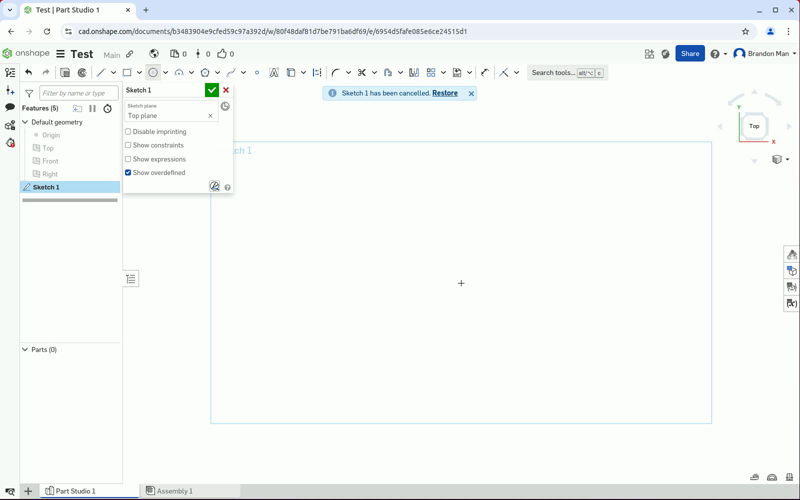
mouse_move(574, 282)
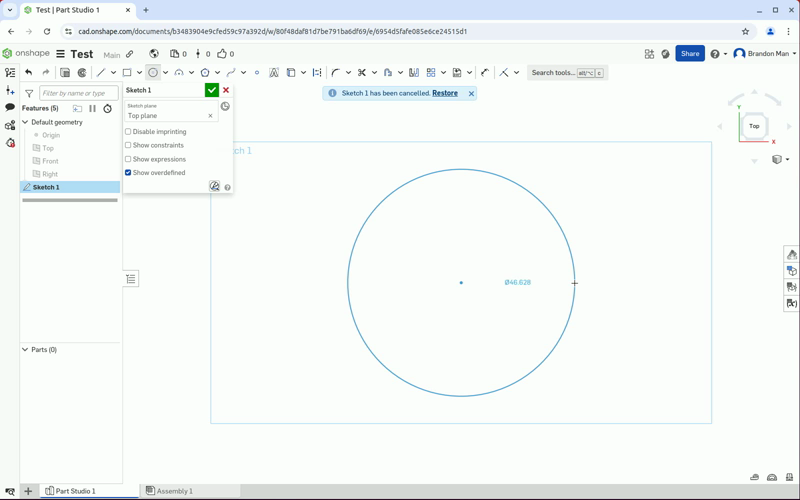
click(574, 282)
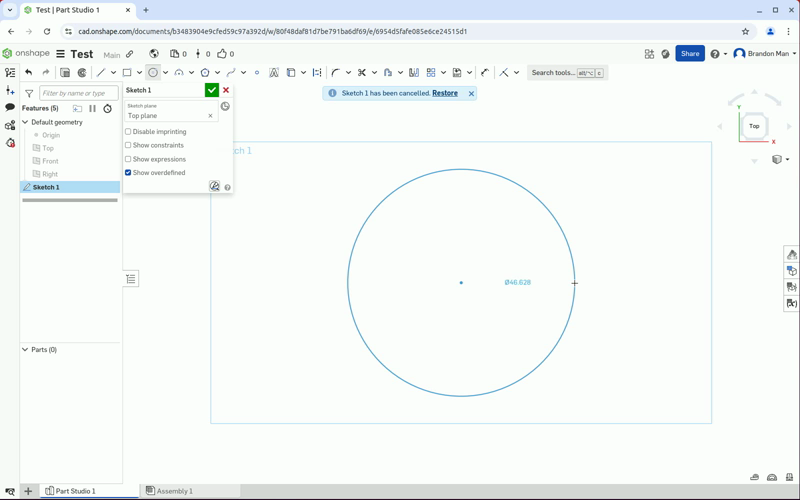
key(esc)
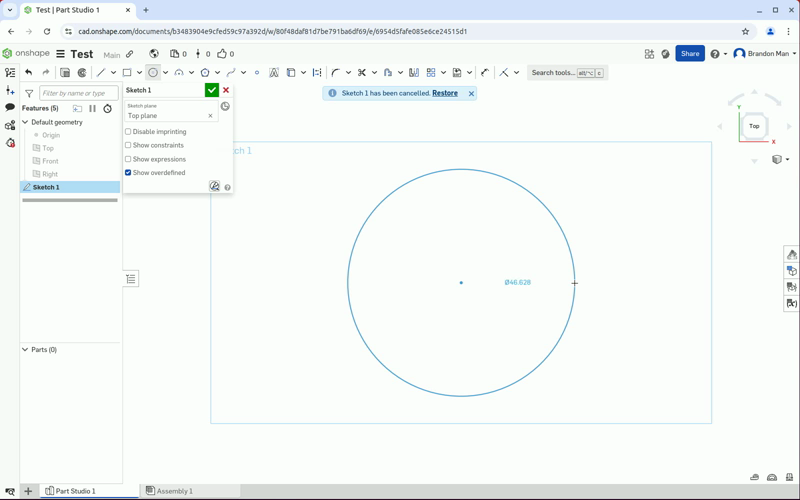
key(c)
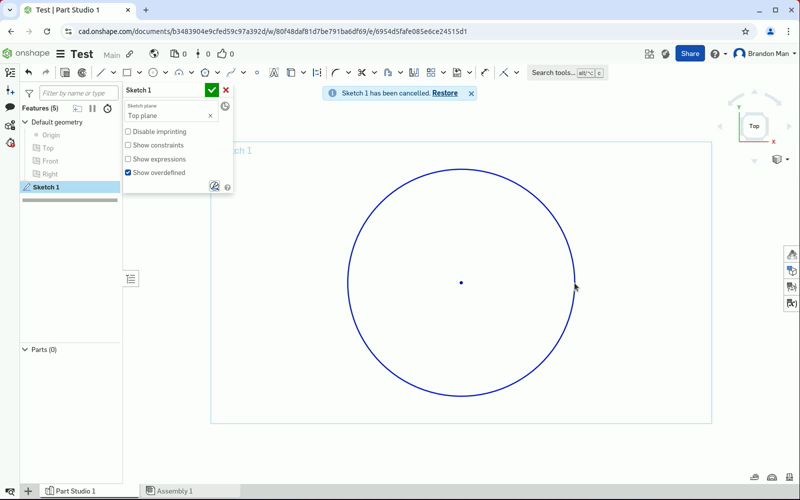
key_down(shift)
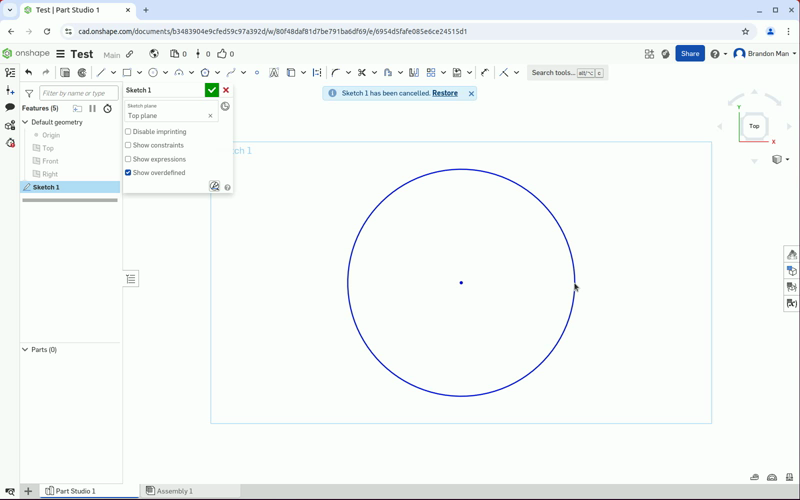
mouse_move(461, 282)
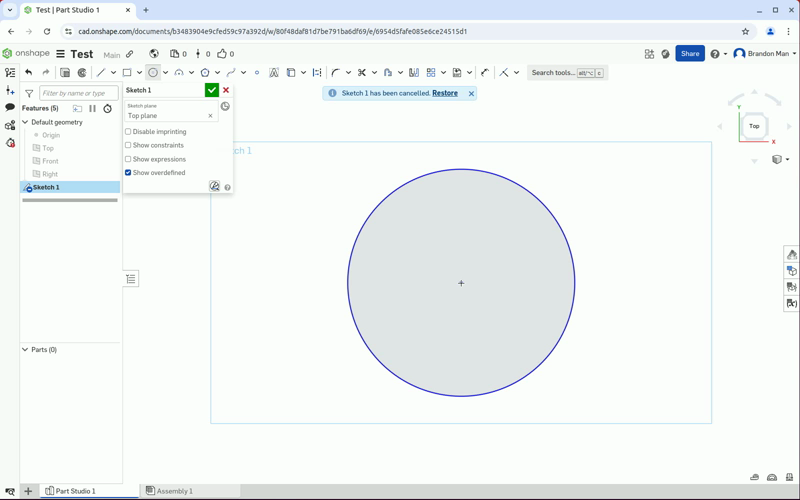
click(461, 282)
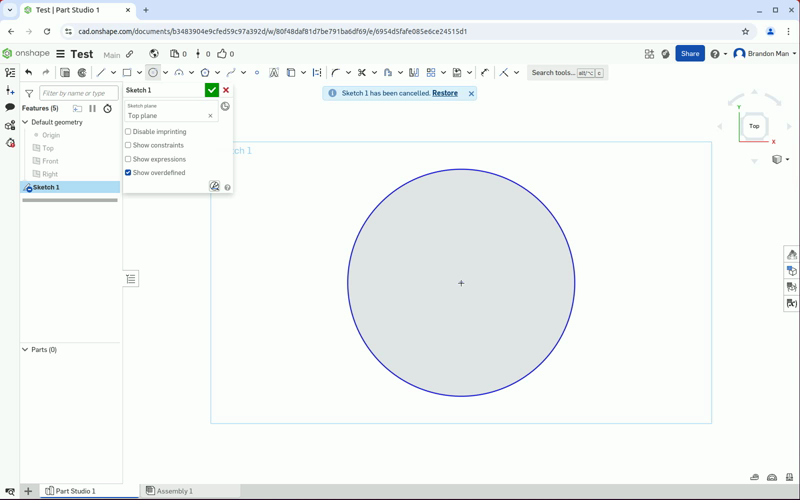
key_up(shift)
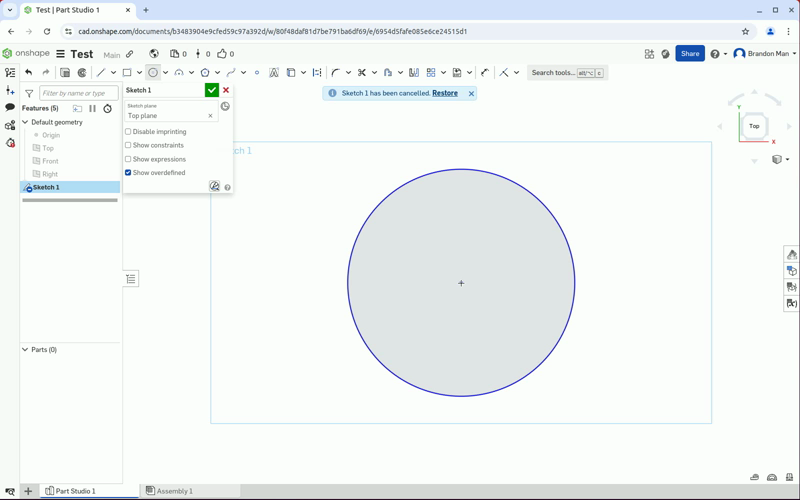
mouse_move(529, 282)
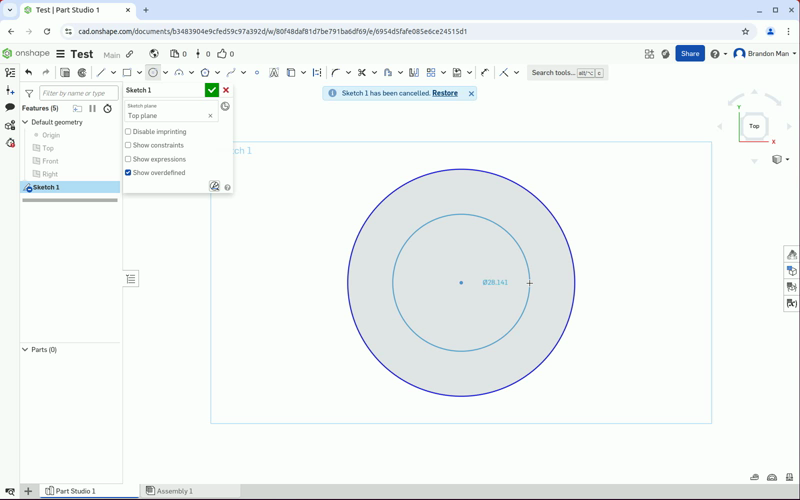
click(529, 282)
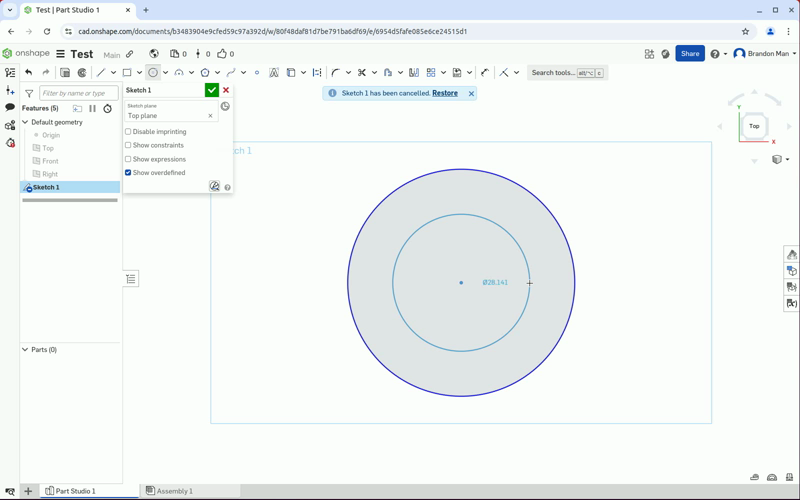
key(esc)
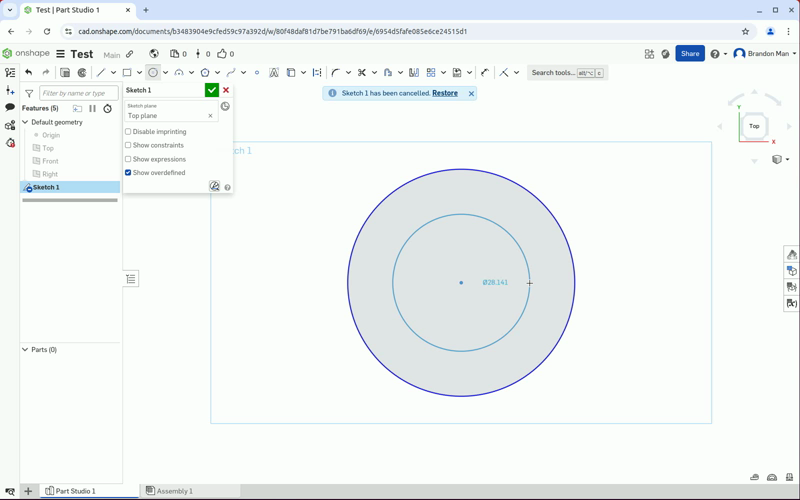
mouse_move(547, 277)
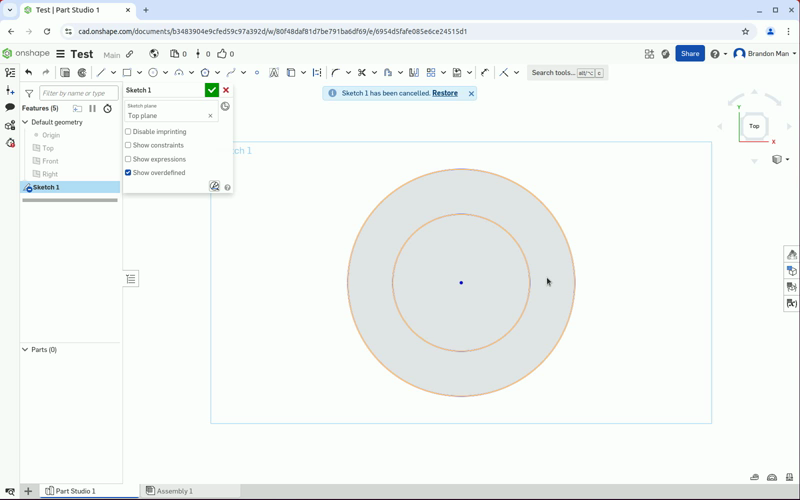
click(547, 277)
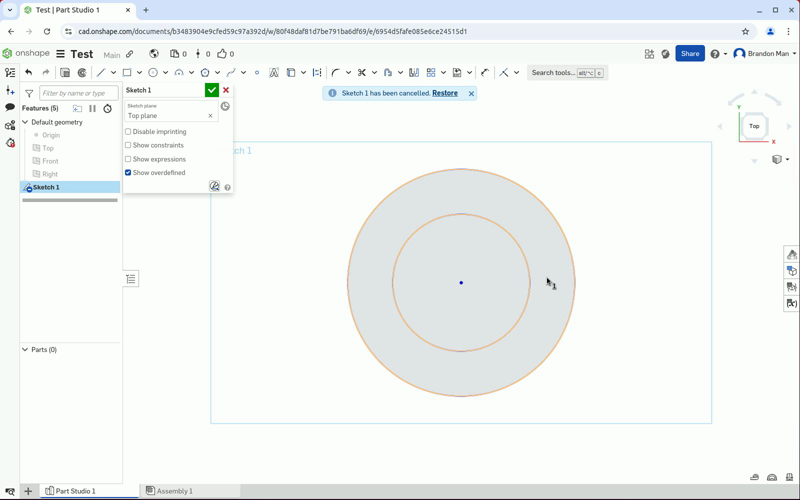
mouse_move(73, 352)
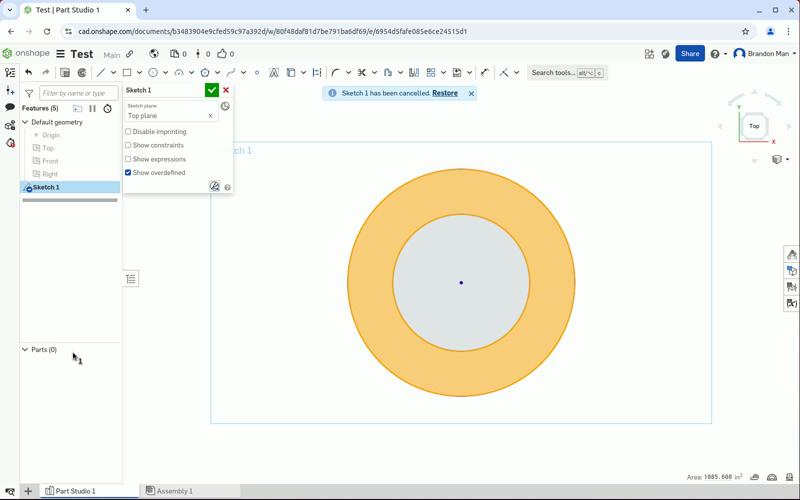
key(shift+y)
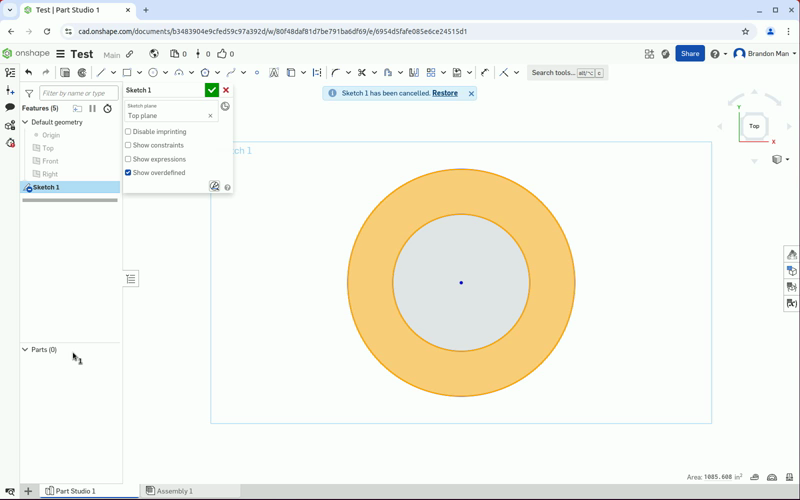
key(shift+e)
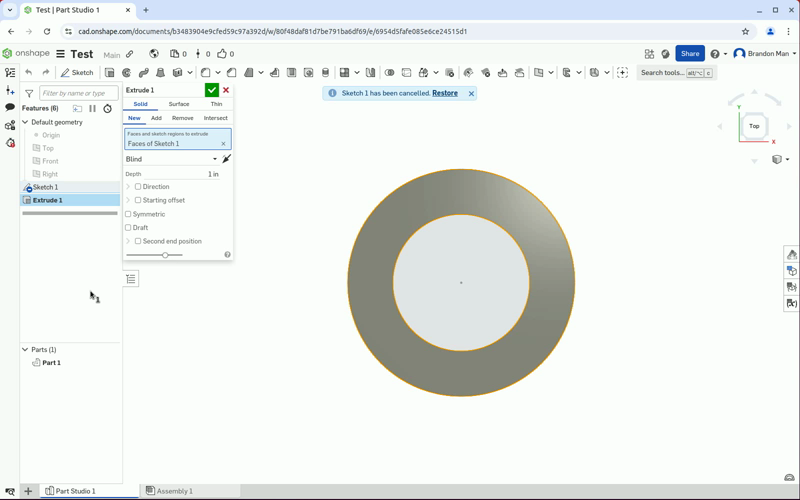
mouse_move(143, 106)
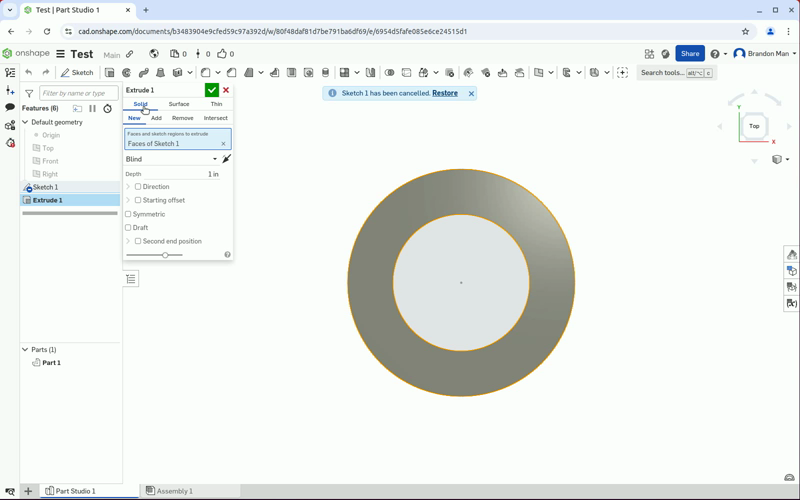
click(143, 106)
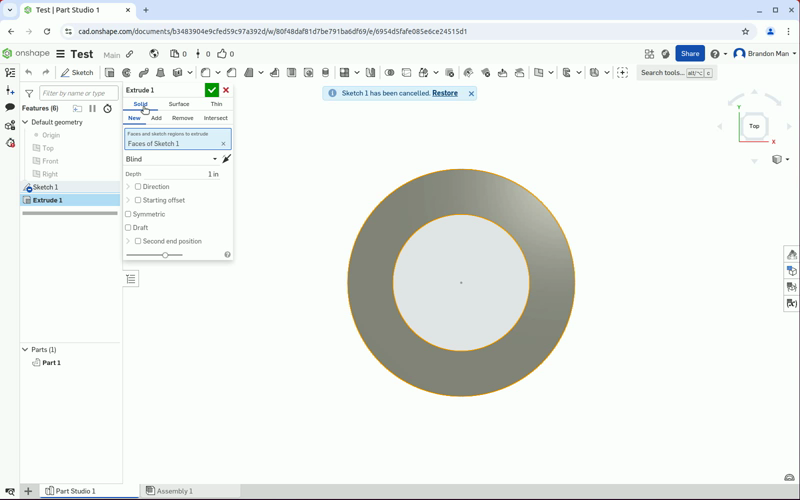
mouse_move(137, 120)
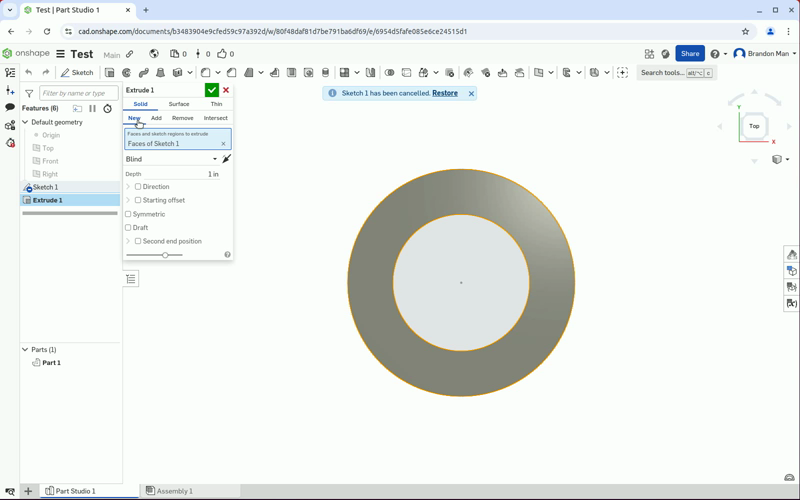
click(137, 120)
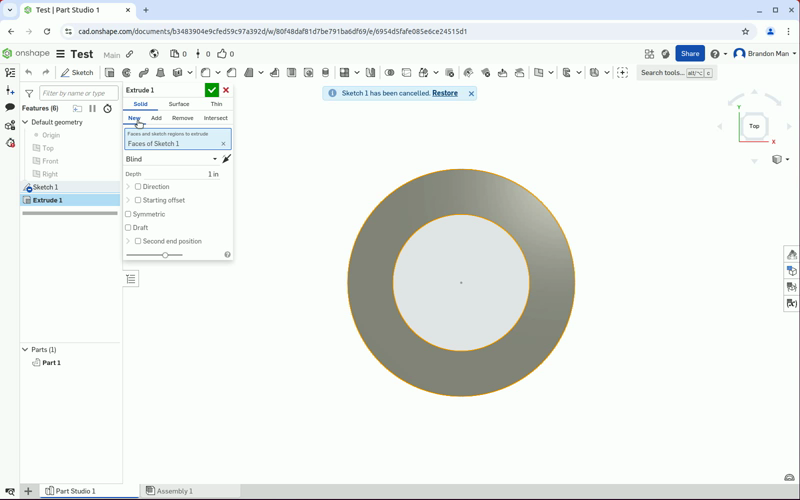
key(tab, 4)
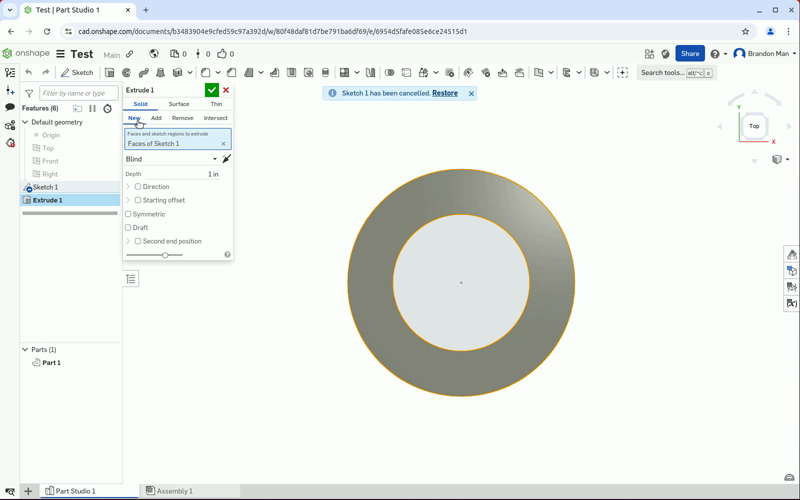
text(1.685)
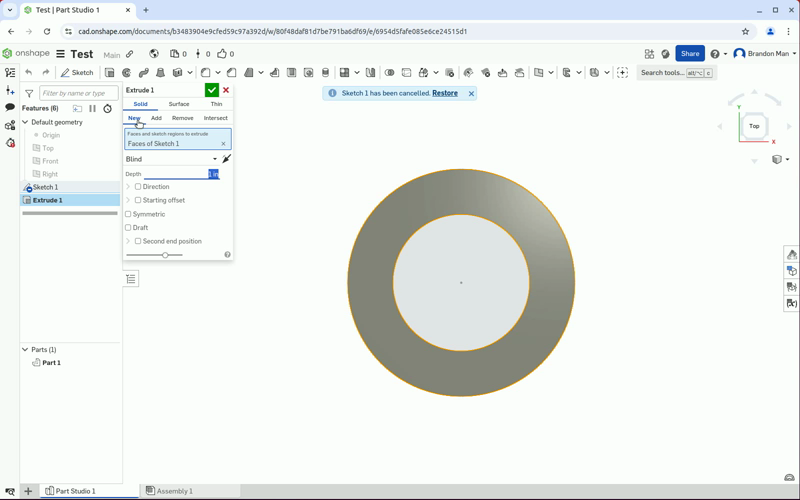
key(enter)
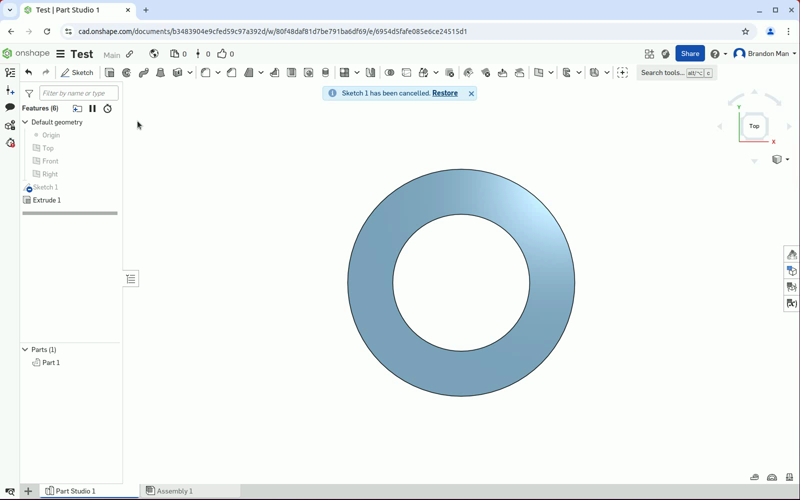
key(shift+h)
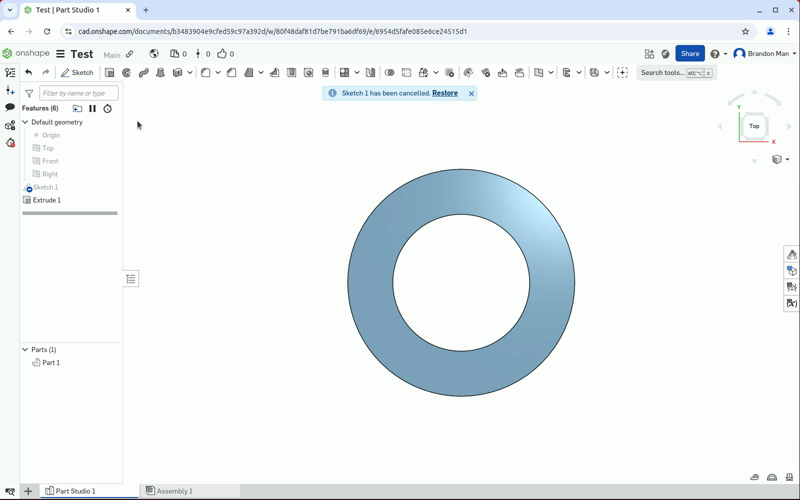
key(shift+h)
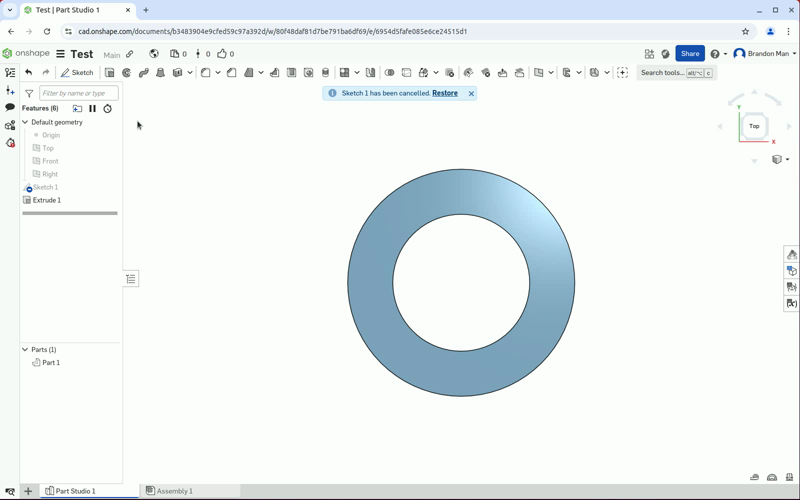
mouse_move(73, 189)
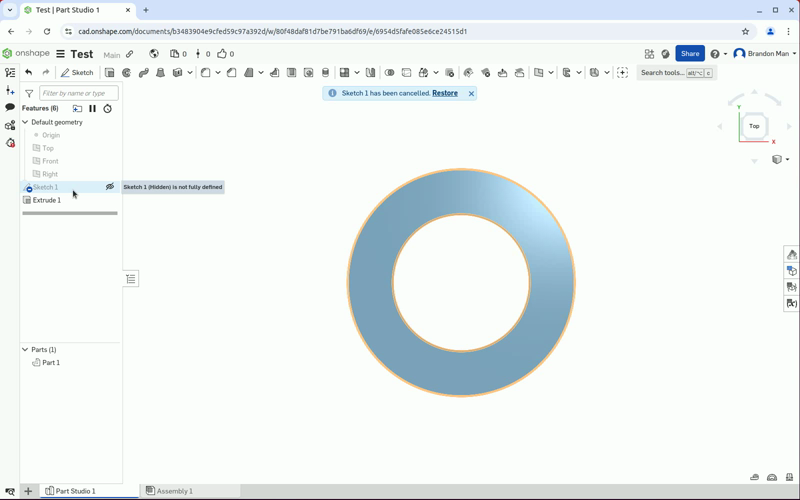
click(73, 189)
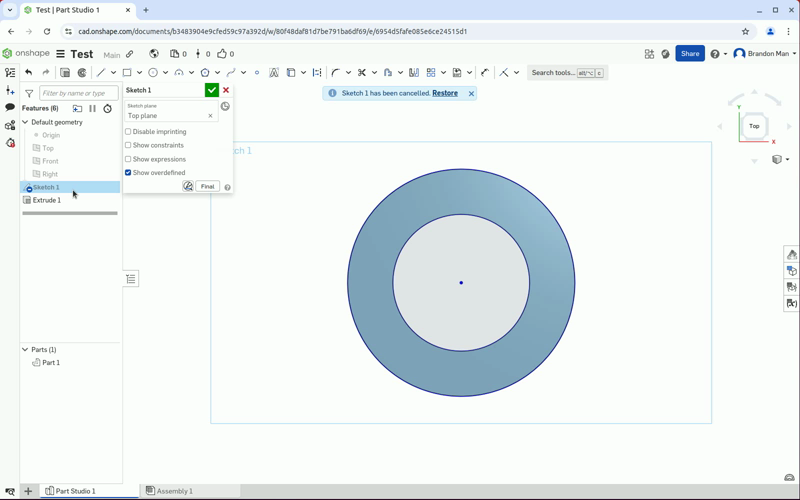
mouse_move(229, 92)
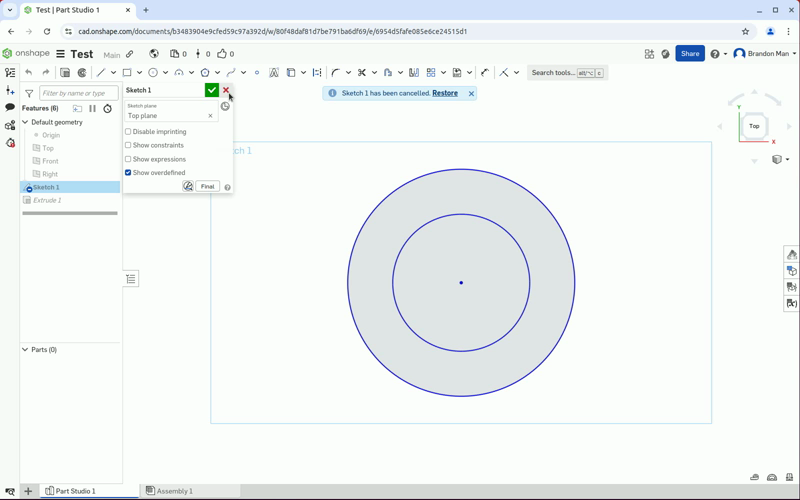
click(229, 92)
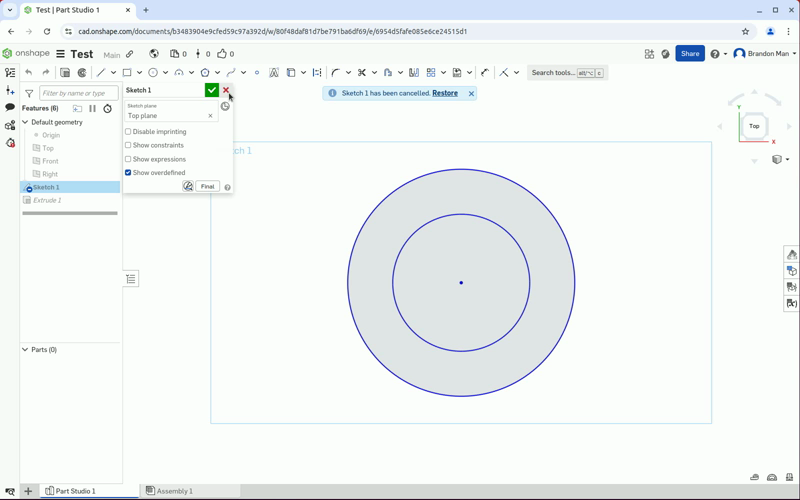
key(shift+s)
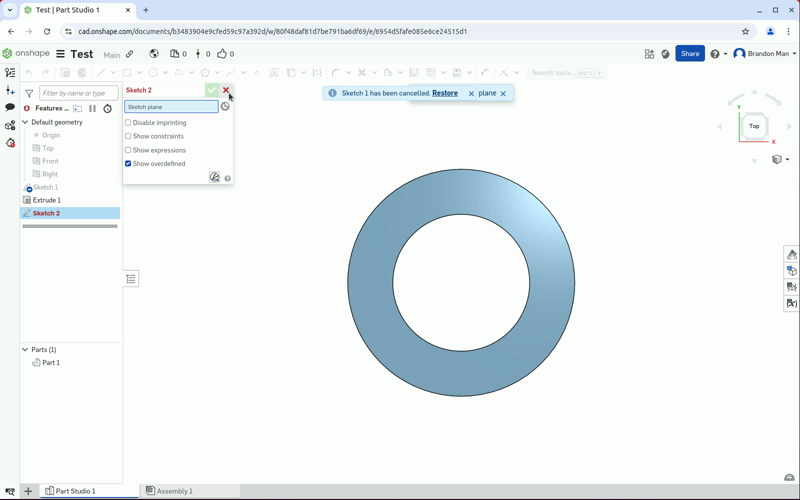
mouse_move(73, 150)
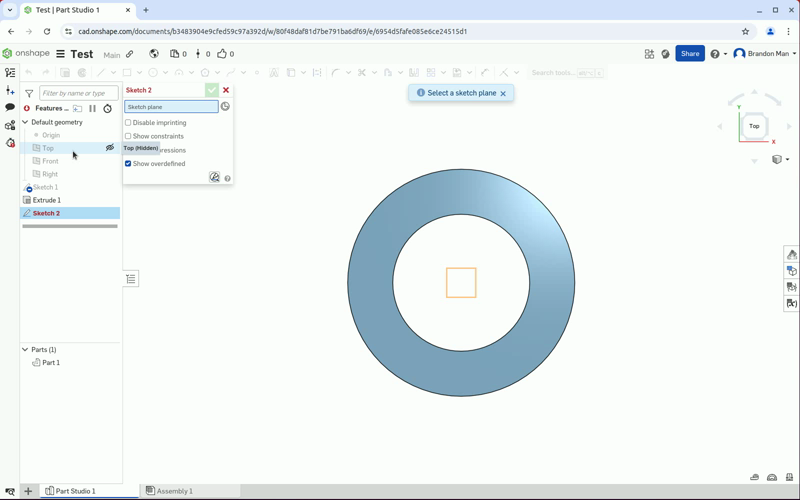
click(73, 150)
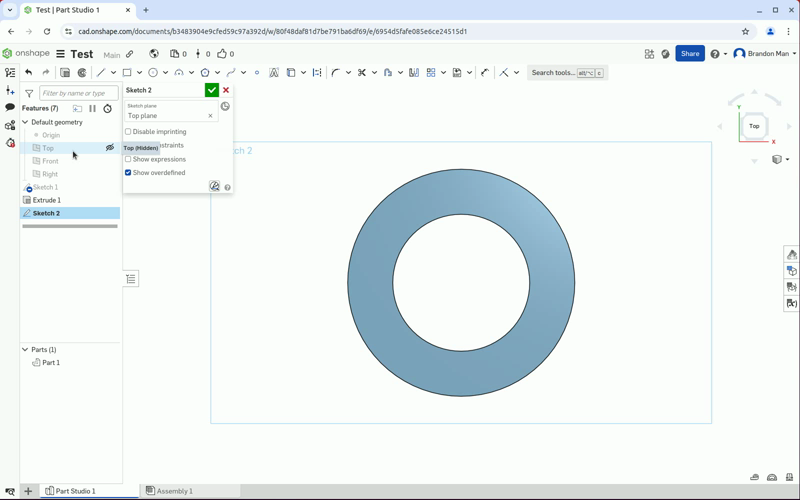
mouse_move(73, 352)
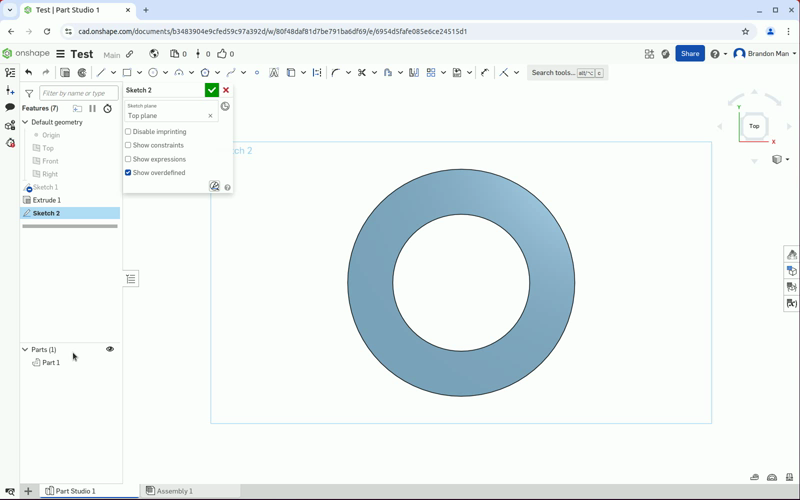
key(y)
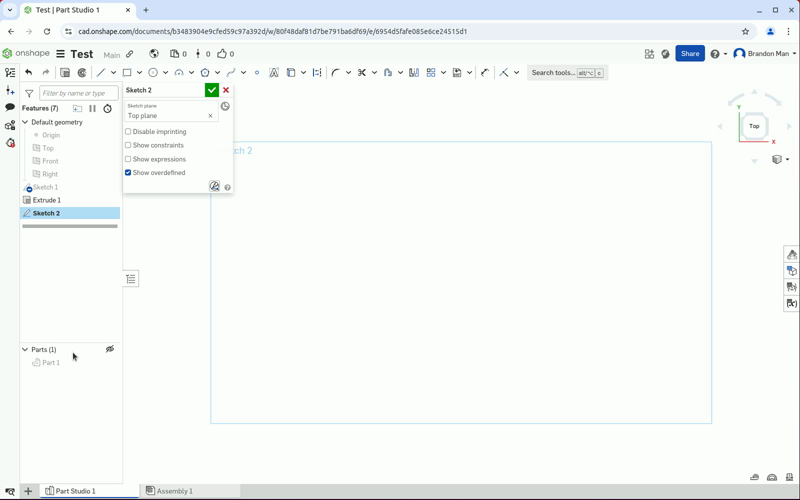
key(c)
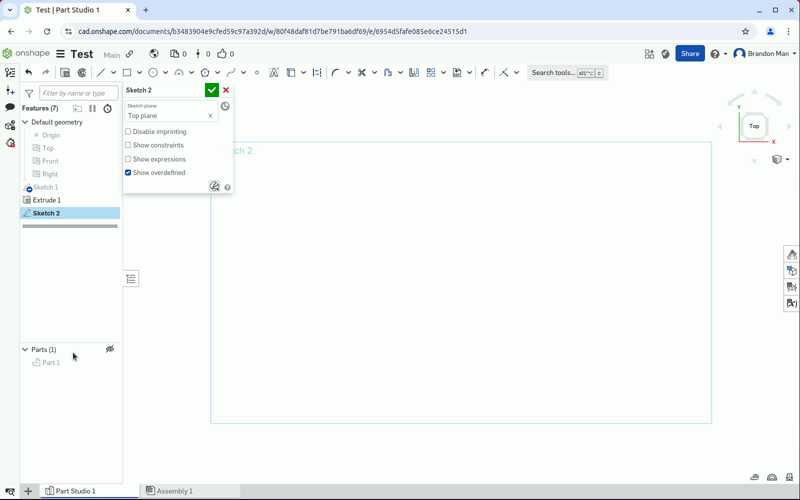
key_down(shift)
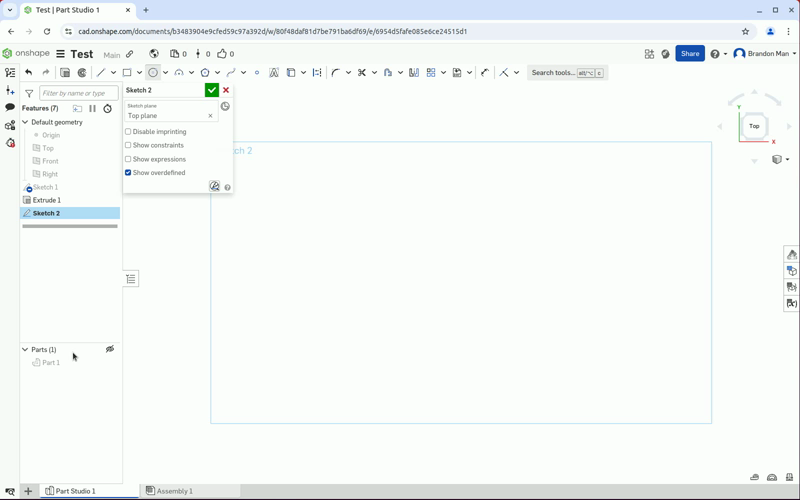
mouse_move(461, 282)
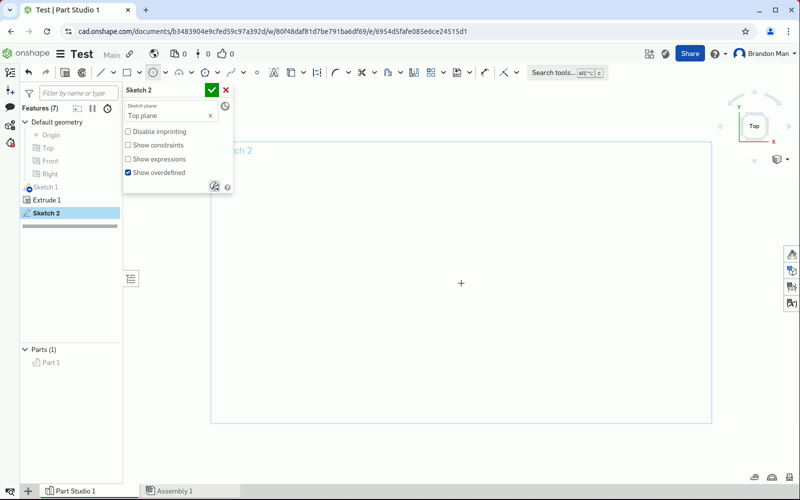
click(461, 282)
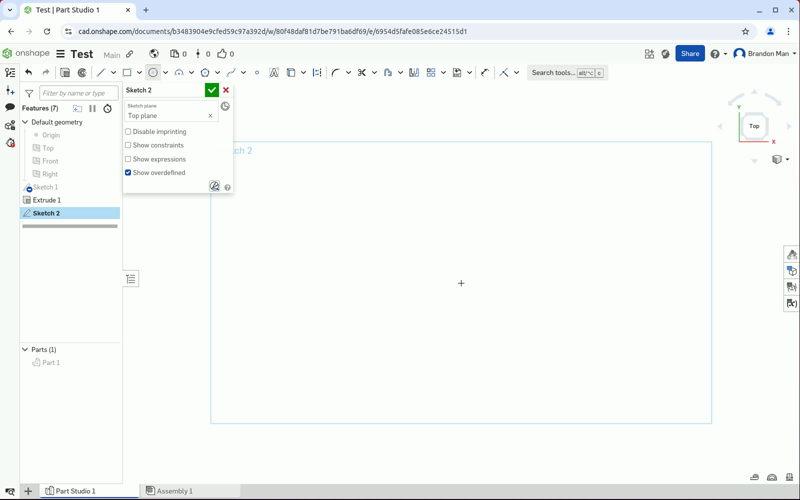
key_up(shift)
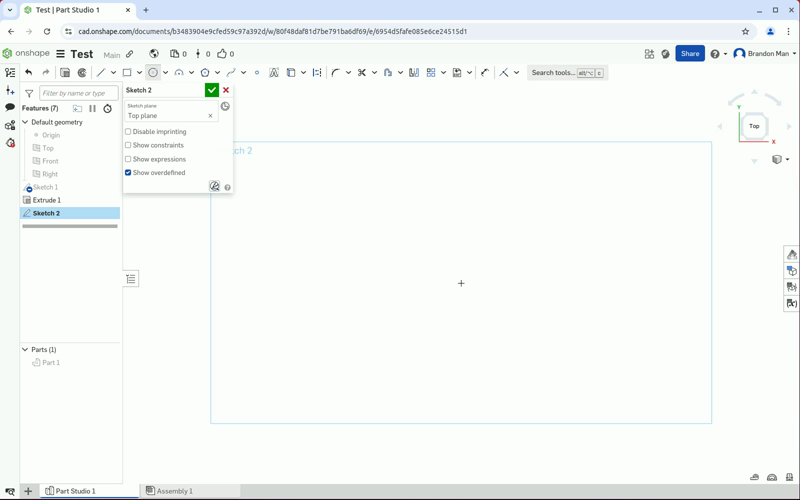
mouse_move(522, 282)
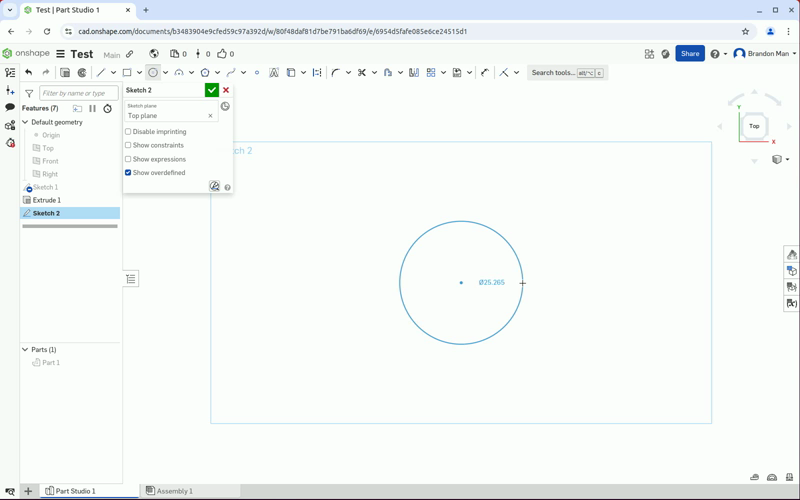
click(522, 282)
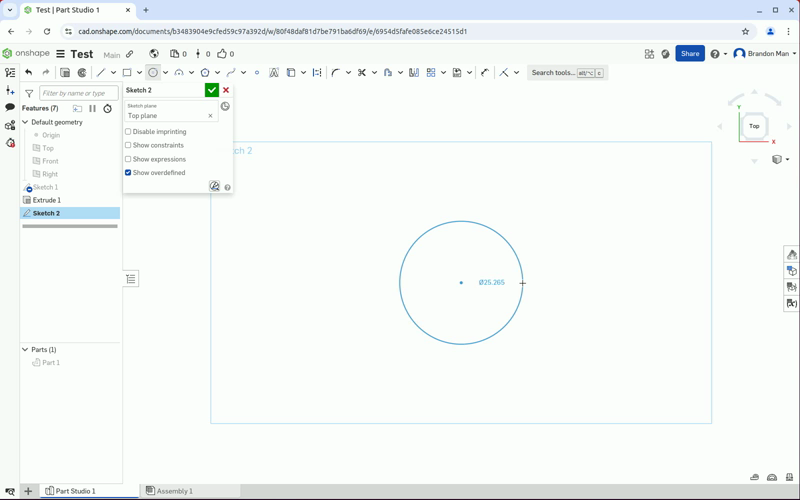
key(esc)
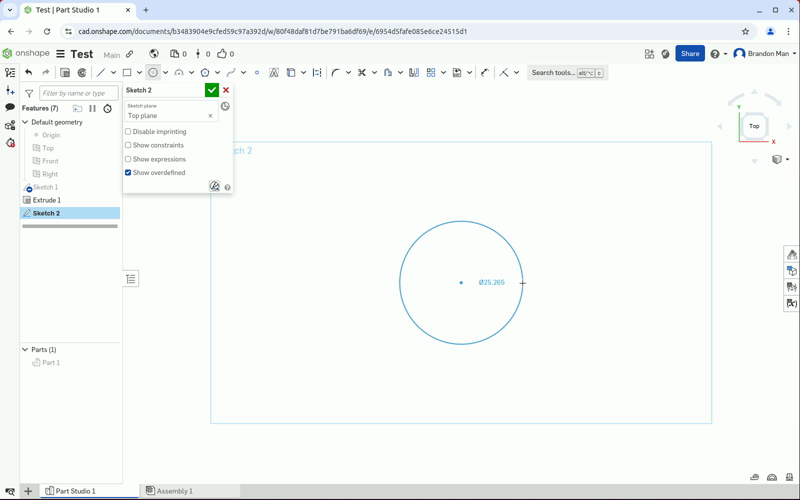
key(c)
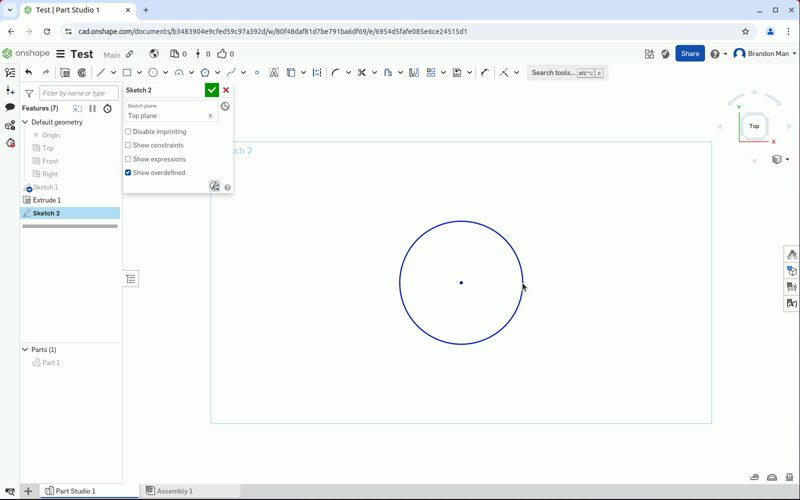
key_down(shift)
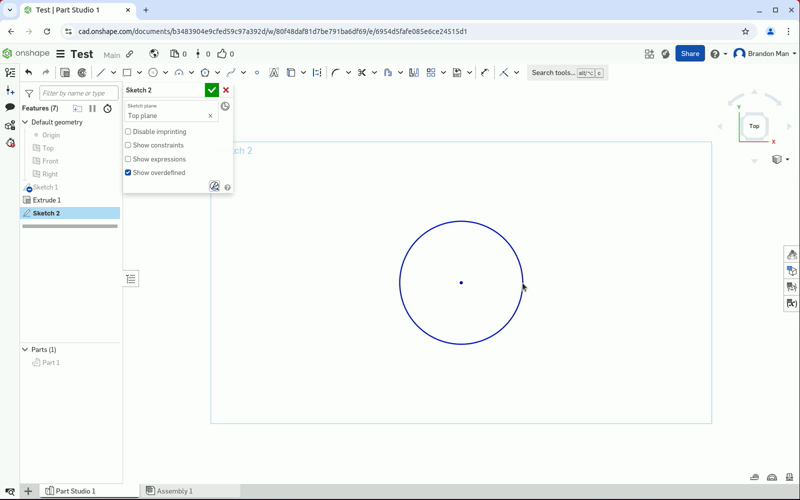
mouse_move(461, 282)
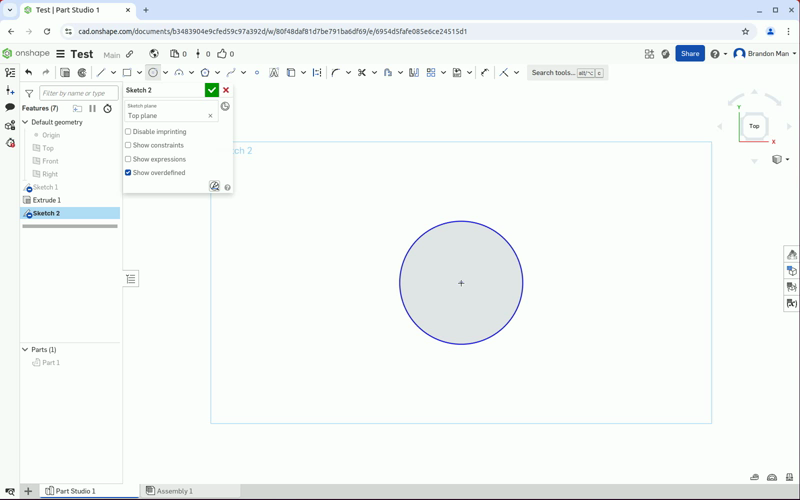
click(461, 282)
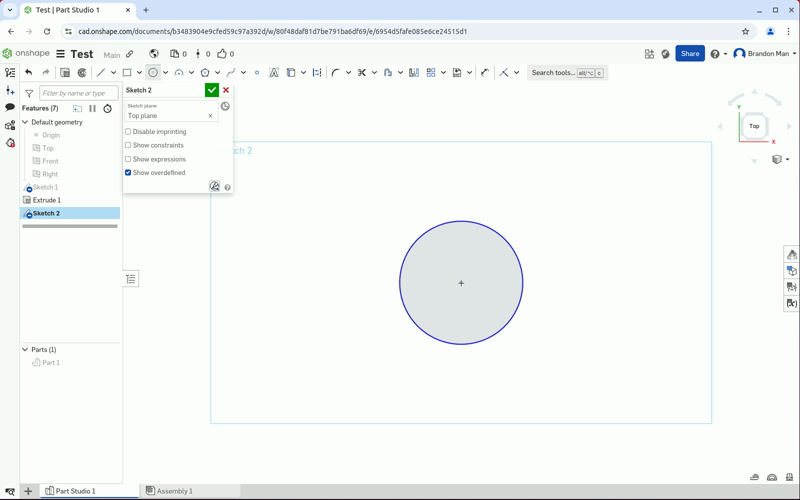
key_up(shift)
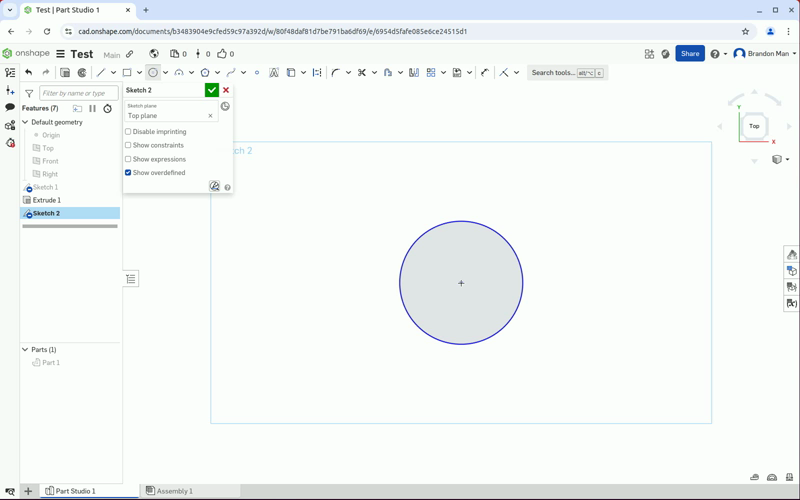
mouse_move(467, 282)
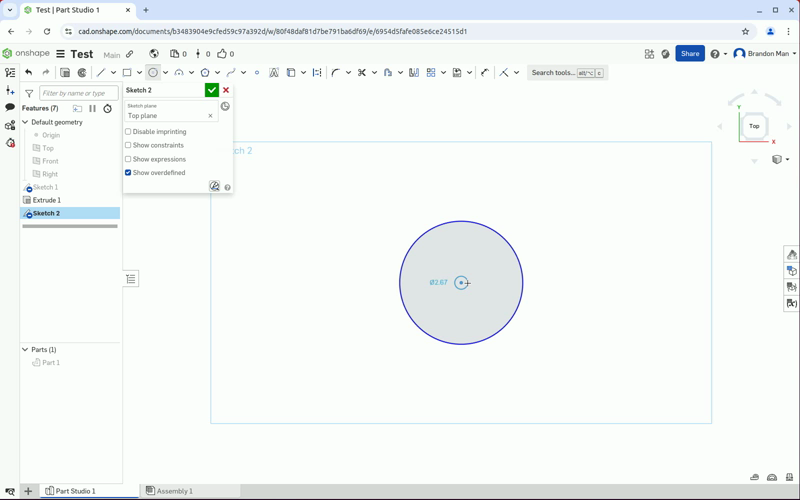
click(467, 282)
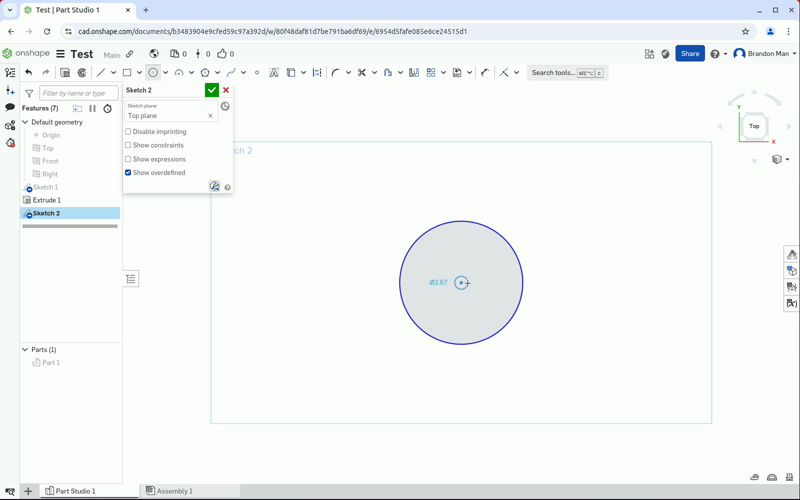
key(esc)
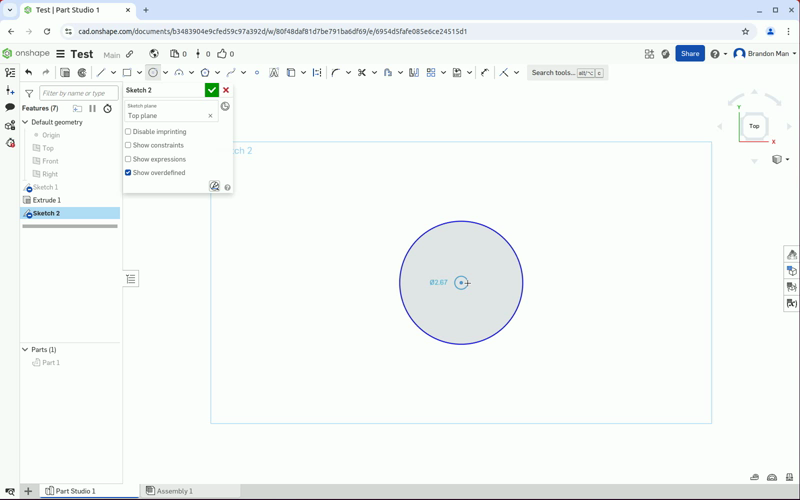
mouse_move(438, 279)
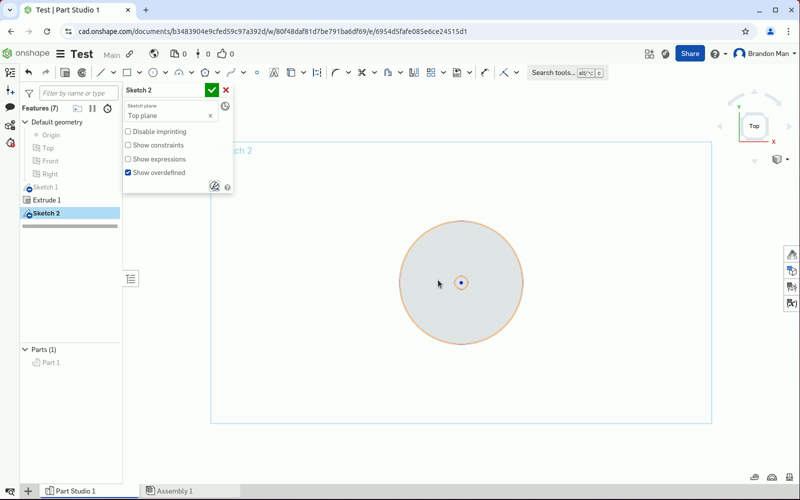
click(438, 279)
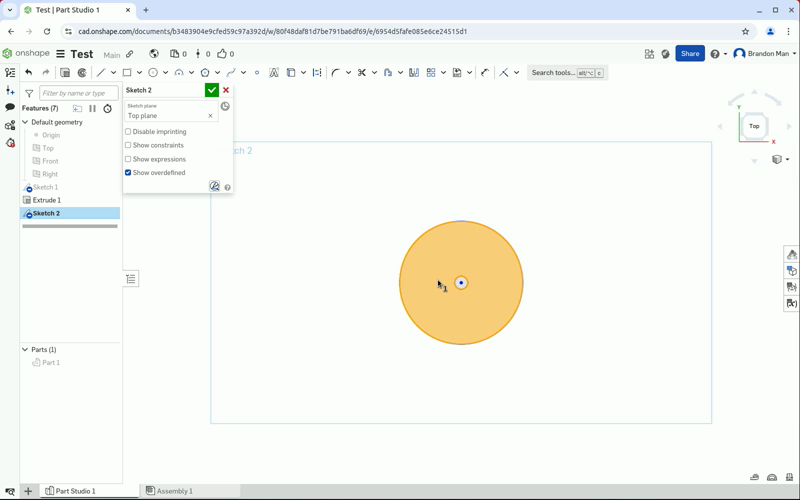
mouse_move(73, 352)
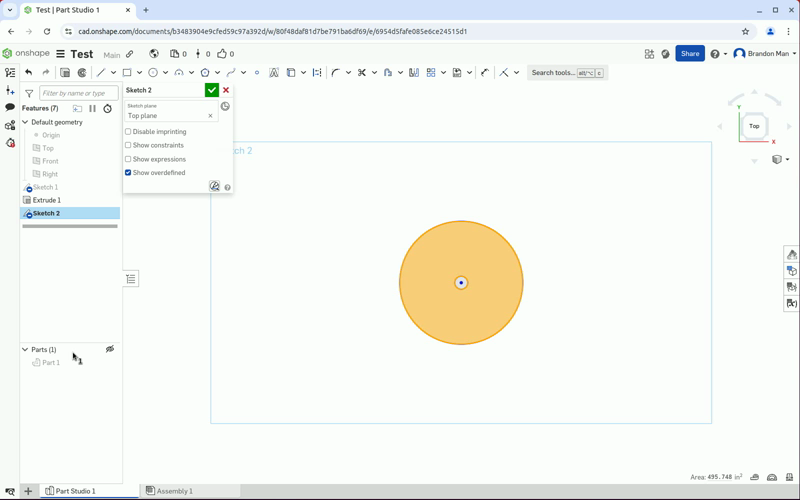
key(shift+y)
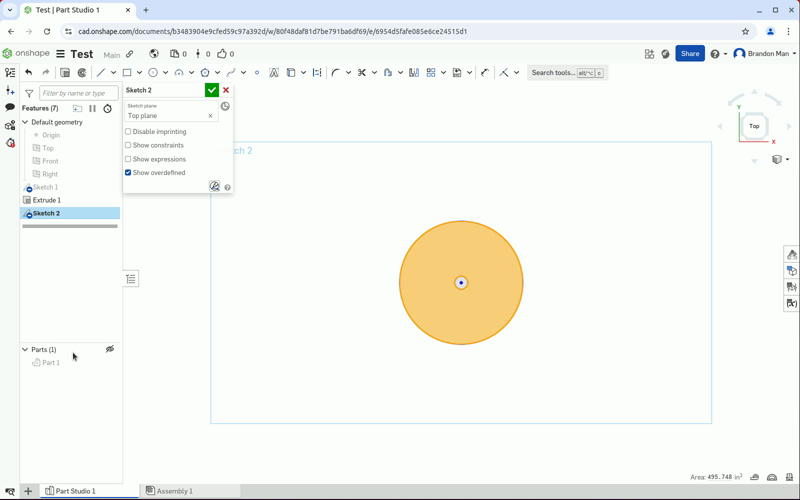
key(shift+e)
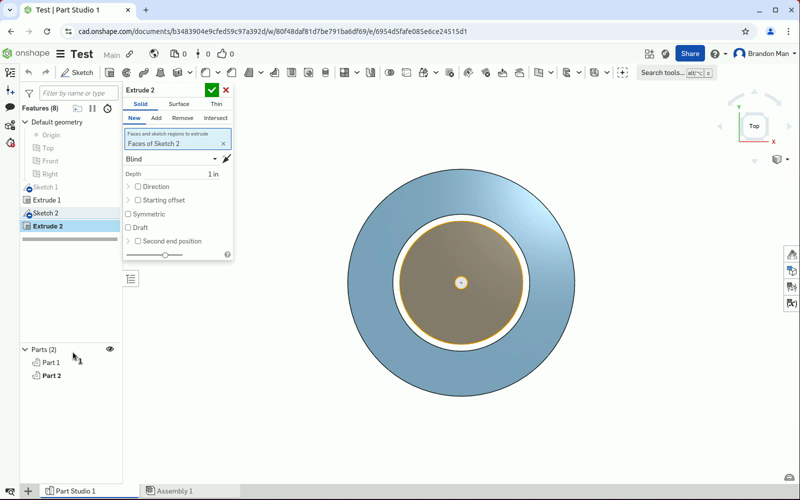
mouse_move(143, 106)
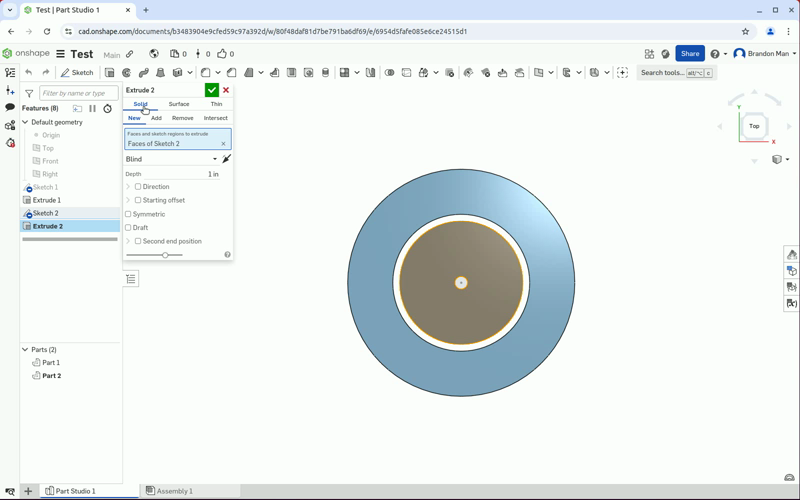
click(143, 106)
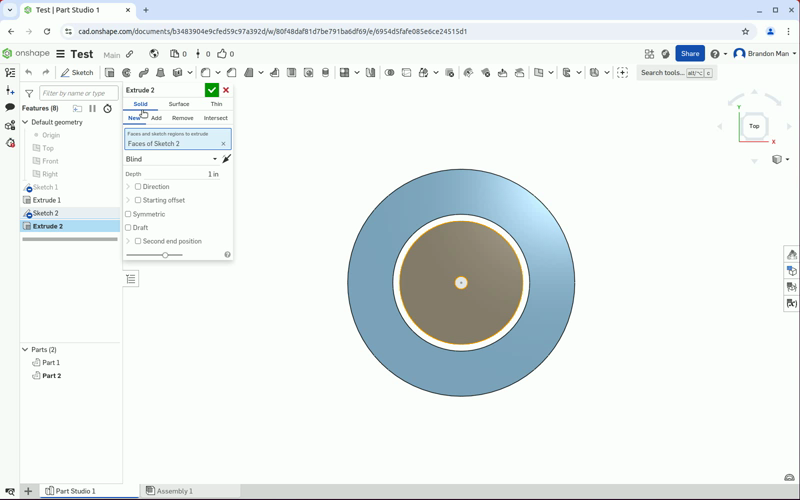
mouse_move(137, 120)
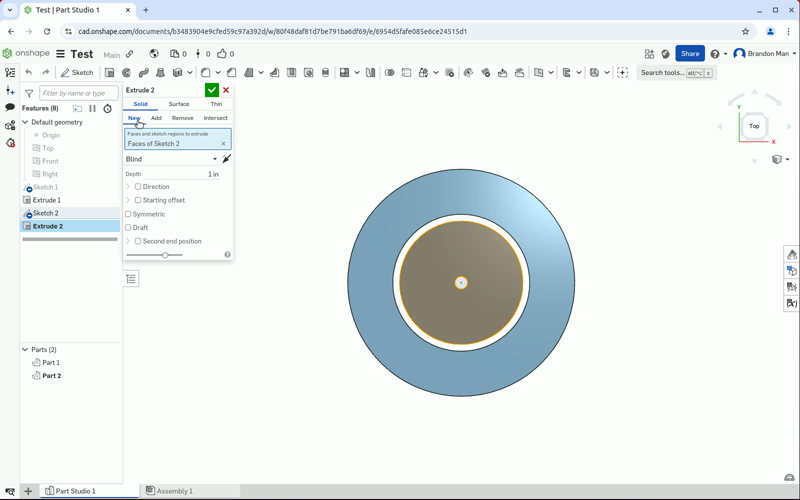
click(137, 120)
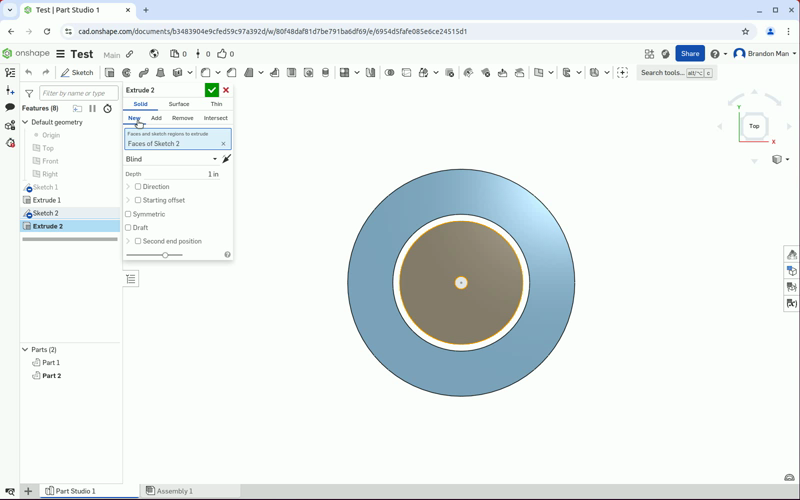
key(tab, 4)
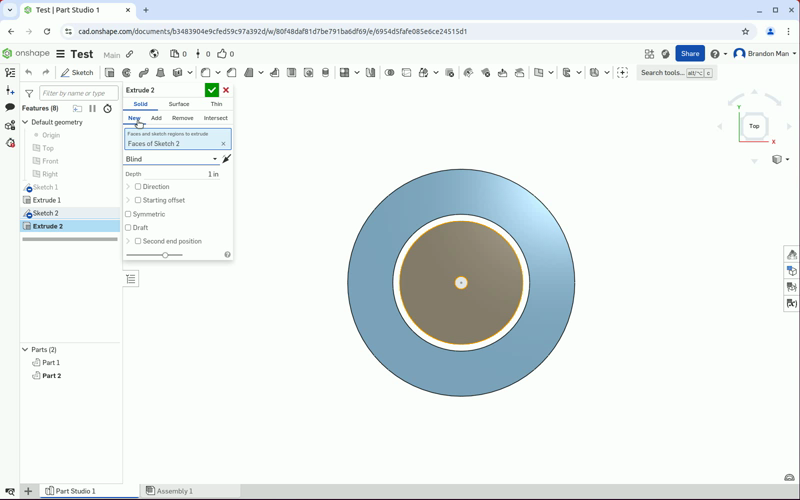
text(1.685)
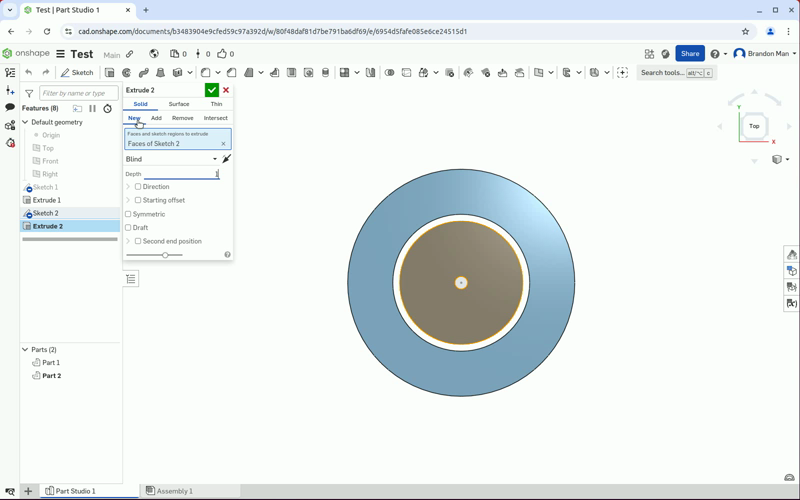
key(enter)
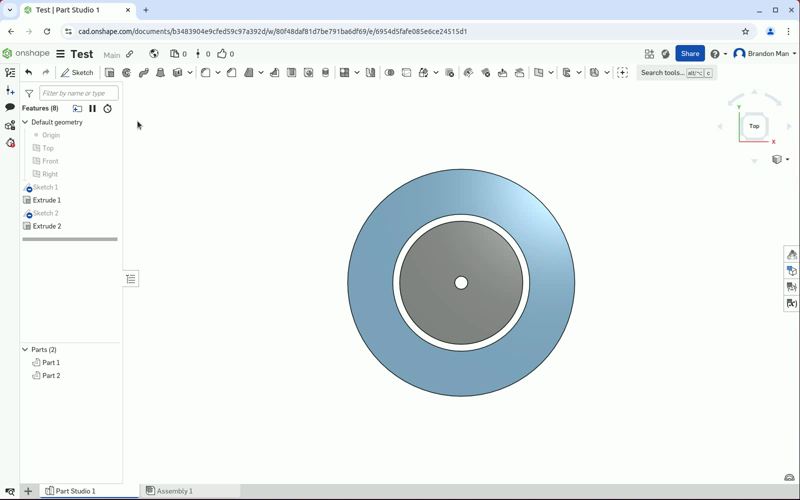
key(shift+h)
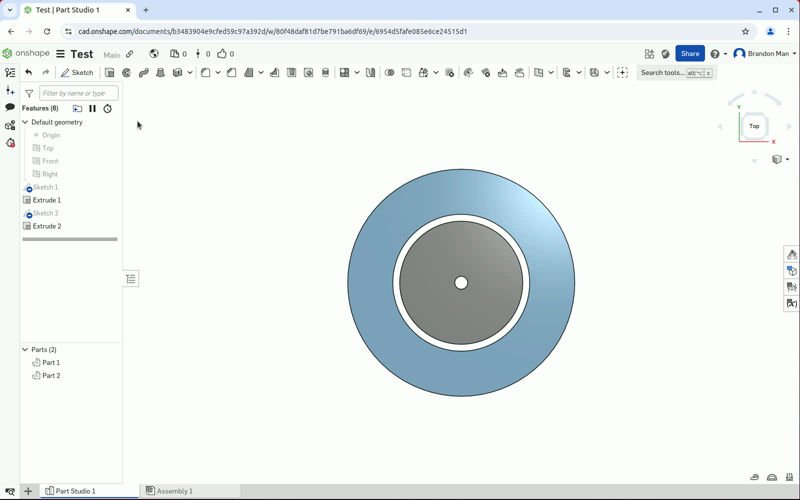
key(shift+h)
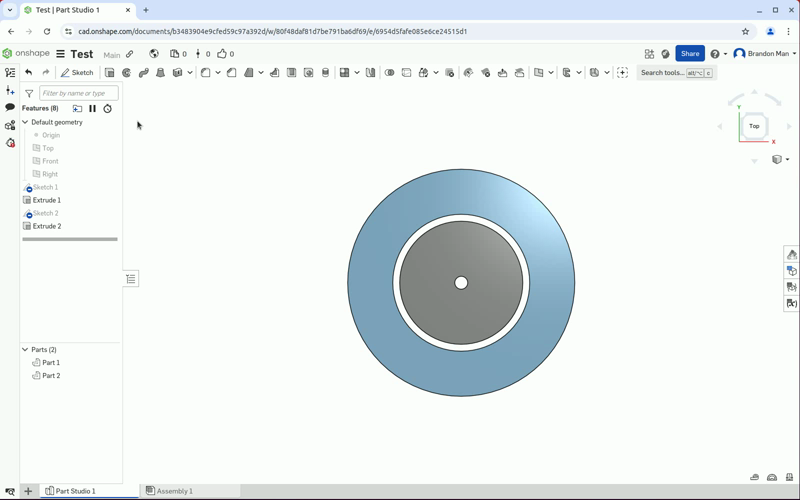
mouse_move(73, 189)
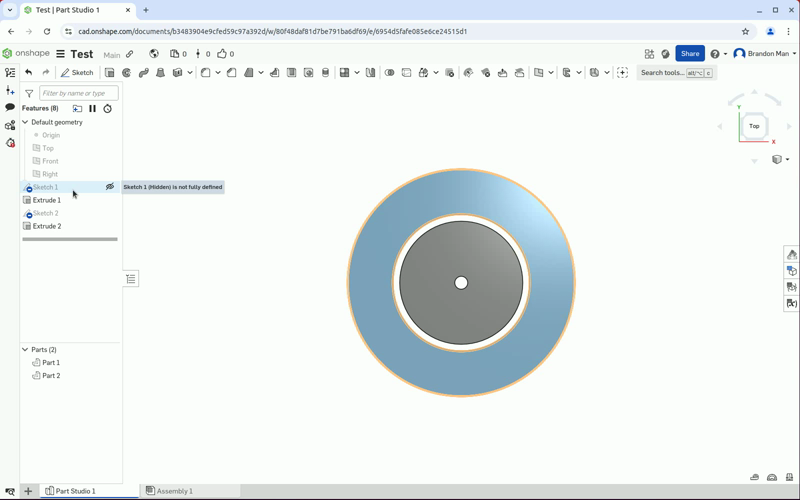
click(73, 189)
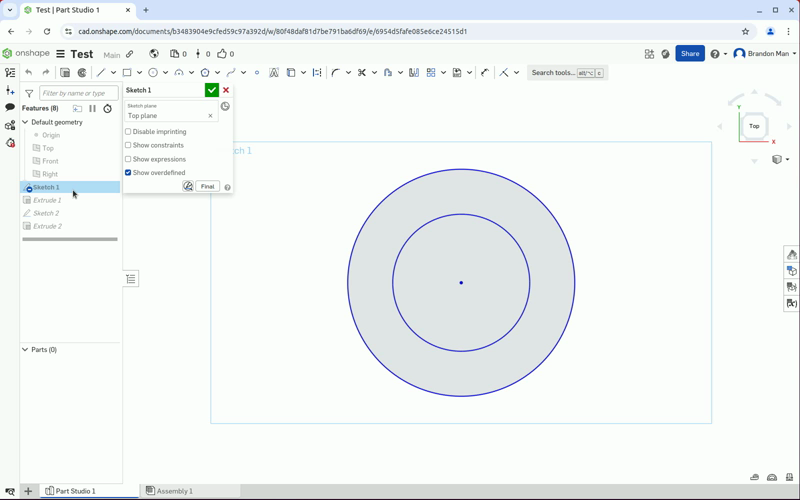
mouse_move(229, 92)
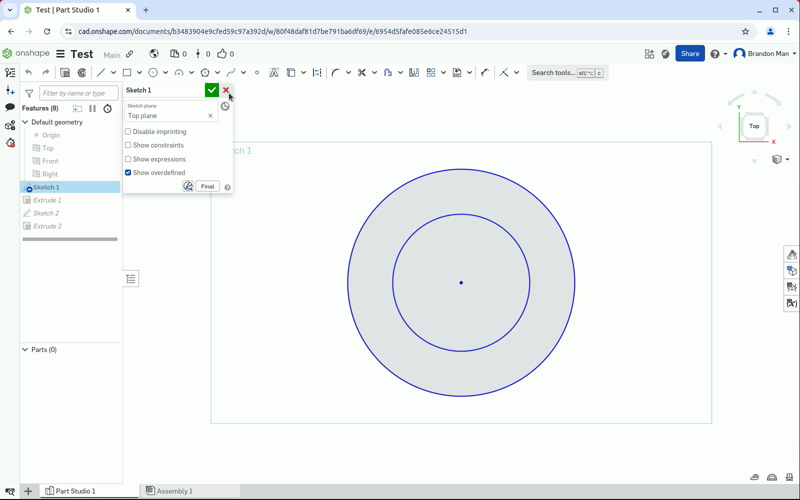
click(229, 92)
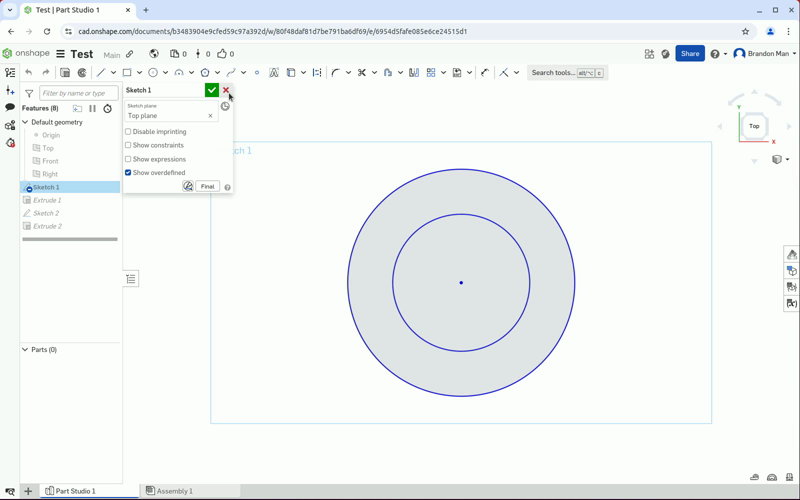
key(shift+s)
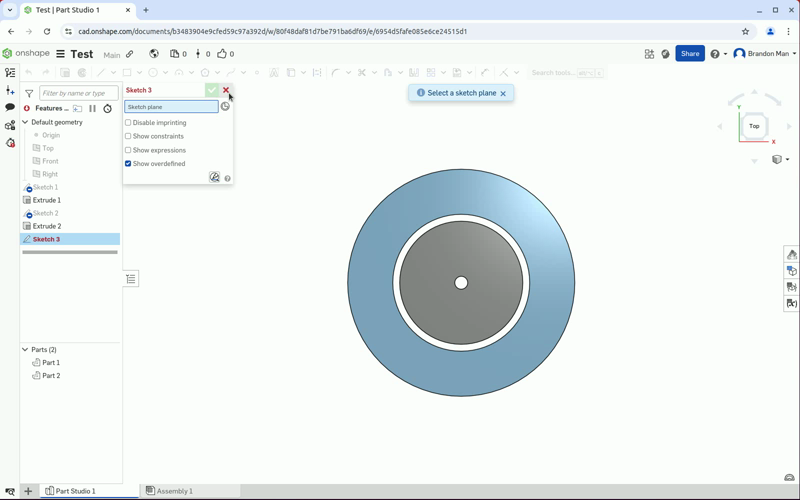
mouse_move(73, 150)
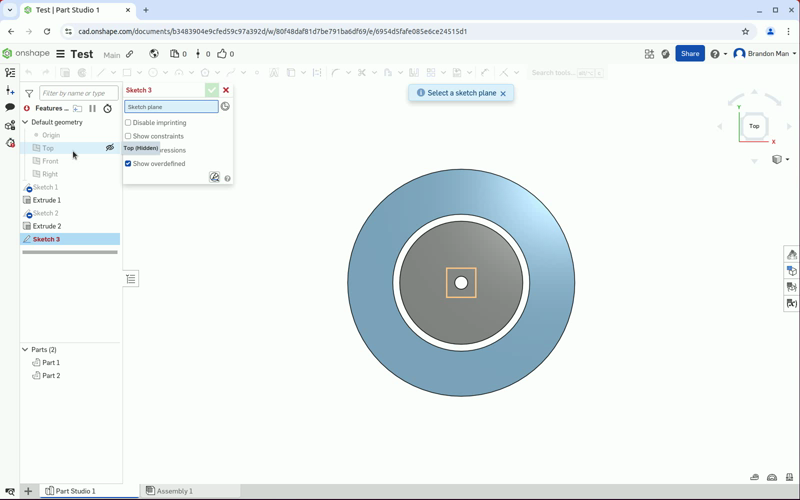
click(73, 150)
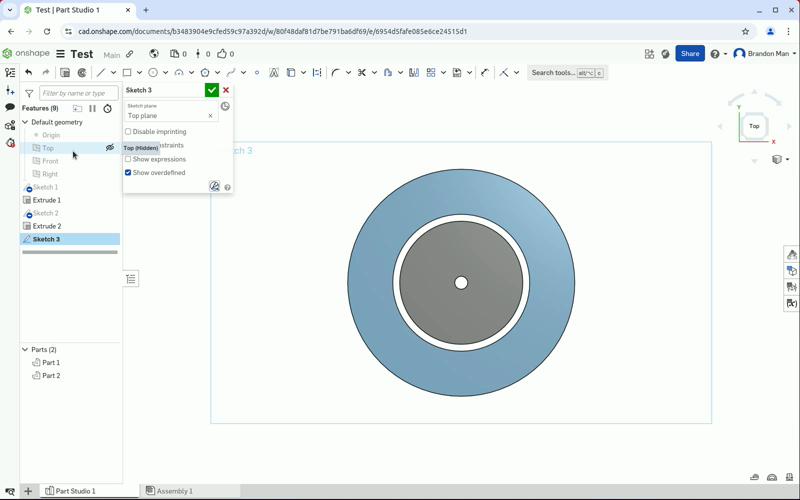
mouse_move(73, 352)
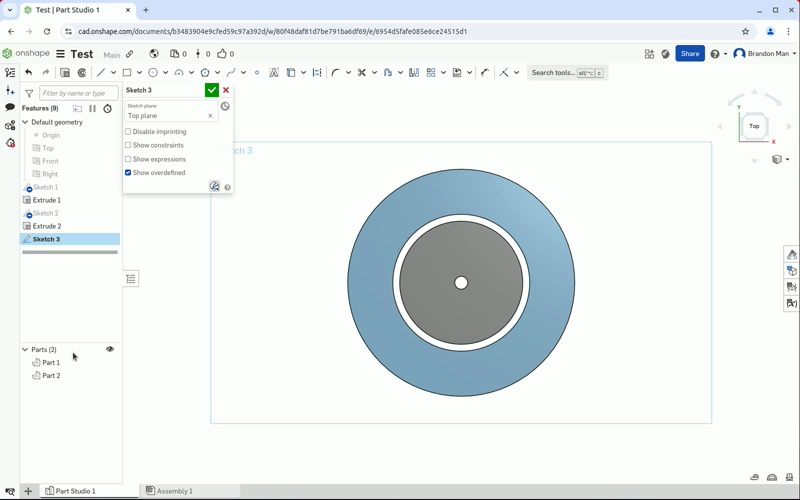
key(y)
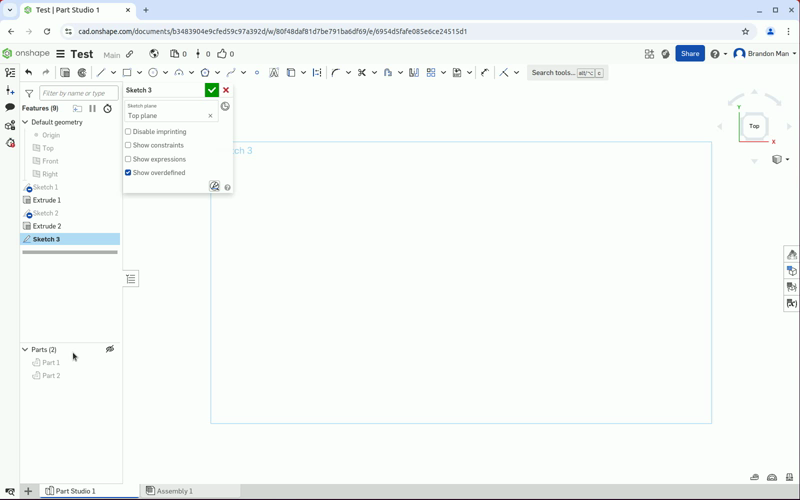
key(c)
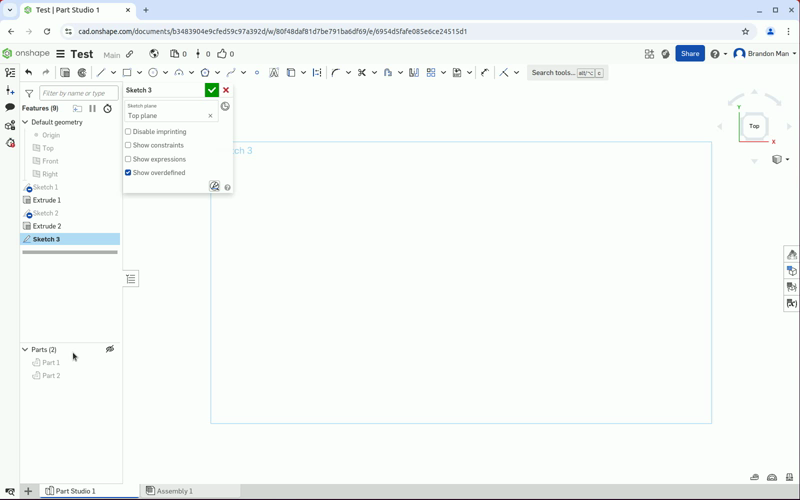
key_down(shift)
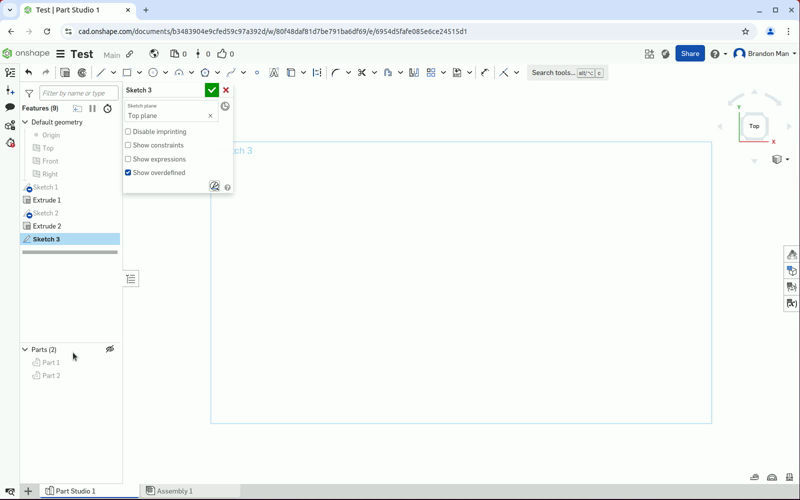
mouse_move(461, 282)
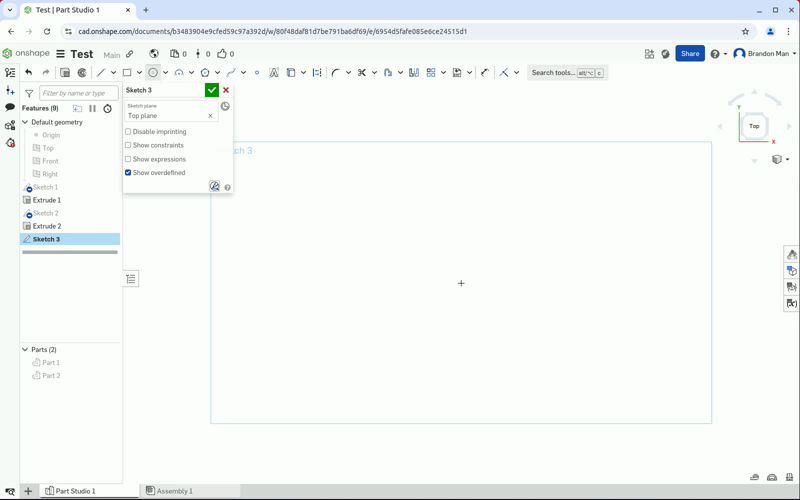
click(461, 282)
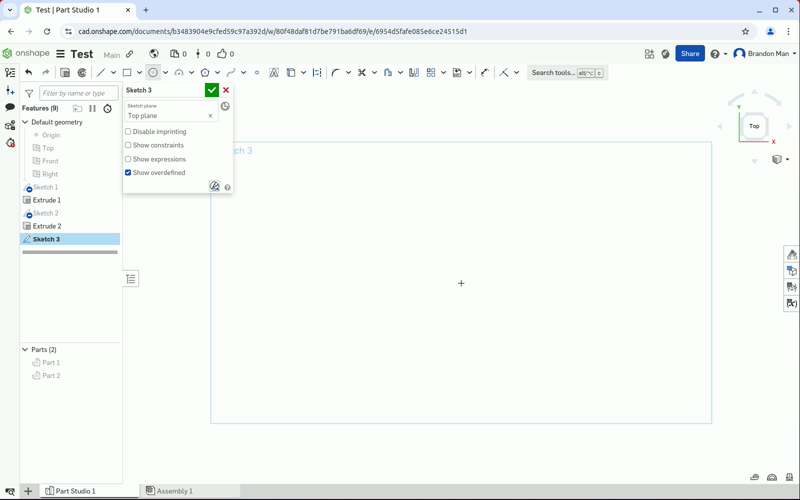
key_up(shift)
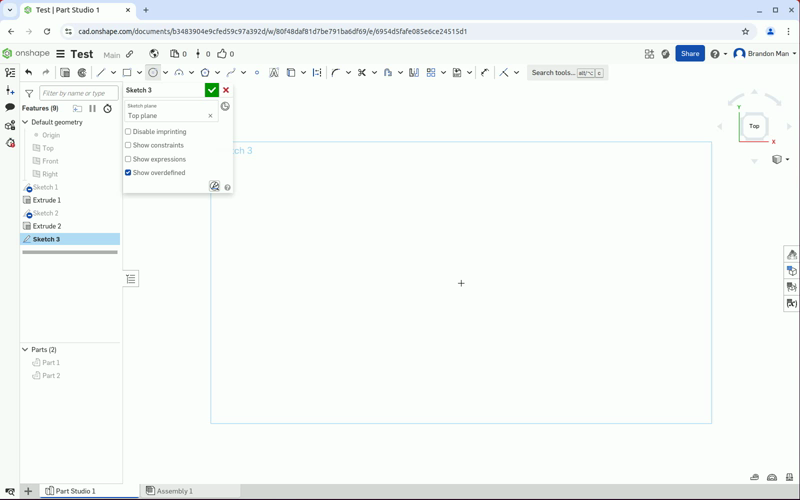
mouse_move(531, 282)
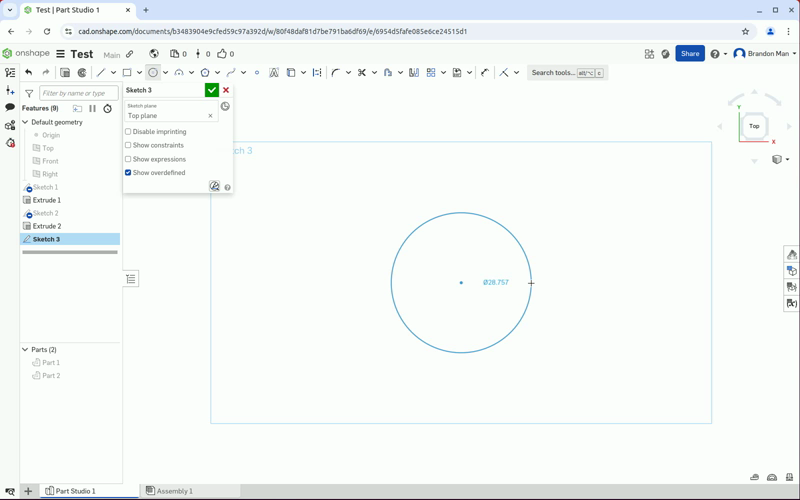
click(531, 282)
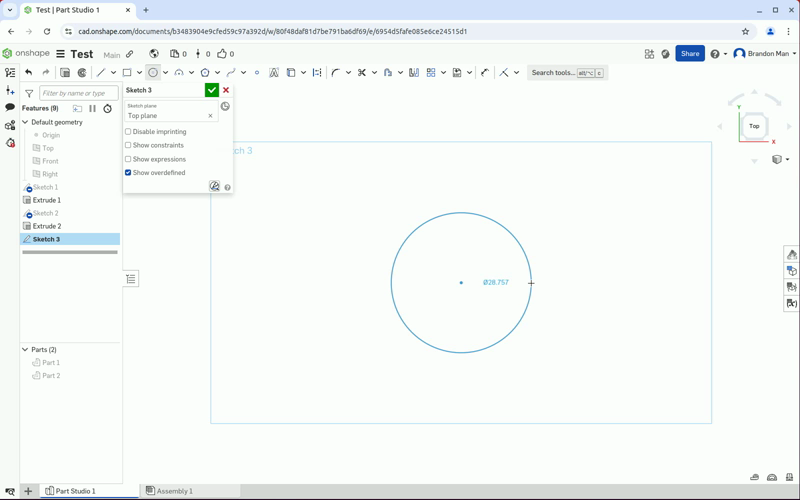
key(esc)
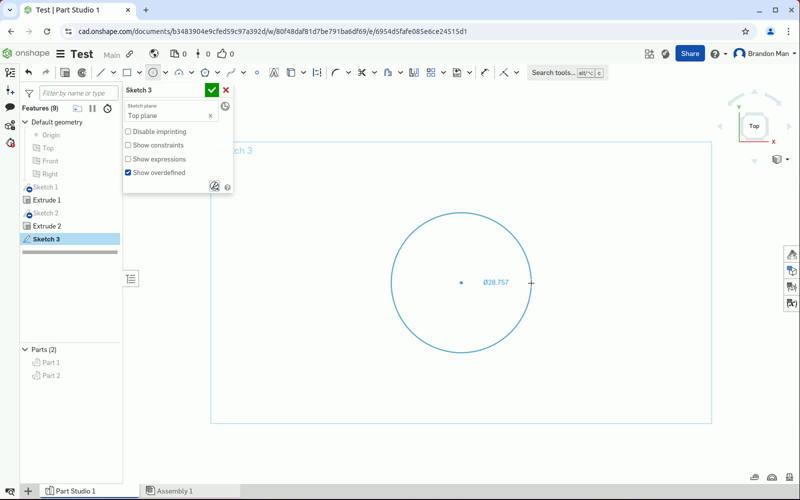
key(c)
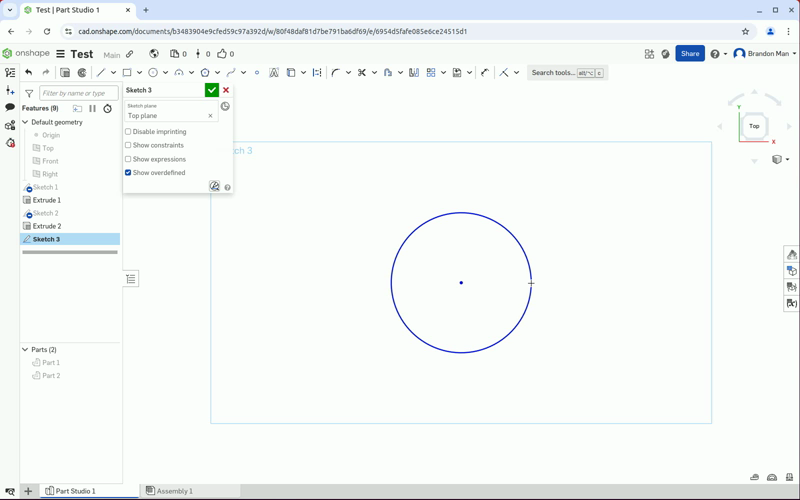
key_down(shift)
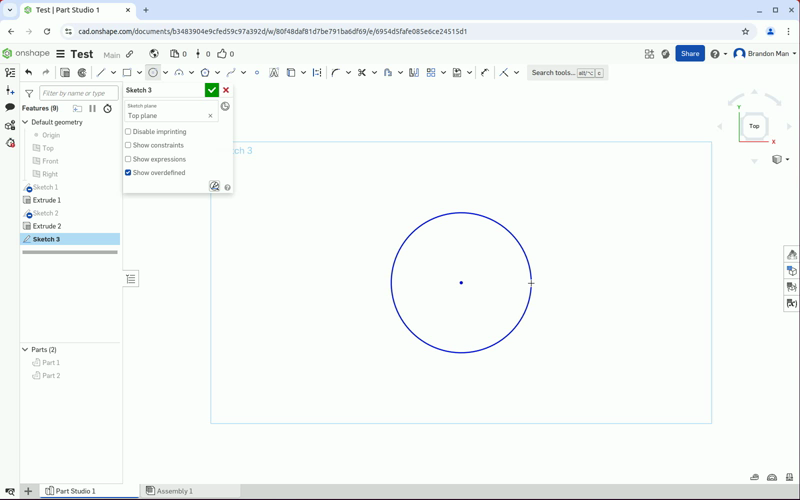
mouse_move(461, 282)
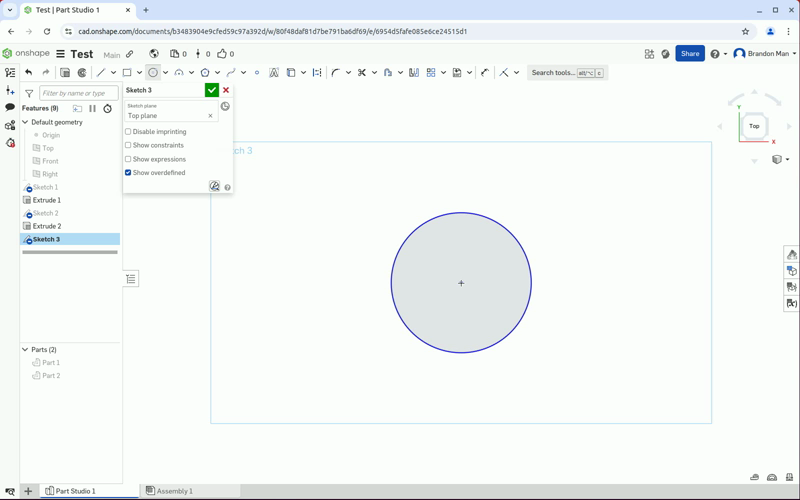
click(461, 282)
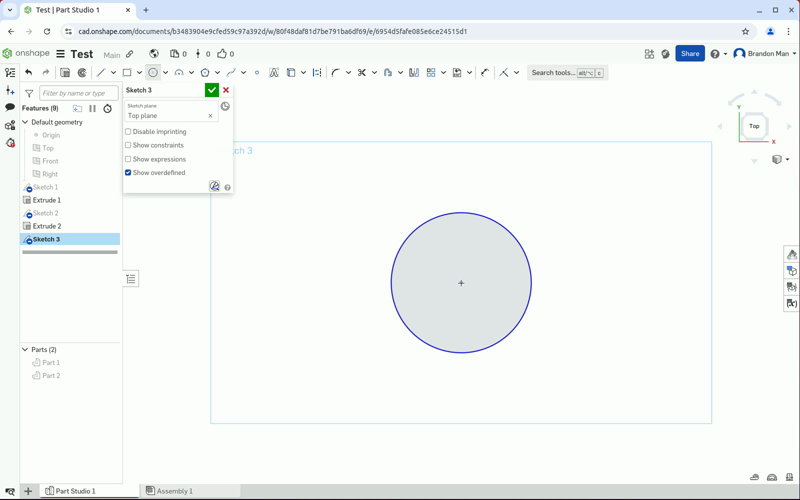
key_up(shift)
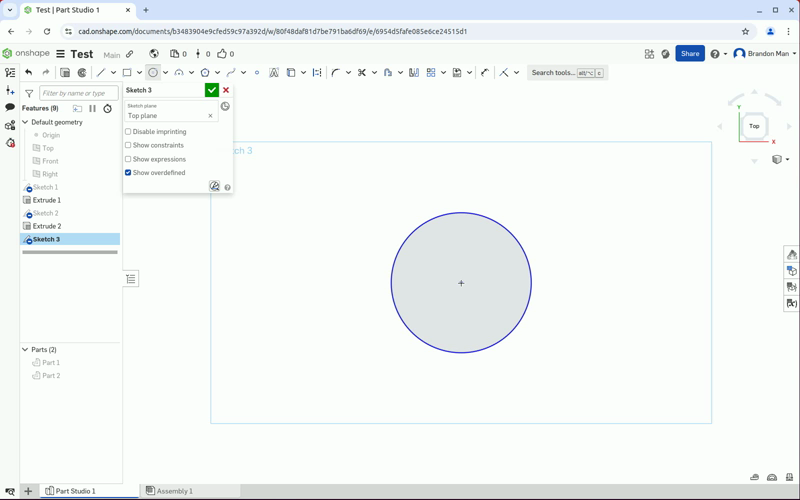
mouse_move(523, 282)
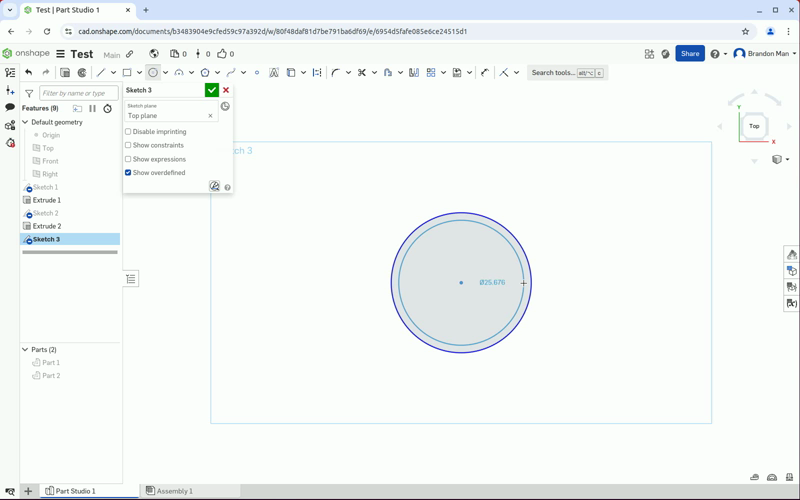
click(523, 282)
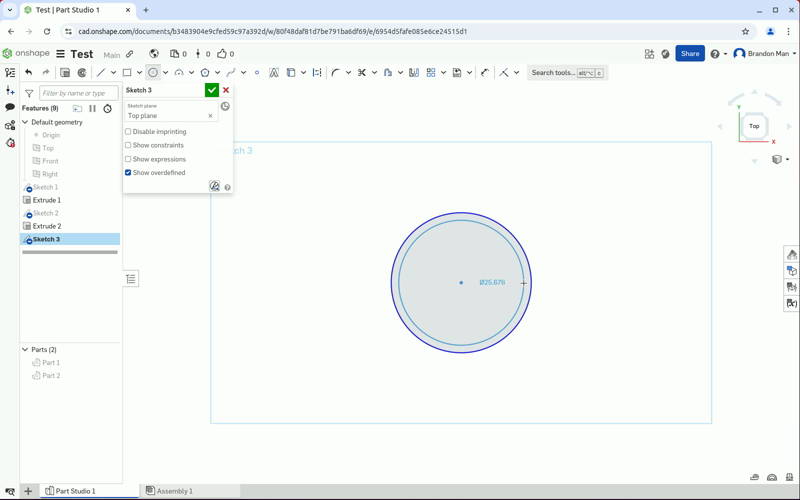
key(esc)
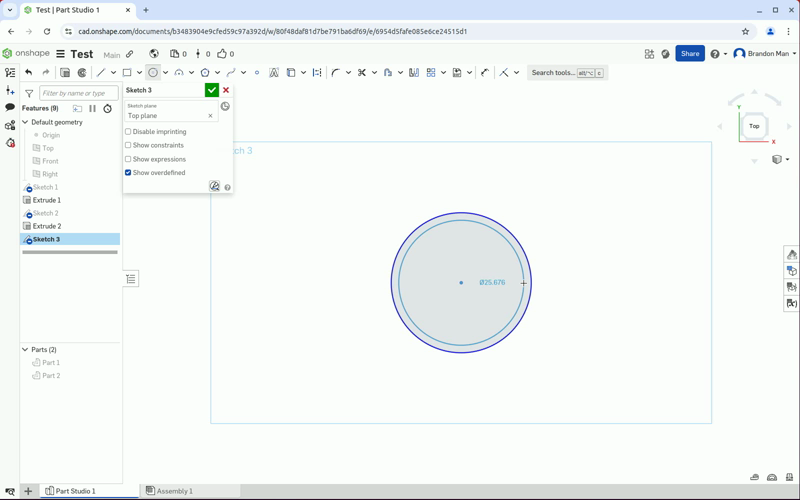
mouse_move(499, 336)
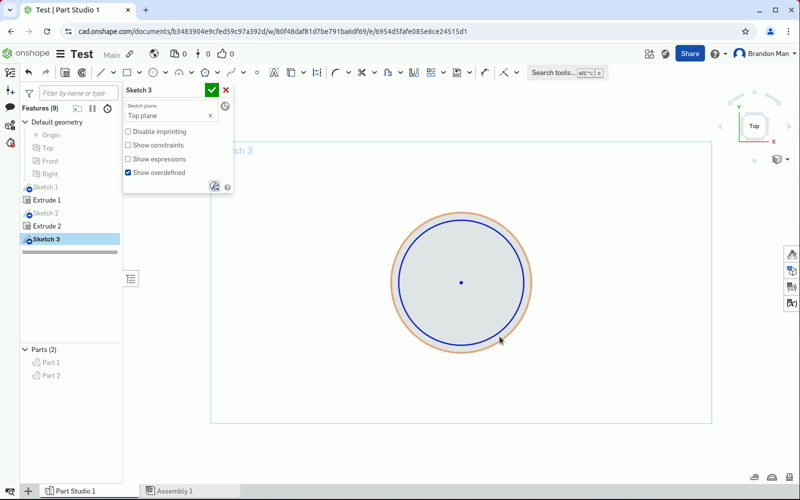
click(499, 336)
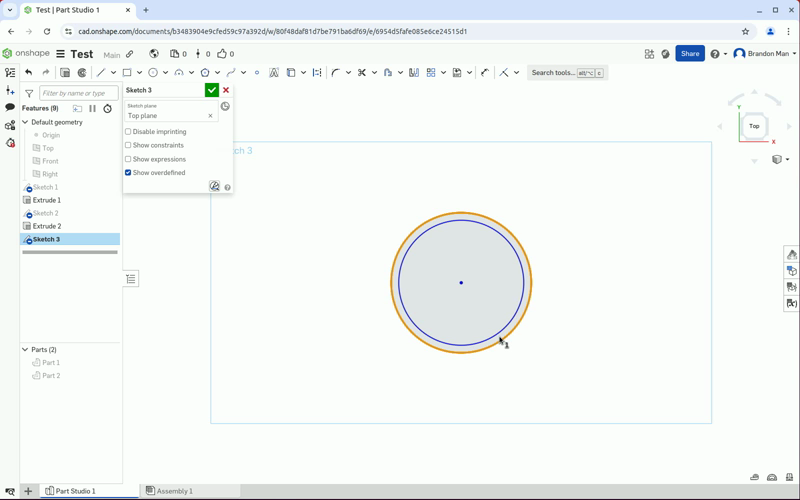
mouse_move(73, 352)
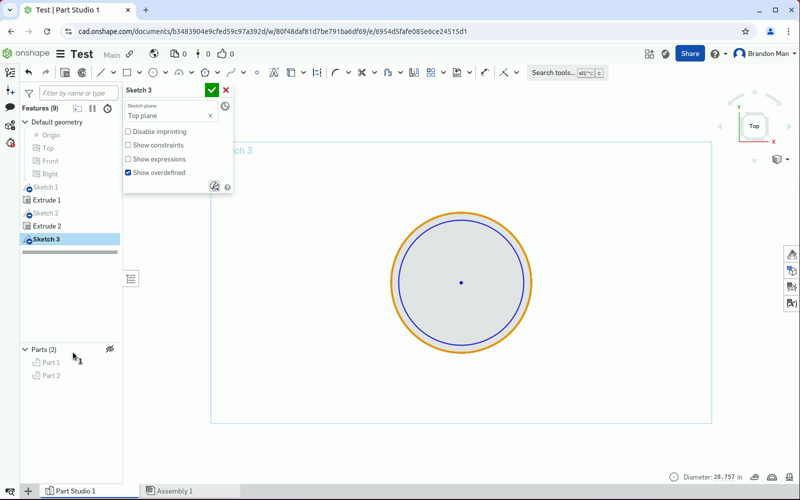
key(shift+y)
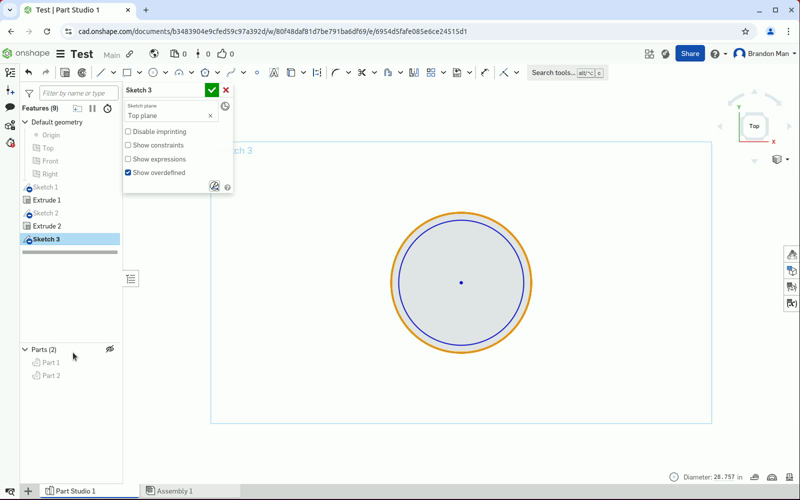
key(shift+e)
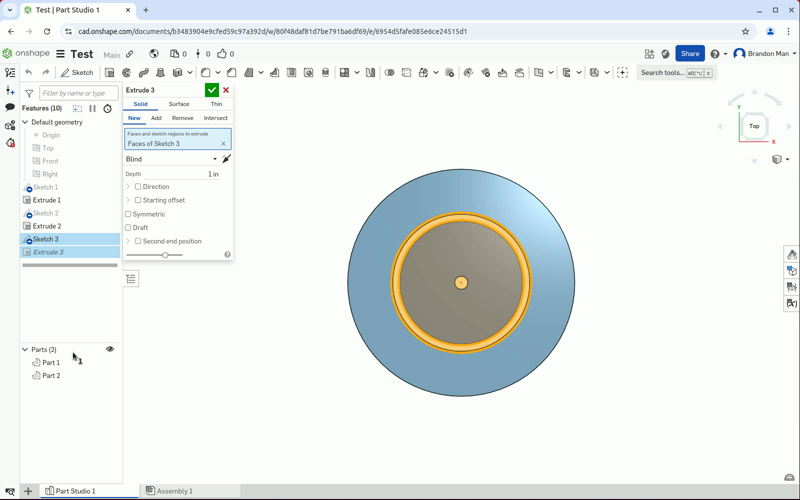
mouse_move(143, 106)
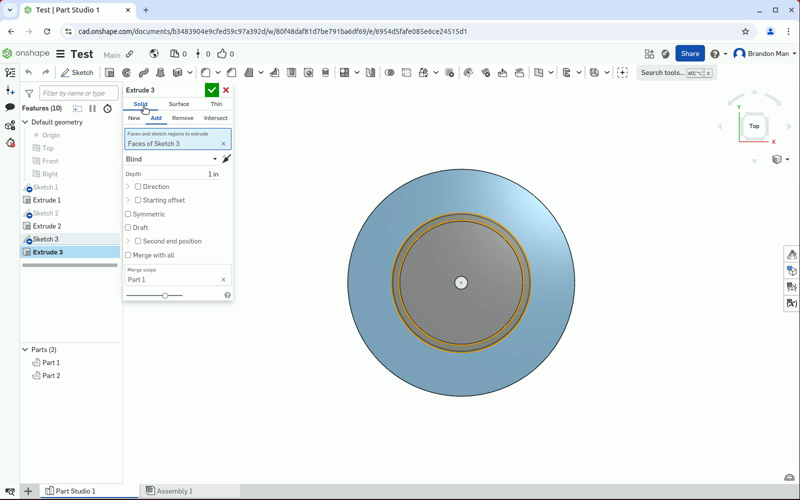
click(143, 106)
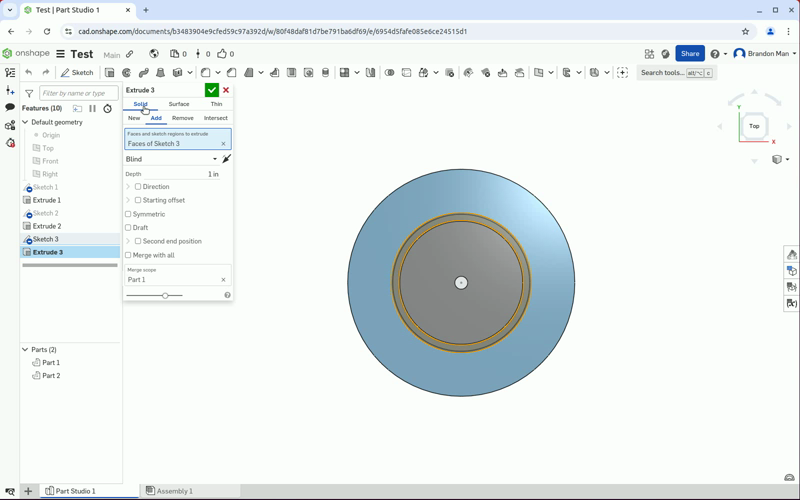
mouse_move(137, 120)
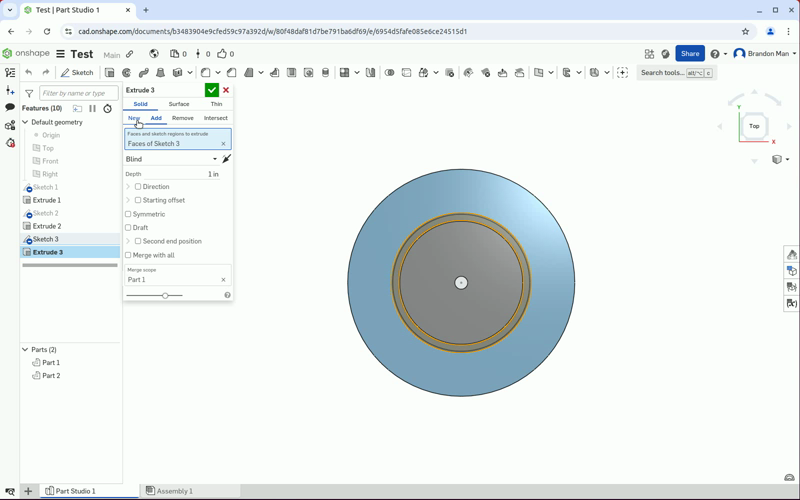
click(137, 120)
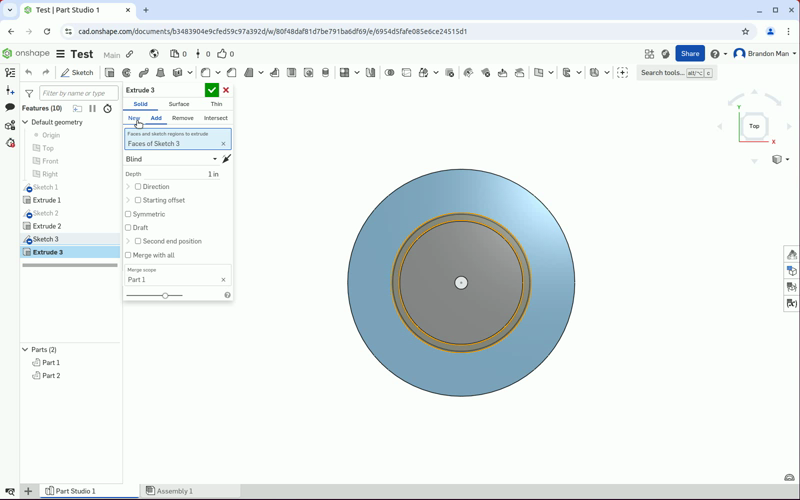
key(tab, 4)
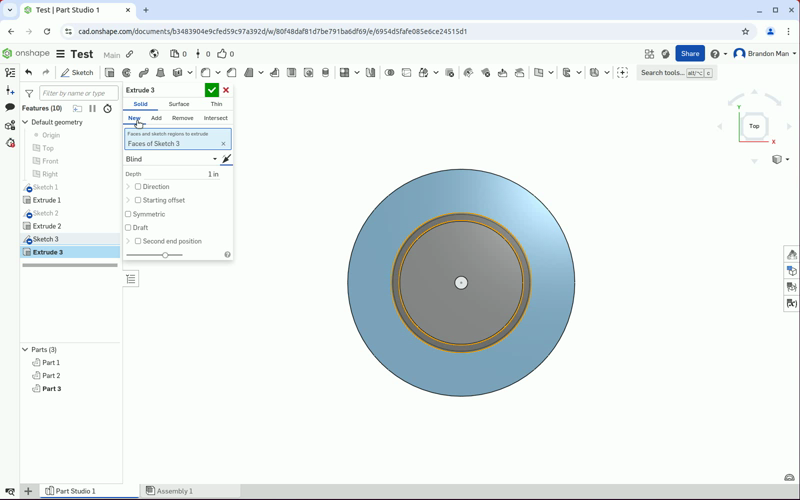
text(1.685)
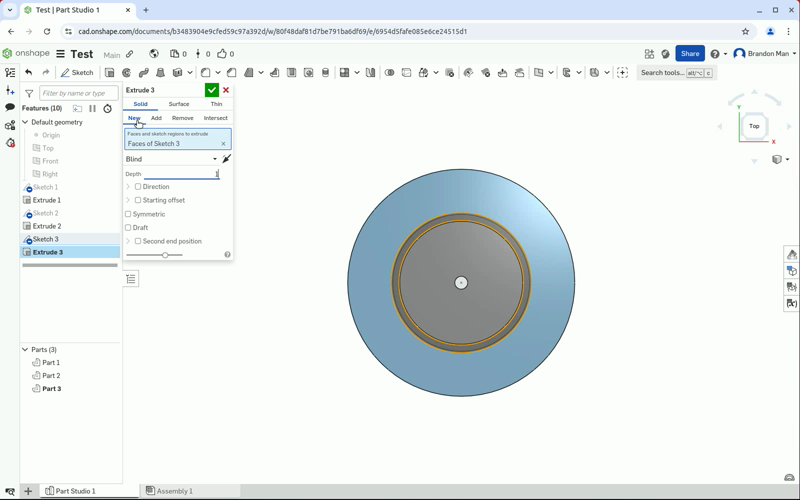
key(enter)
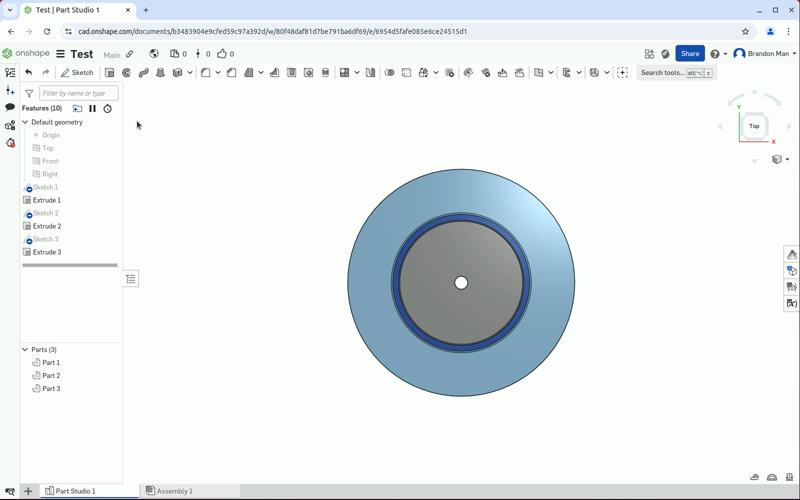
key(shift+h)
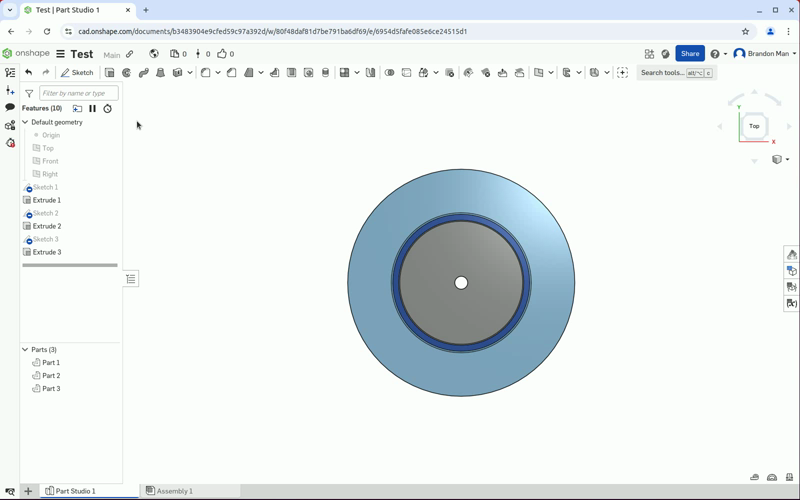
key(shift+h)
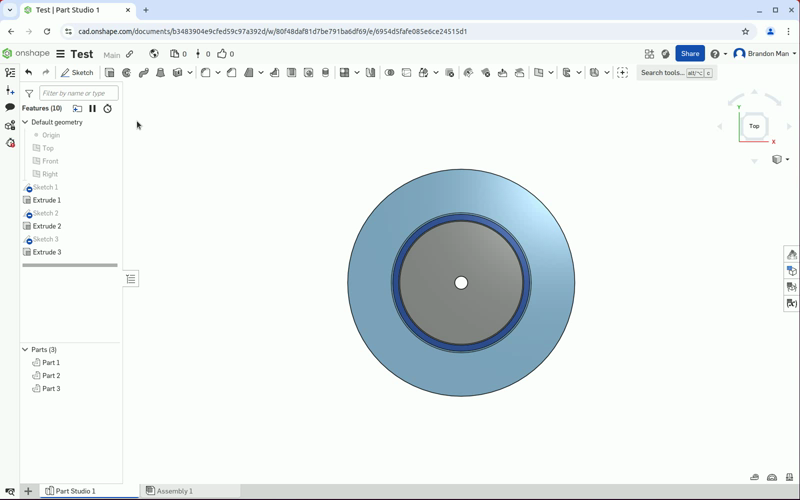
mouse_move(73, 189)
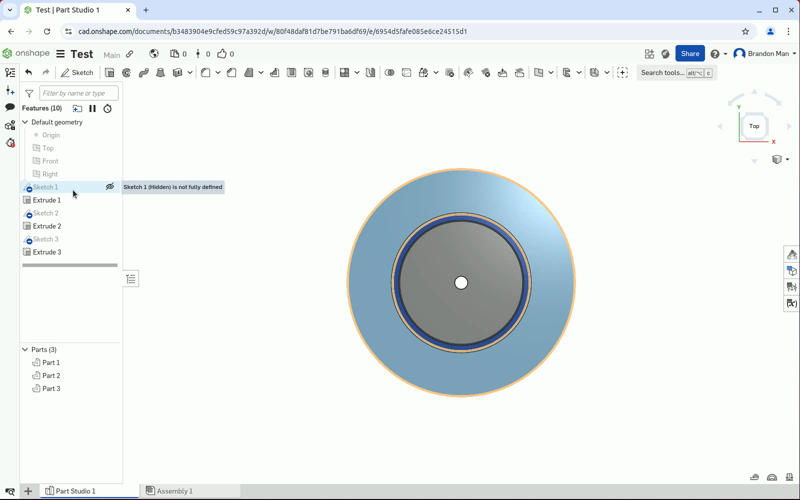
click(73, 189)
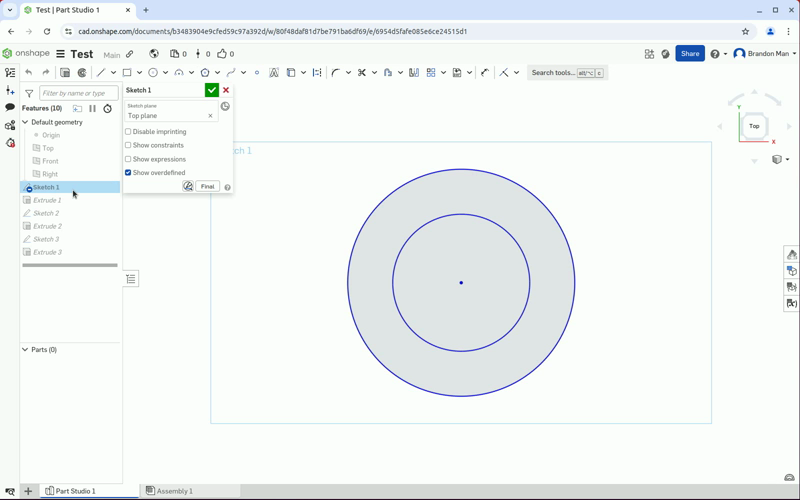
mouse_move(229, 92)
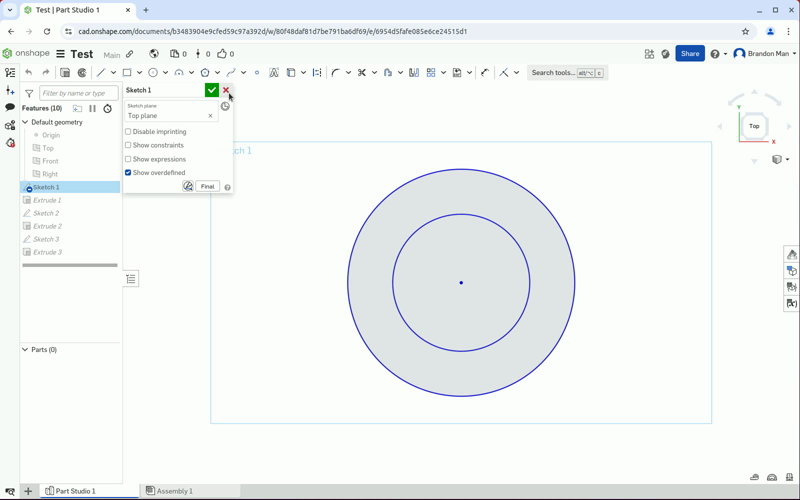
click(229, 92)
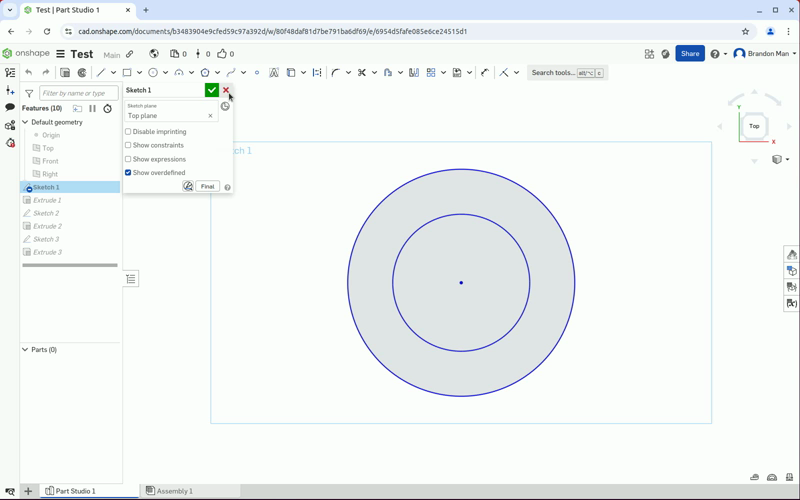
key(shift+s)
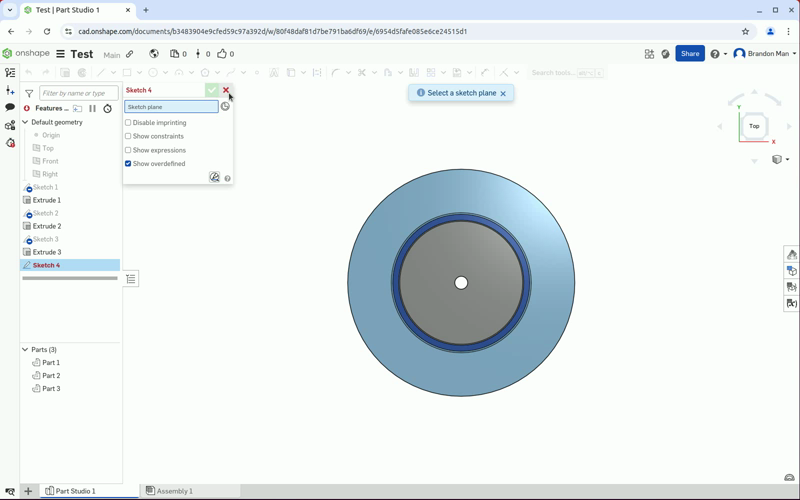
mouse_move(73, 150)
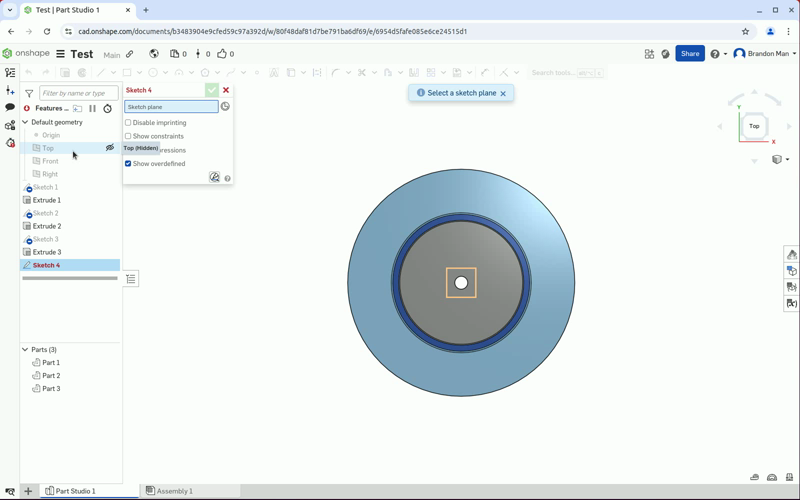
click(73, 150)
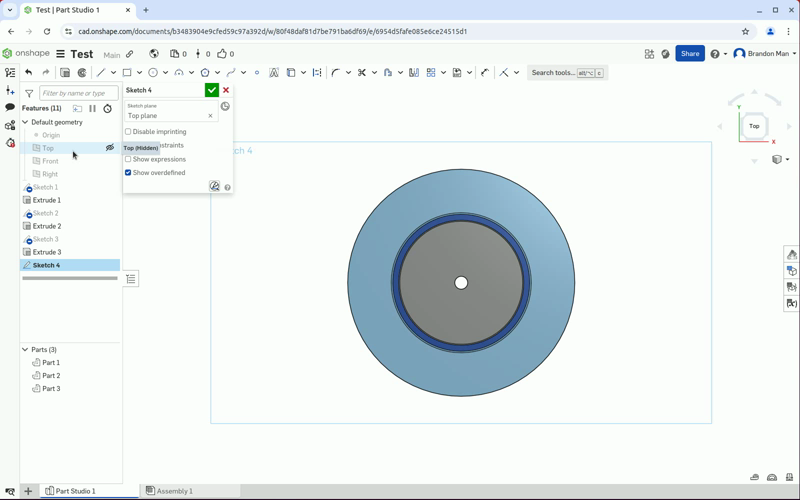
mouse_move(73, 352)
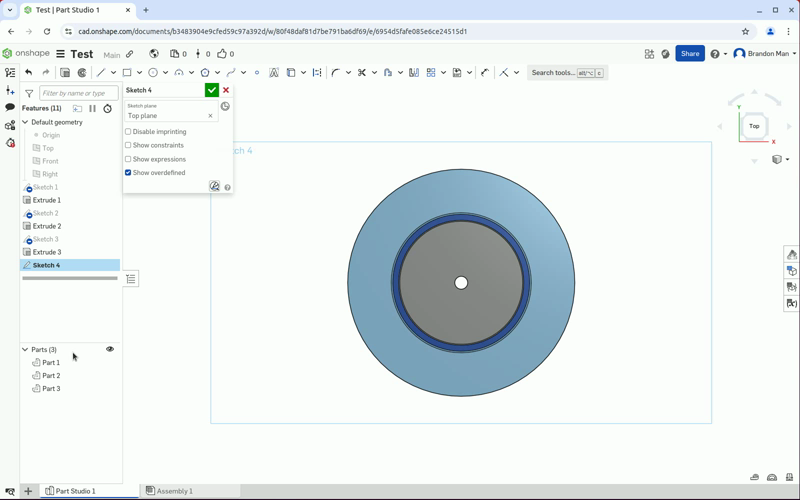
key(y)
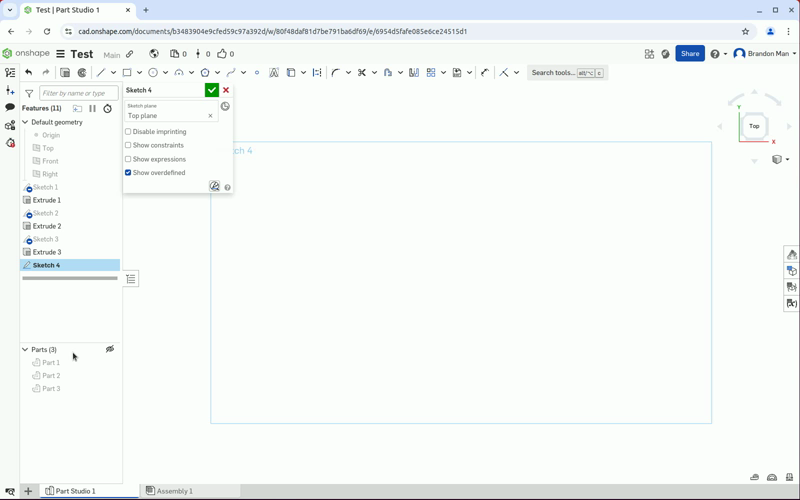
key(c)
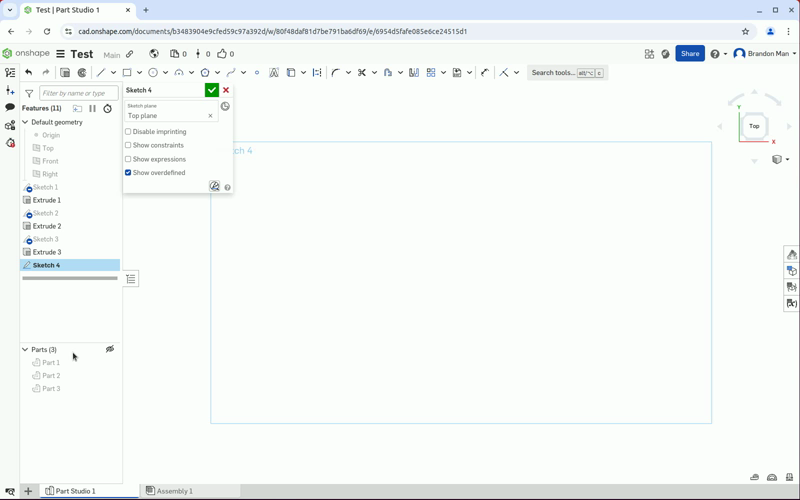
key_down(shift)
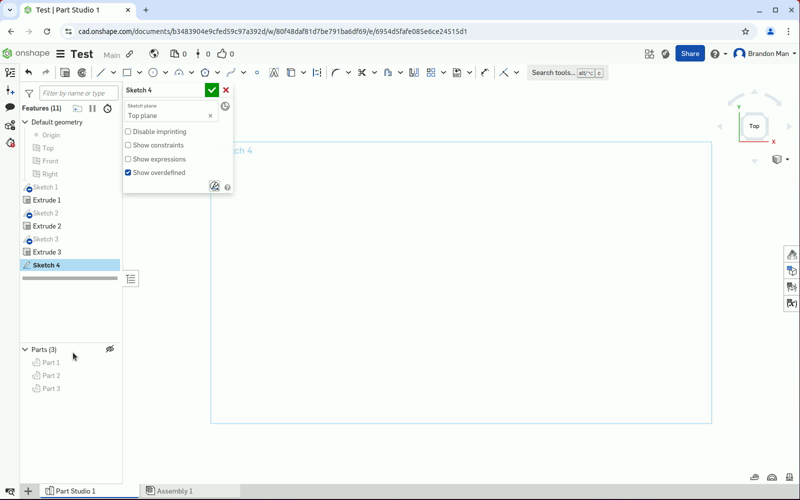
mouse_move(461, 282)
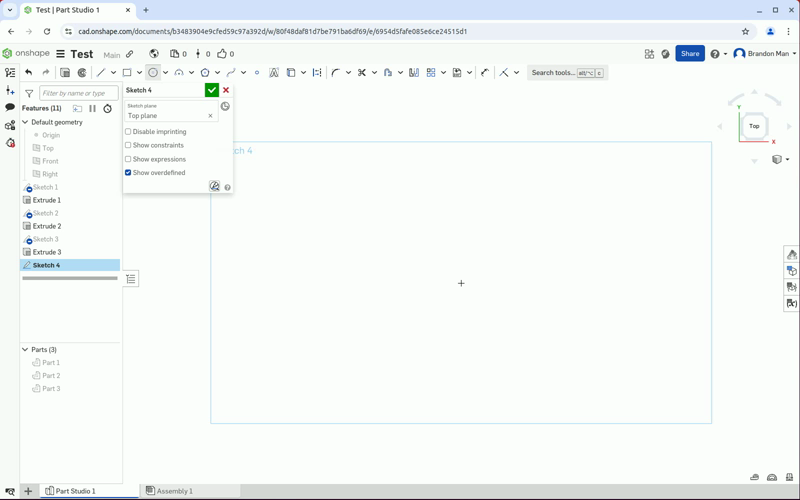
click(461, 282)
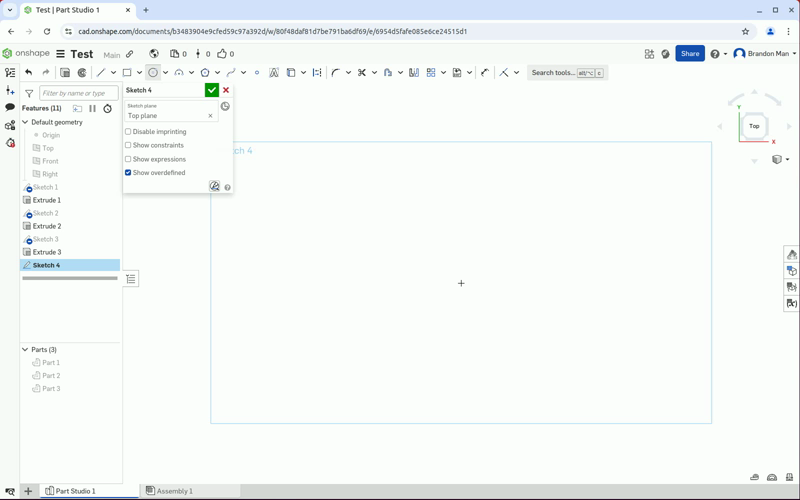
key_up(shift)
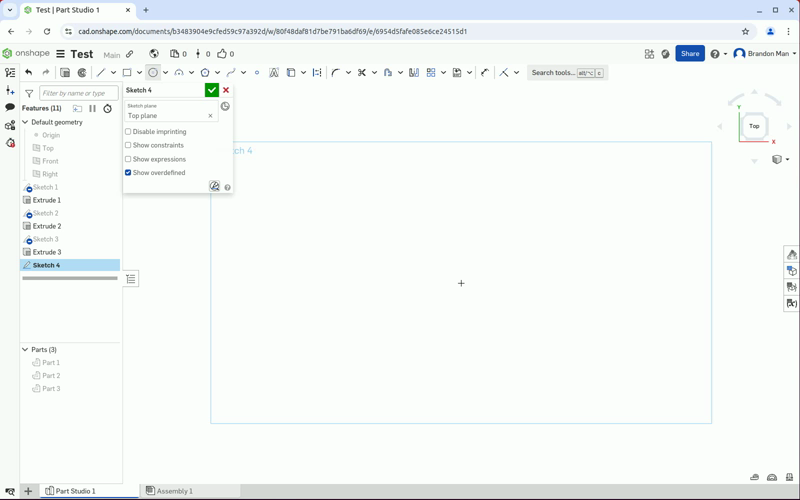
mouse_move(531, 282)
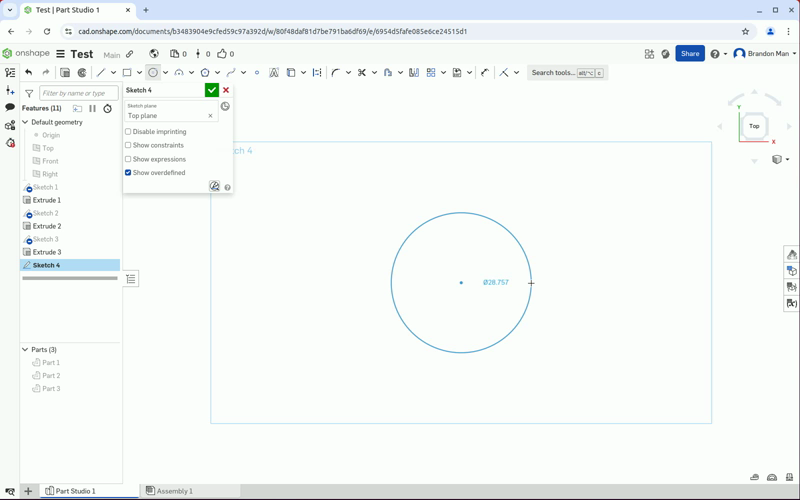
click(531, 282)
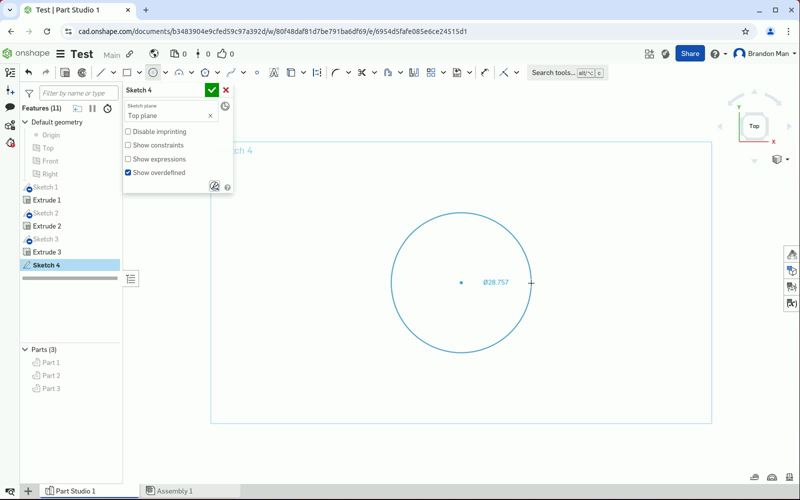
key(esc)
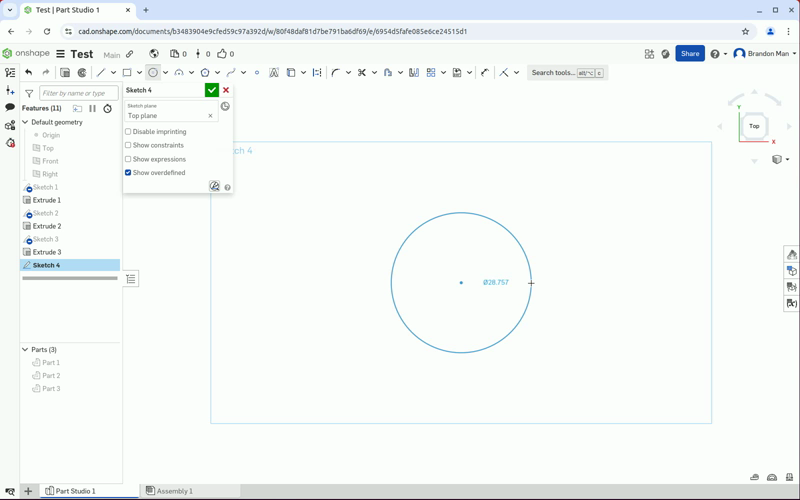
key(c)
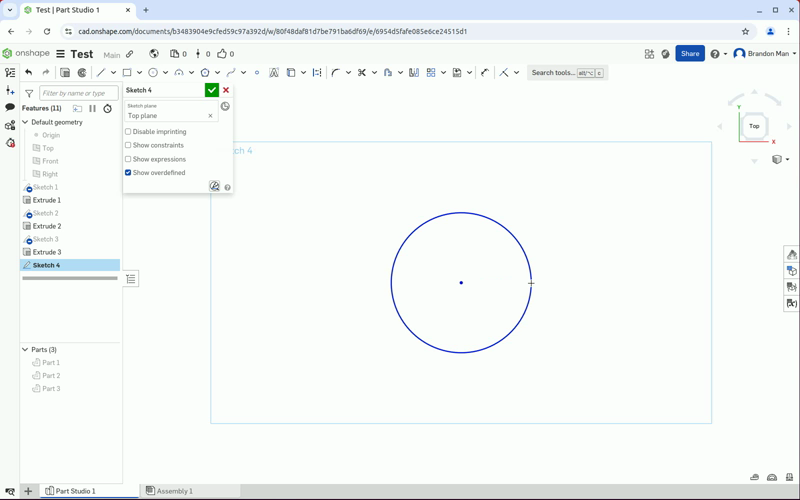
key_down(shift)
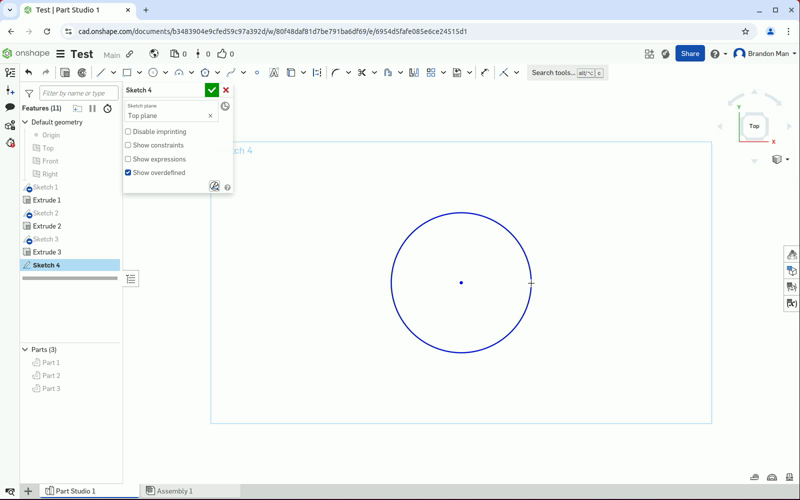
mouse_move(461, 282)
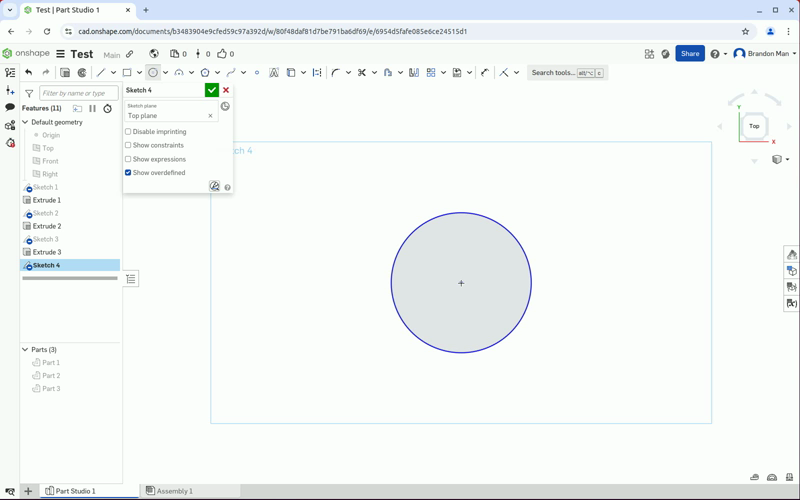
click(461, 282)
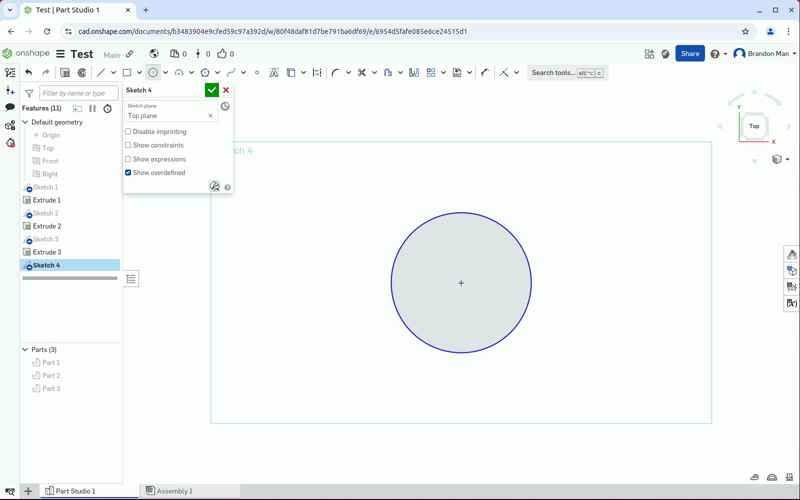
key_up(shift)
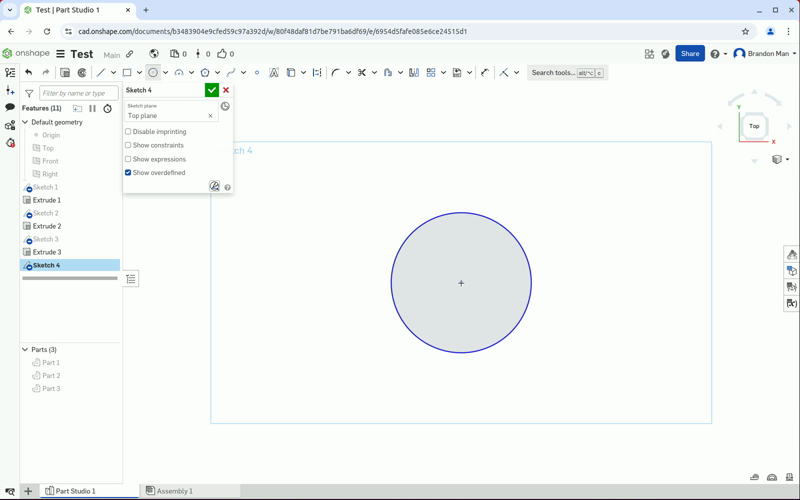
mouse_move(523, 282)
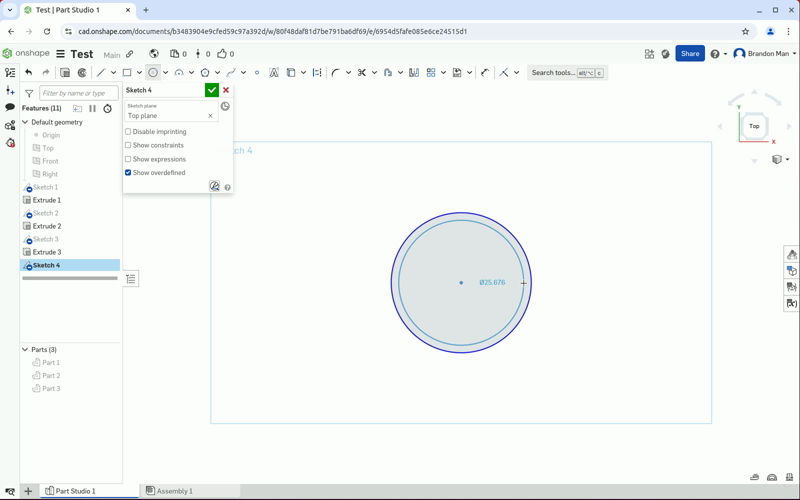
click(523, 282)
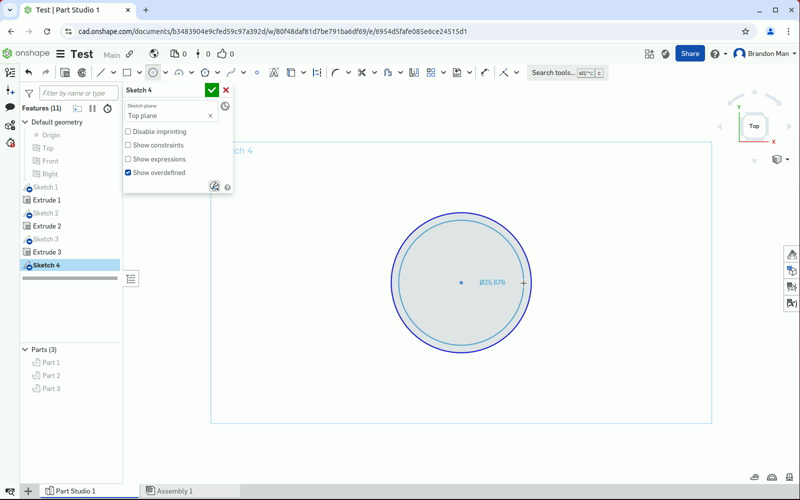
key(esc)
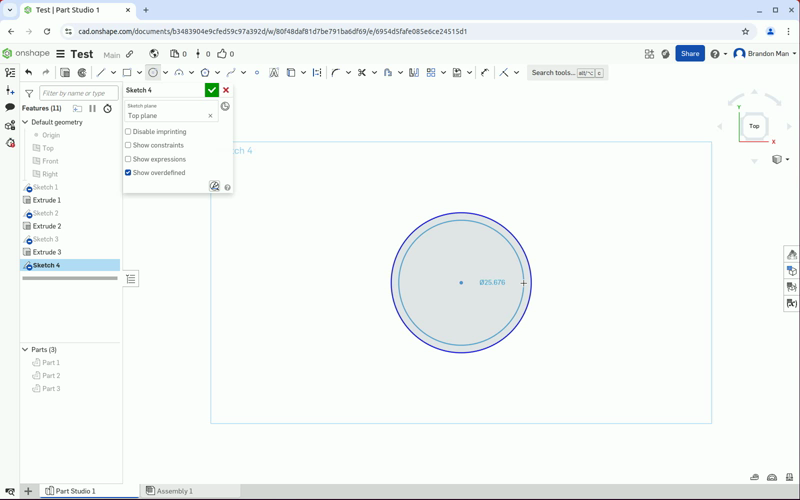
mouse_move(435, 222)
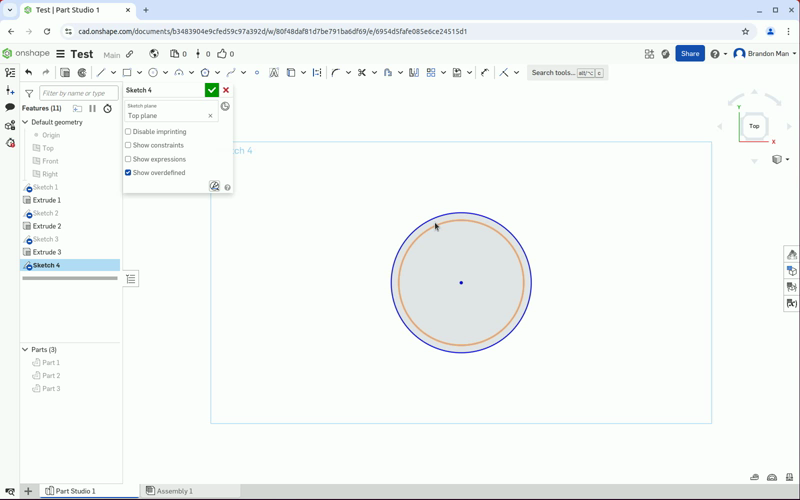
click(435, 222)
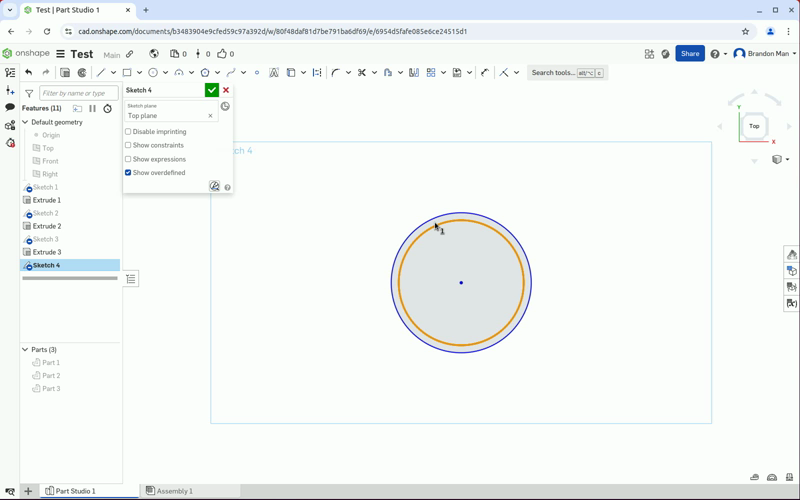
mouse_move(73, 352)
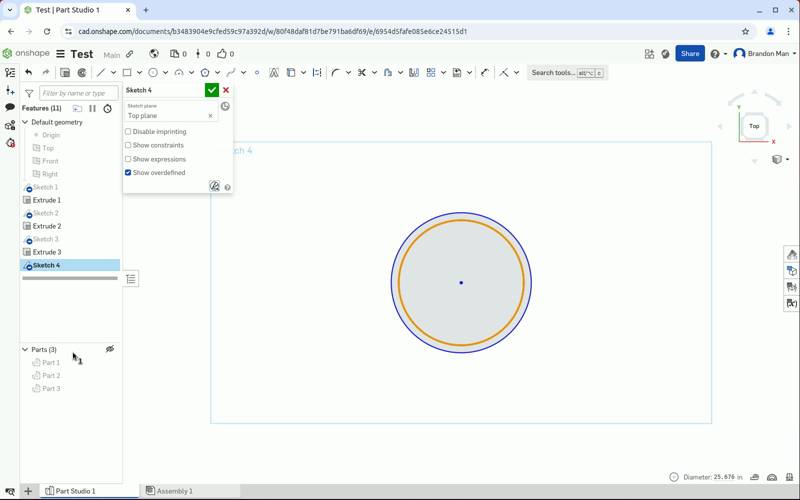
key(shift+y)
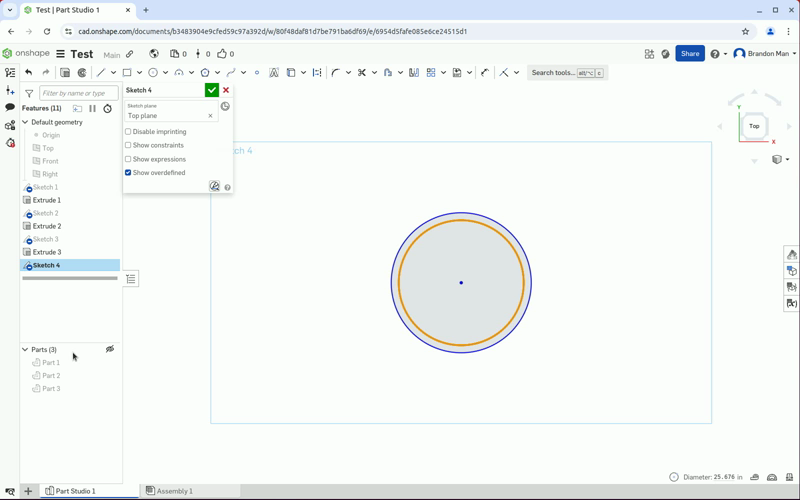
key(shift+e)
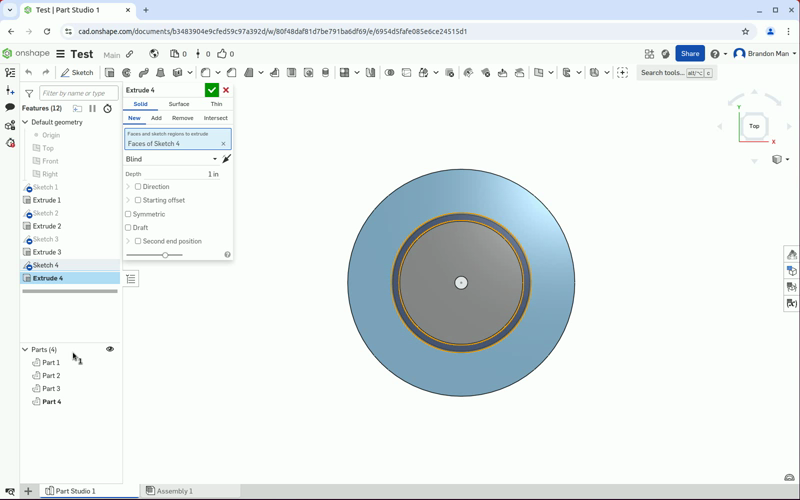
mouse_move(143, 106)
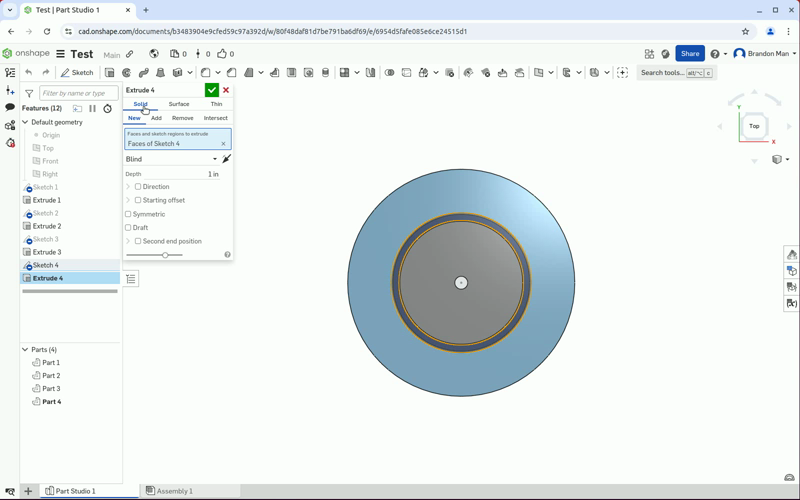
click(143, 106)
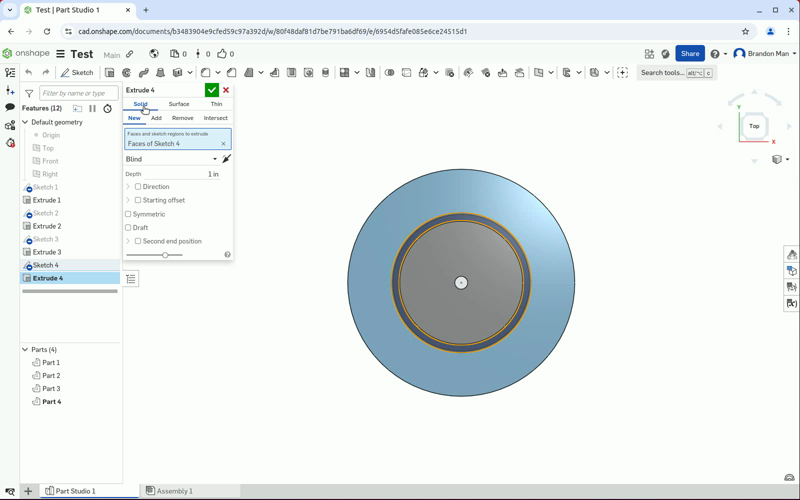
mouse_move(137, 120)
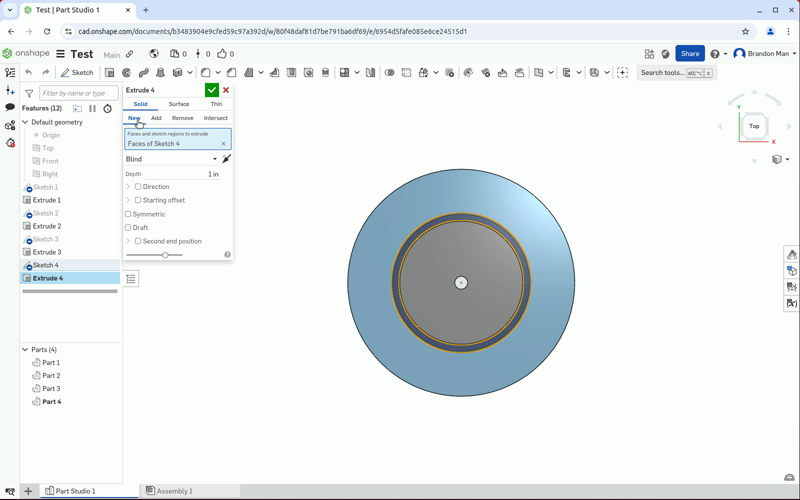
click(137, 120)
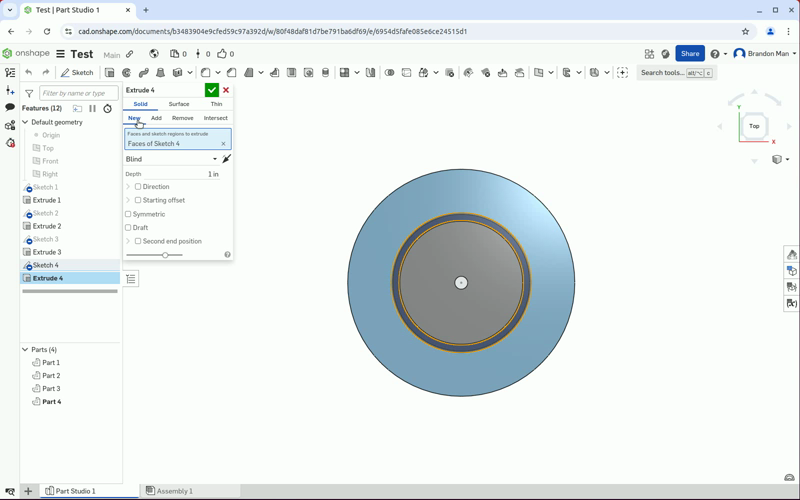
key(tab, 4)
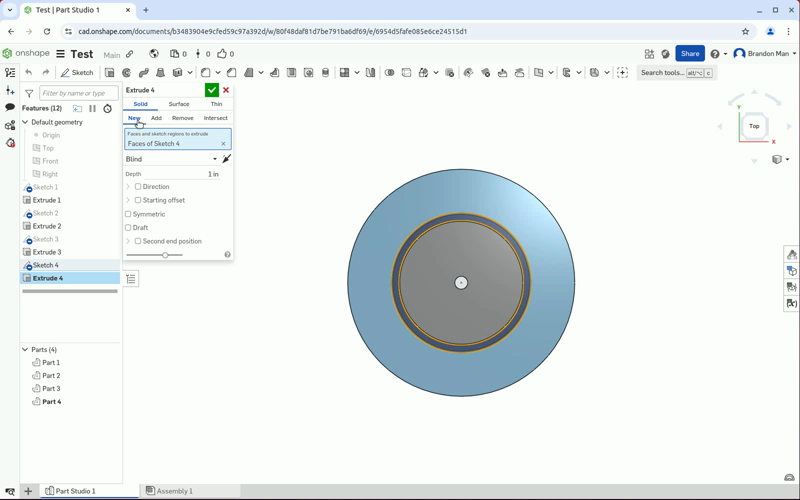
text(17.331)
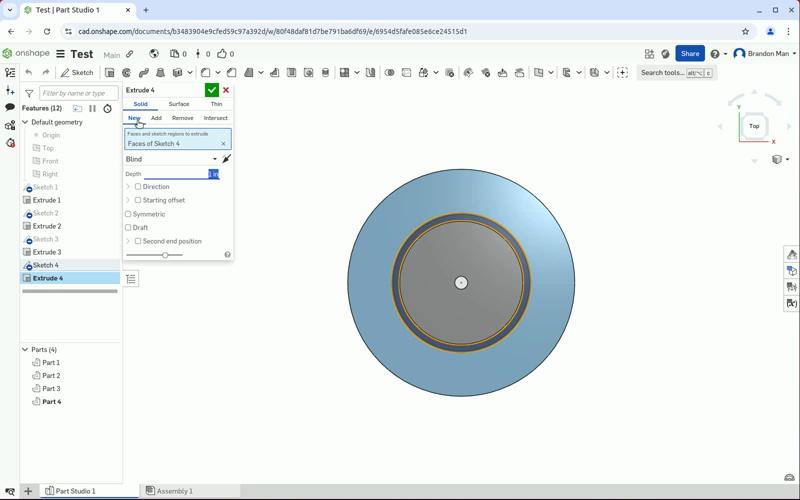
key(enter)
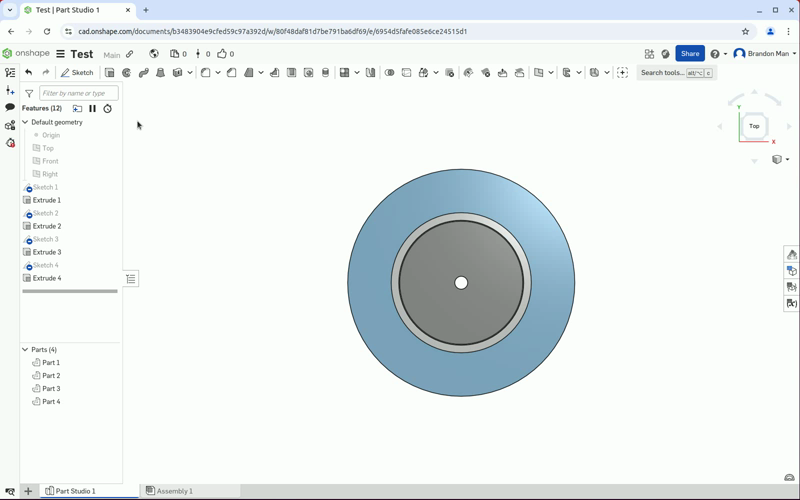
key(shift+h)
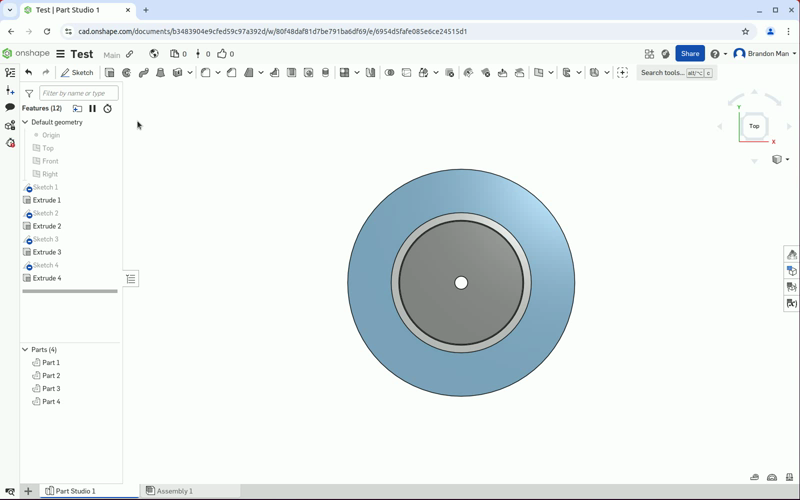
key(shift+h)
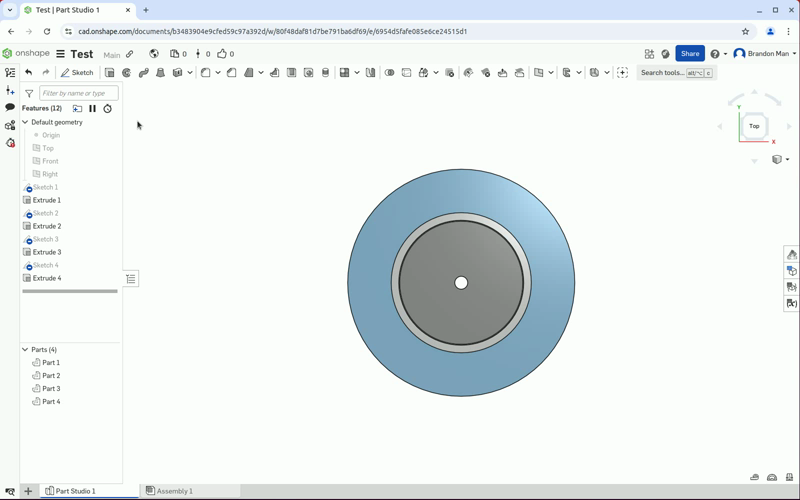
mouse_move(73, 189)
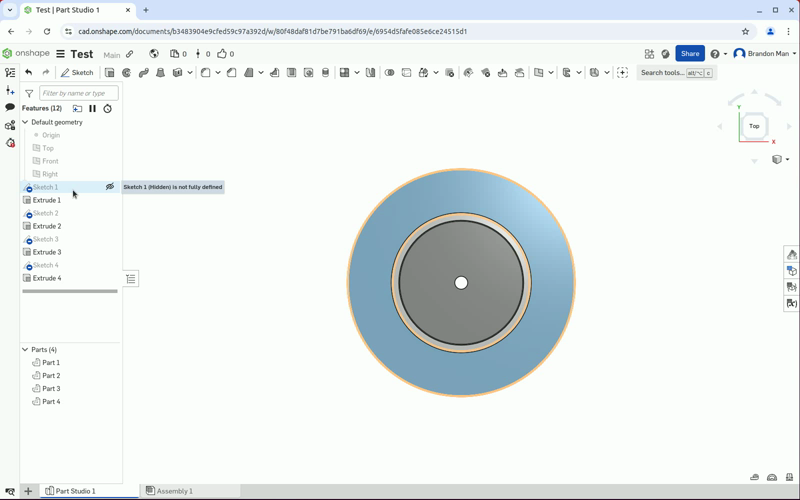
click(73, 189)
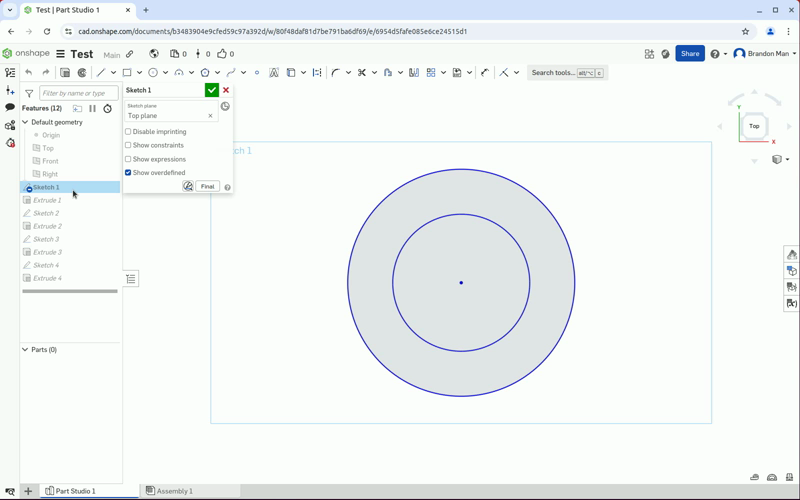
mouse_move(229, 92)
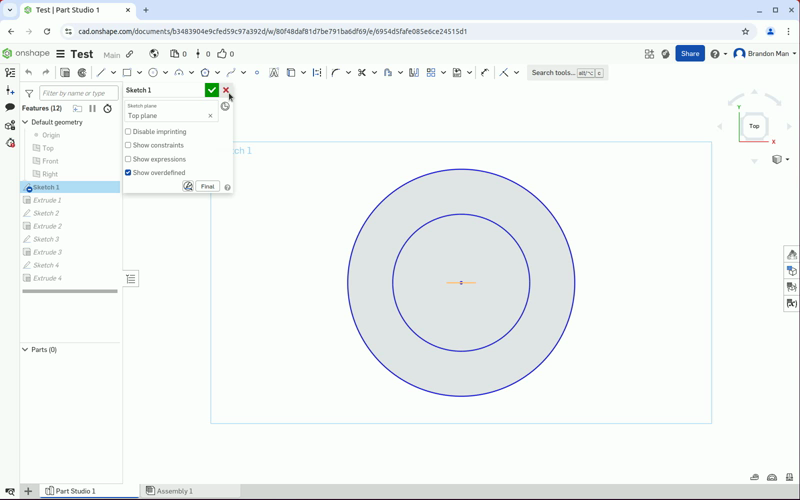
click(229, 92)
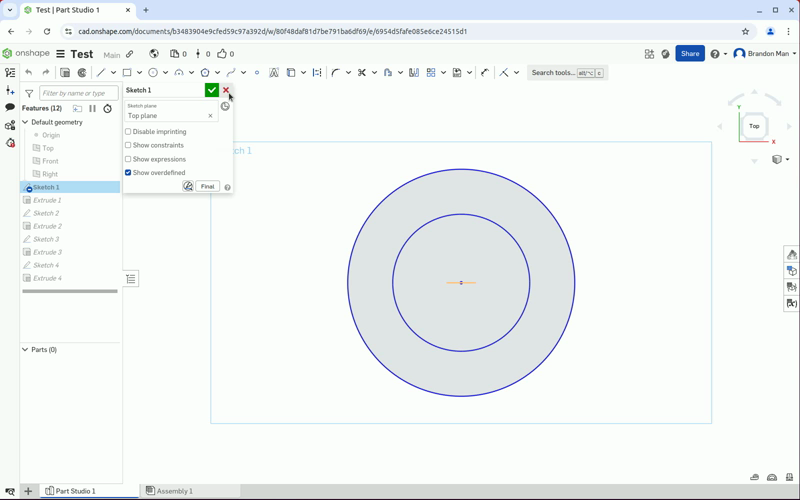
key(shift+s)
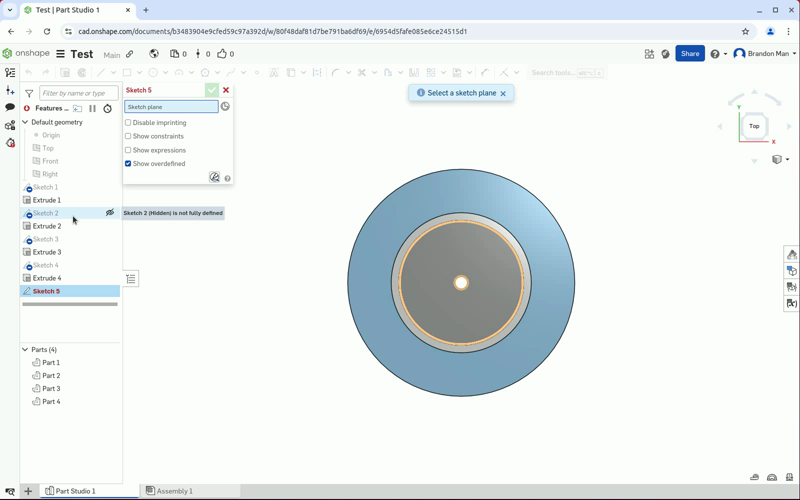
scroll(3)
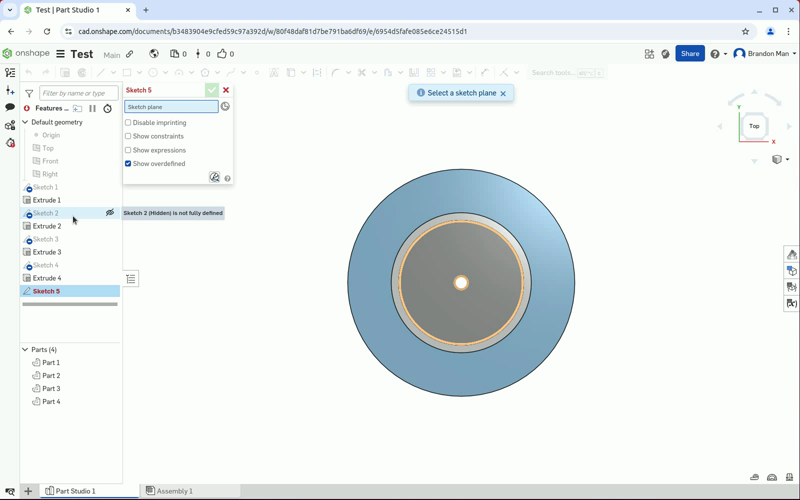
mouse_move(73, 150)
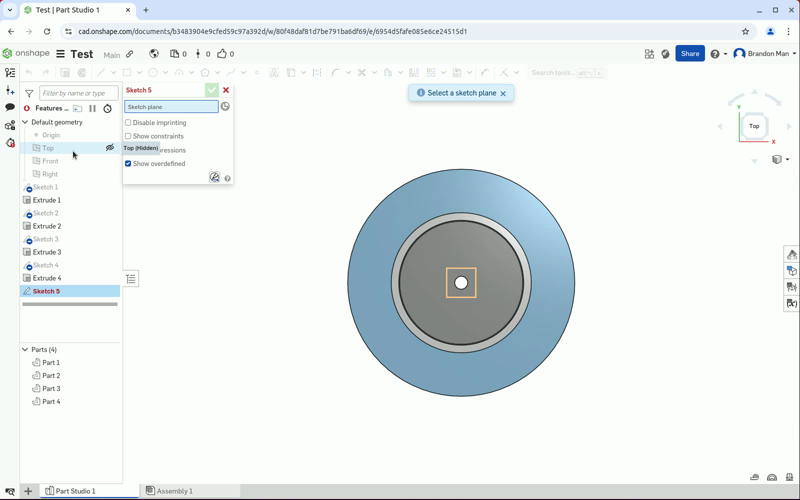
click(73, 150)
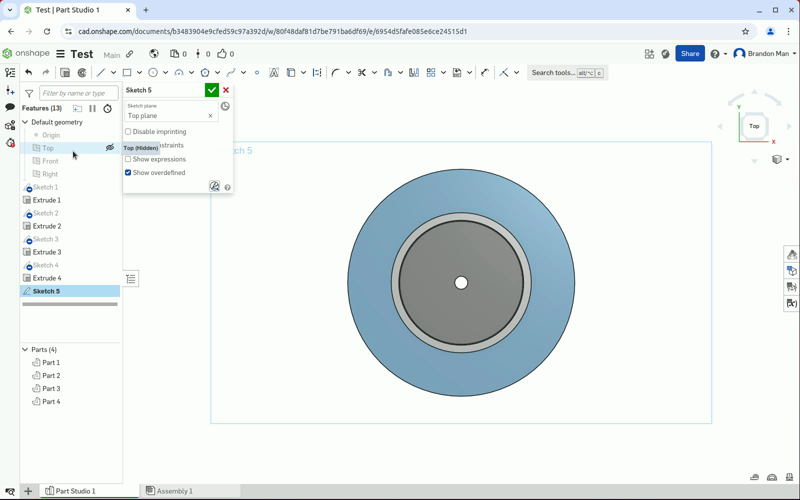
mouse_move(73, 352)
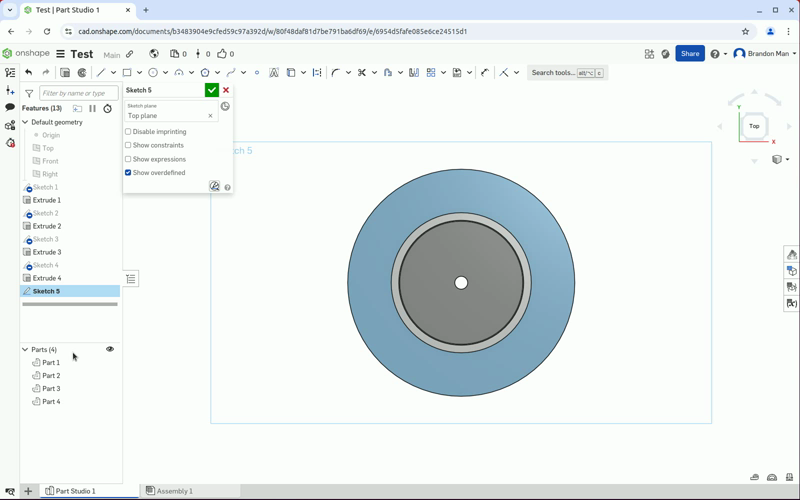
key(y)
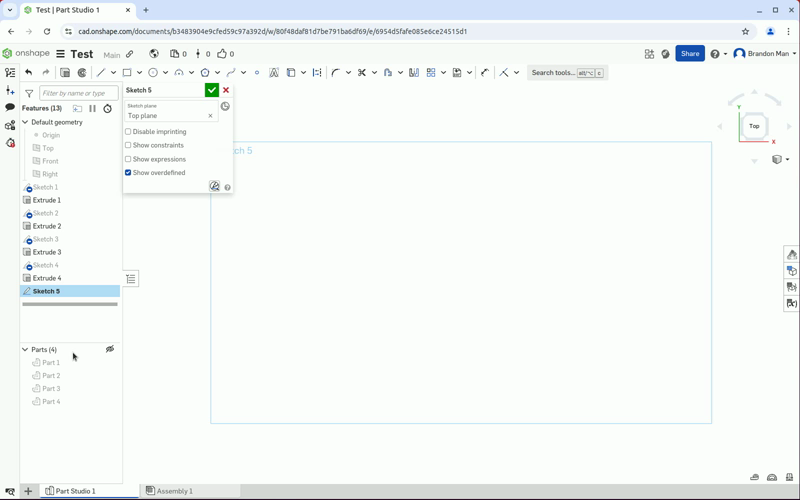
key(c)
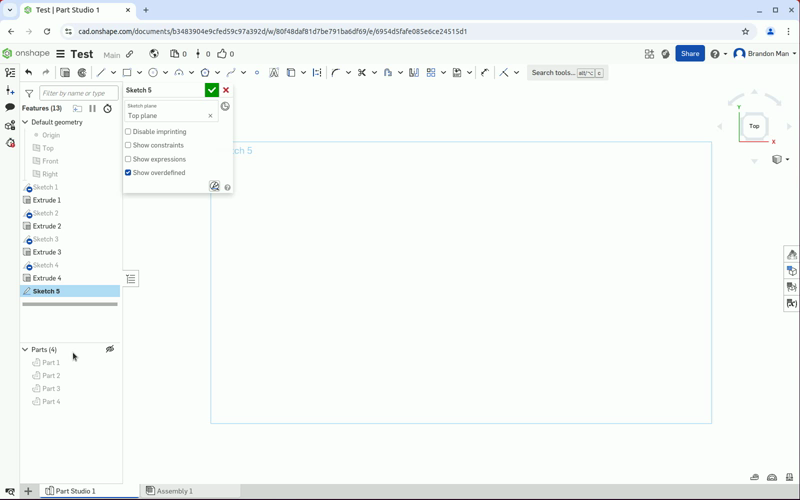
key_down(shift)
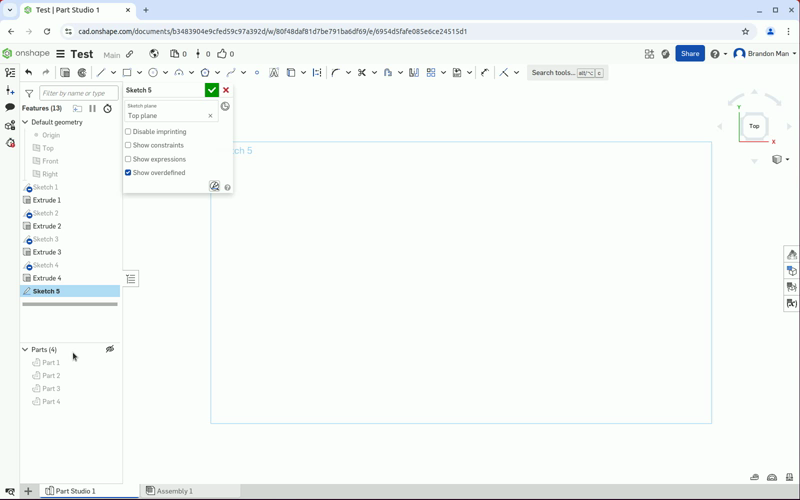
mouse_move(461, 282)
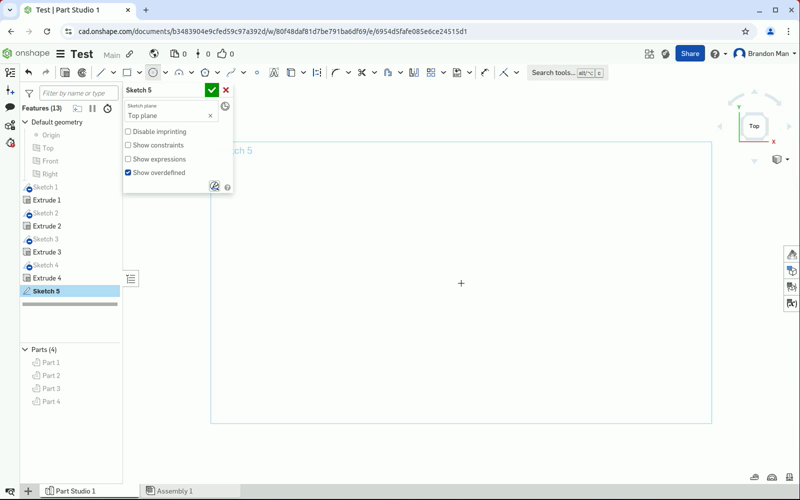
click(461, 282)
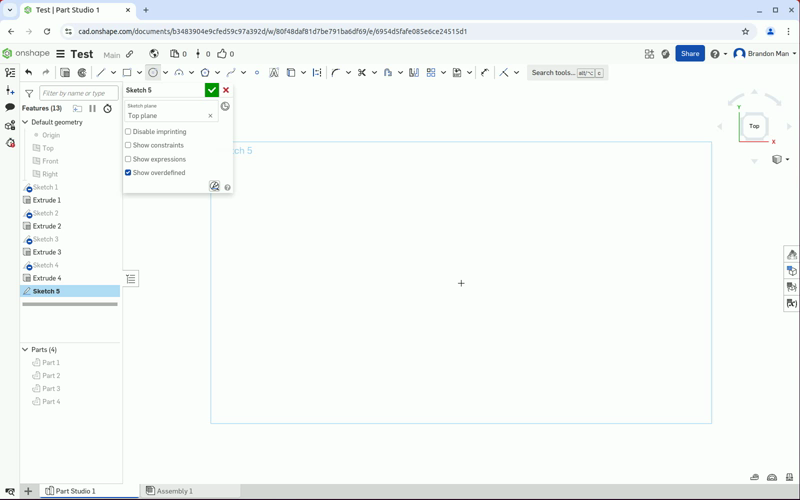
key_up(shift)
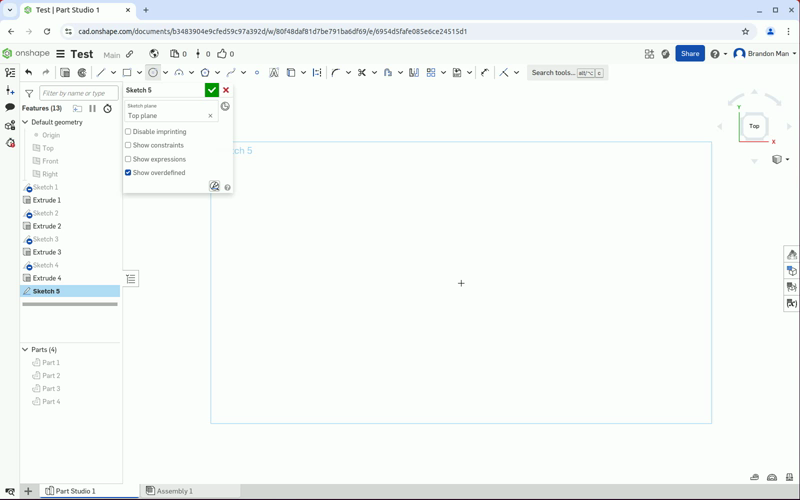
mouse_move(574, 282)
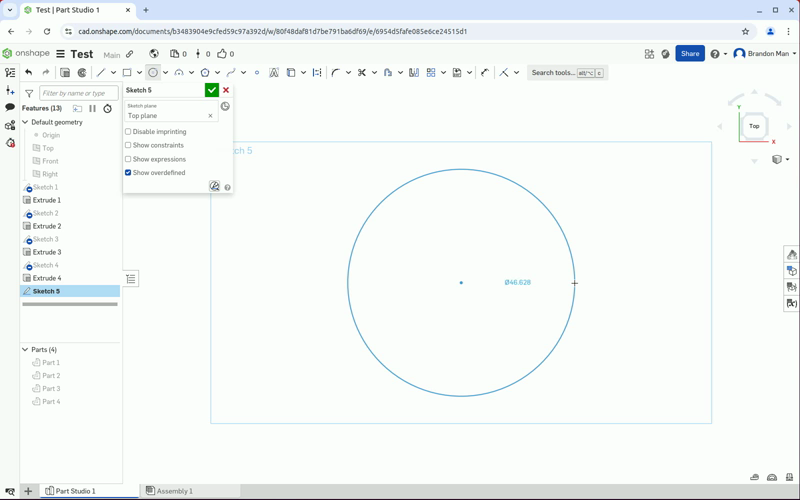
click(574, 282)
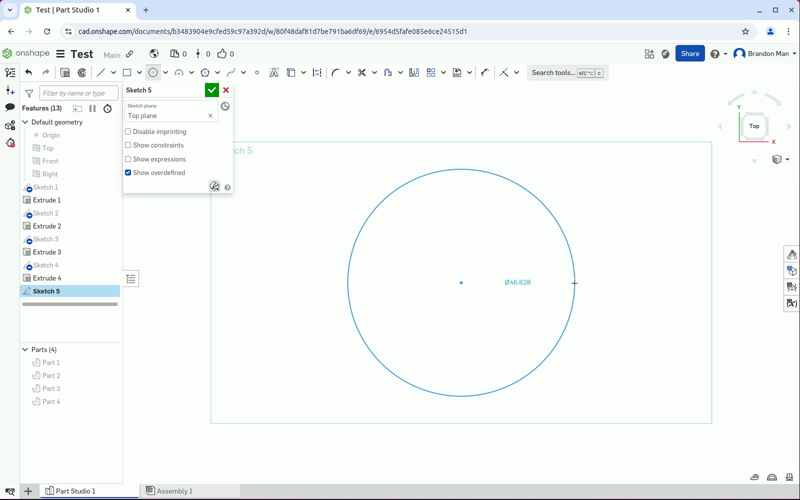
key(esc)
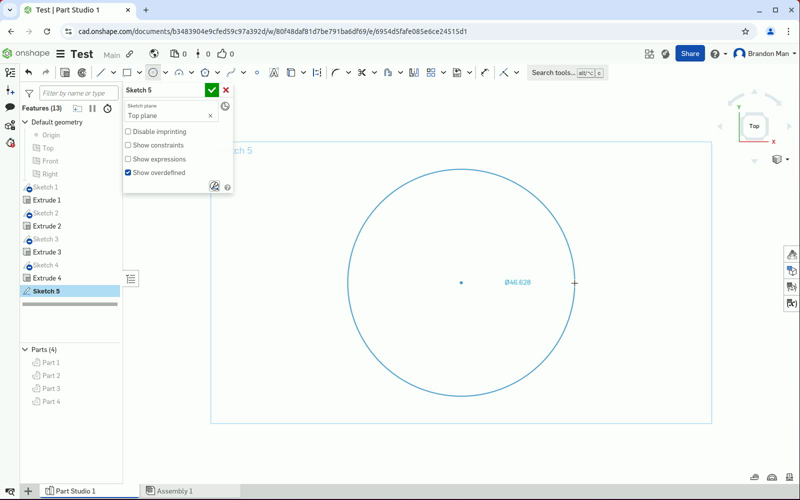
key(c)
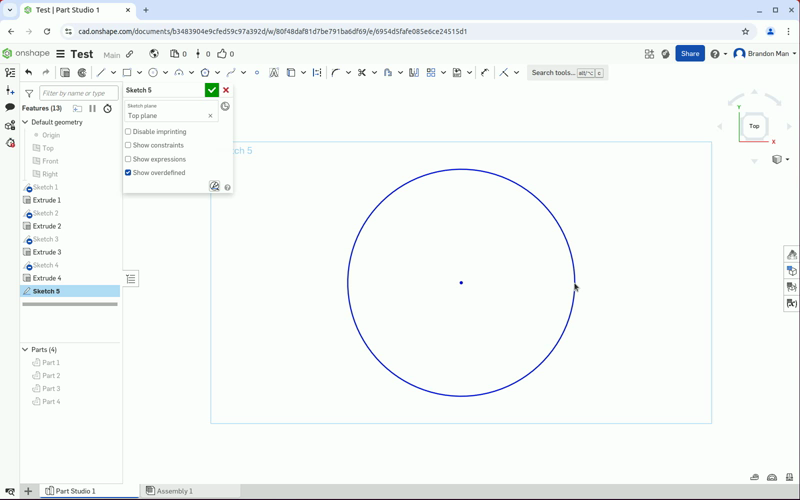
key_down(shift)
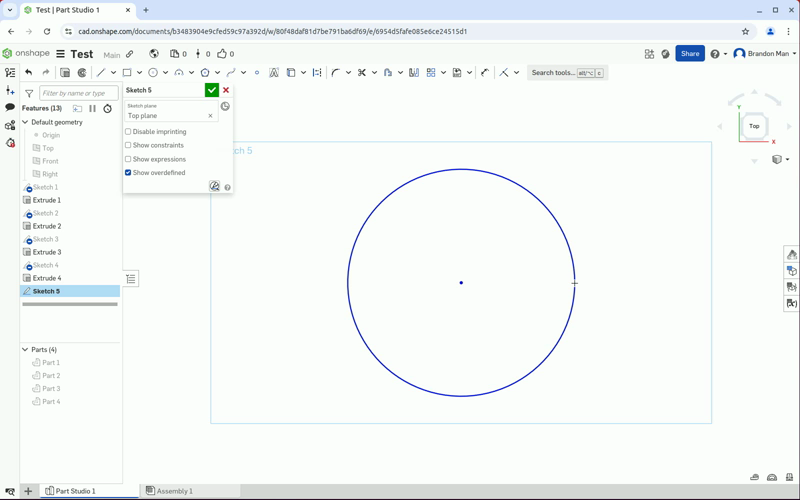
mouse_move(461, 282)
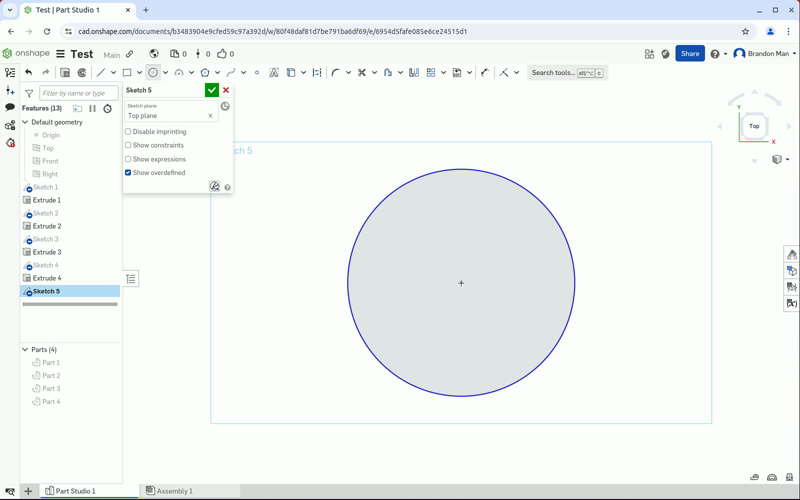
click(461, 282)
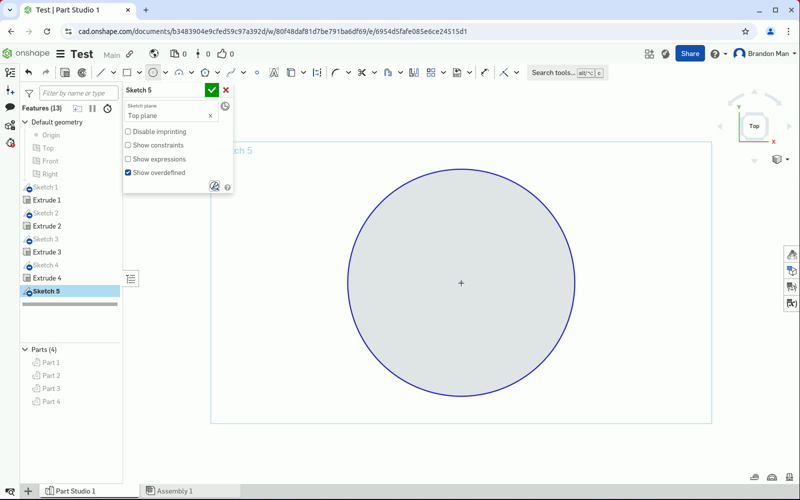
key_up(shift)
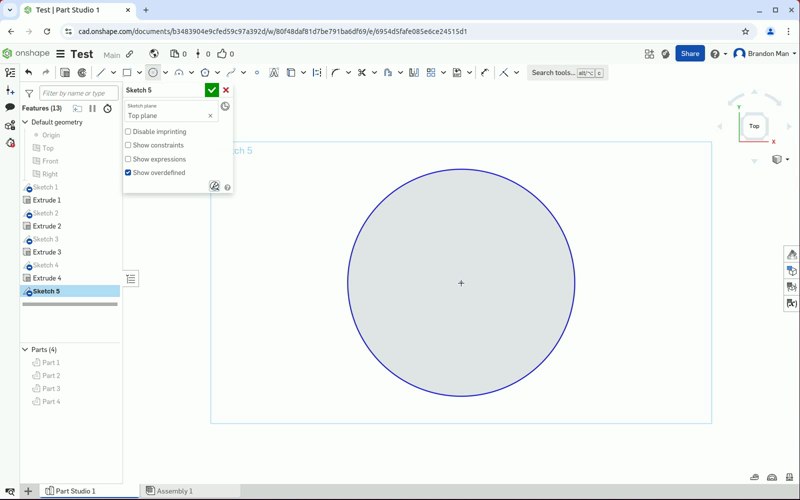
mouse_move(529, 282)
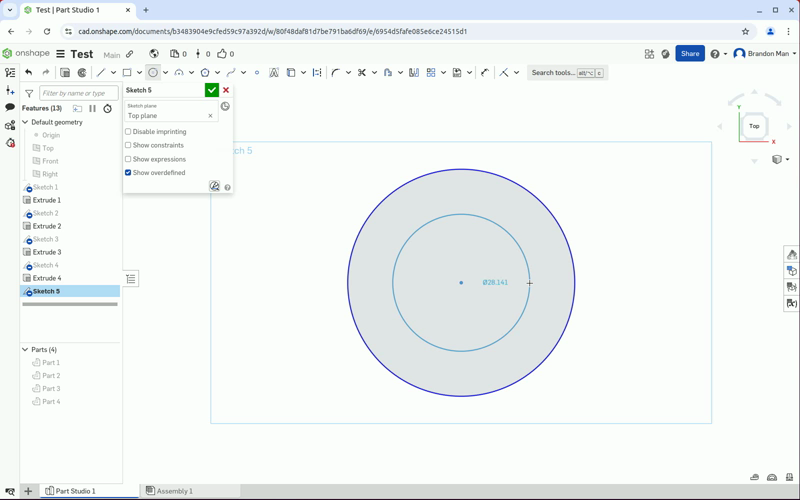
click(529, 282)
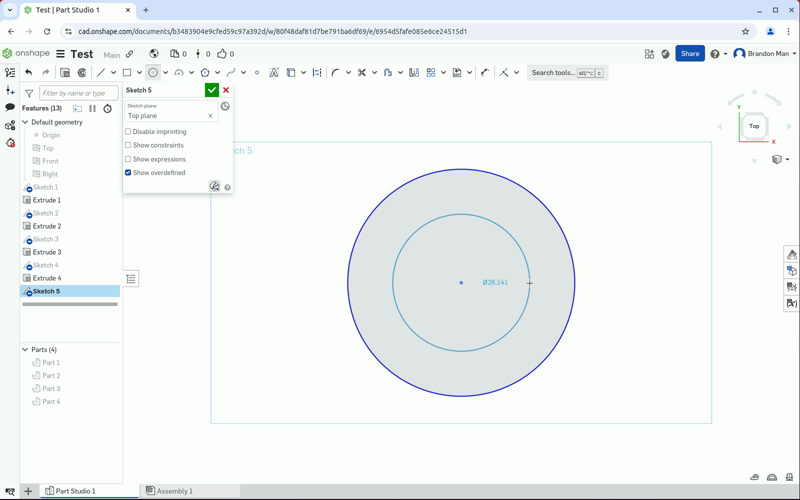
key(esc)
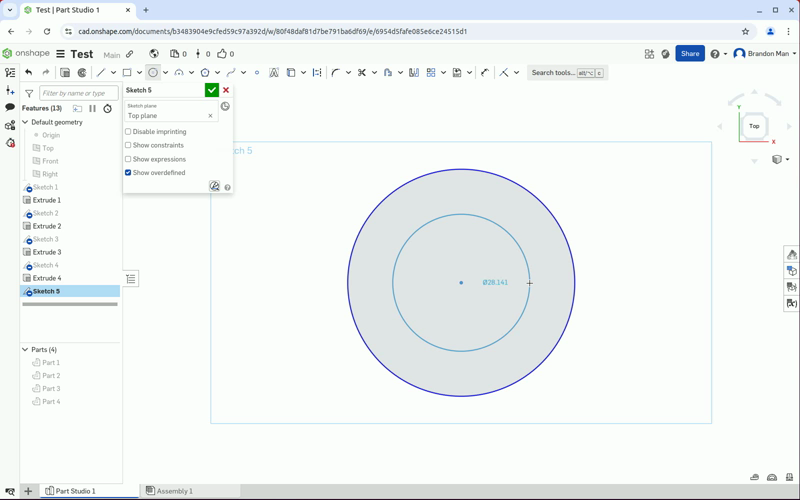
mouse_move(528, 225)
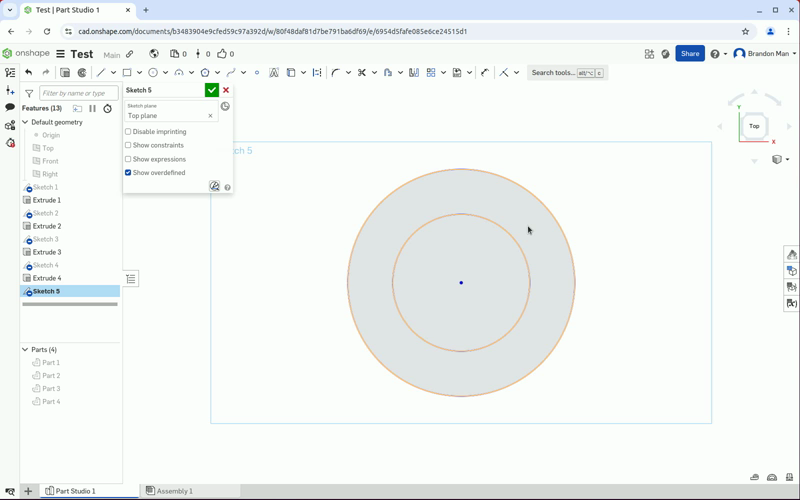
click(528, 225)
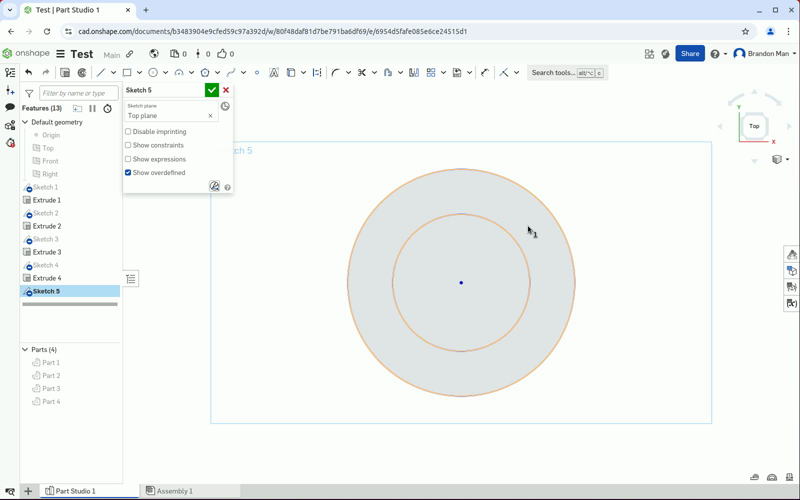
mouse_move(73, 352)
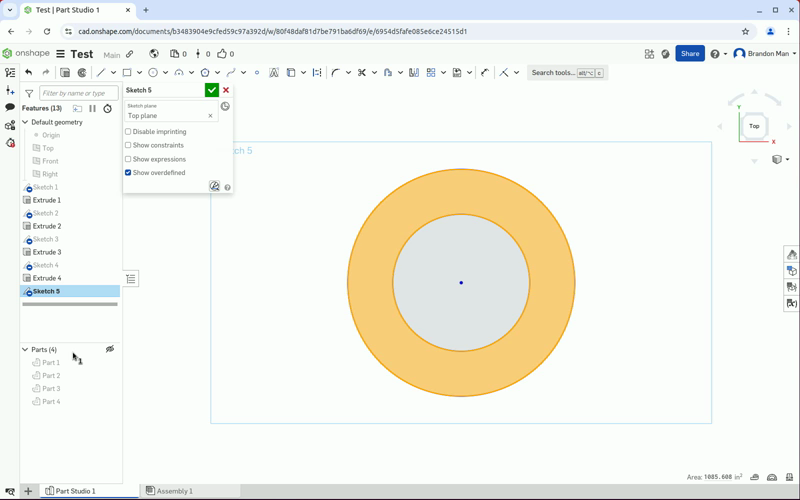
key(shift+y)
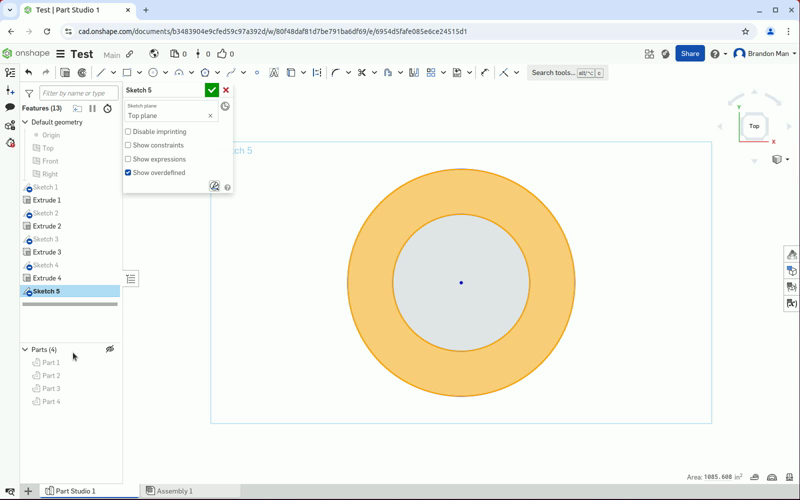
key(shift+e)
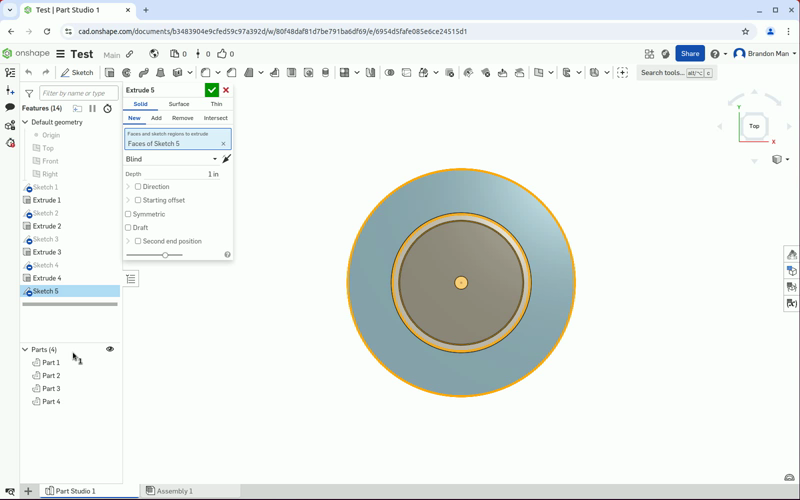
mouse_move(143, 106)
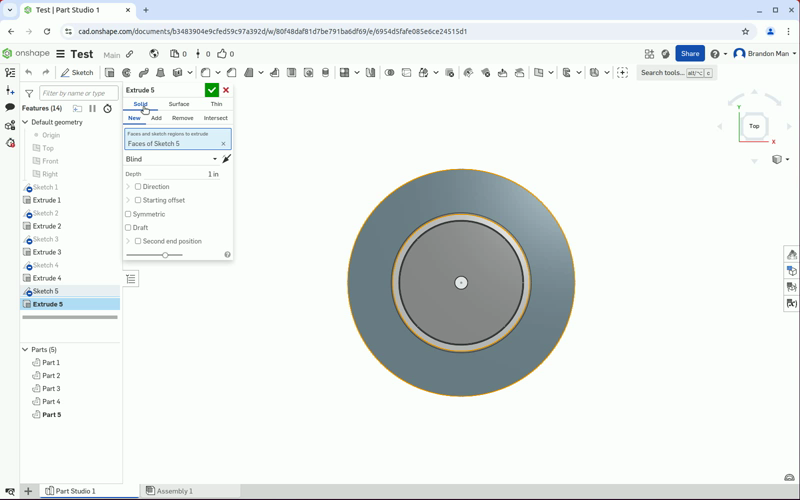
click(143, 106)
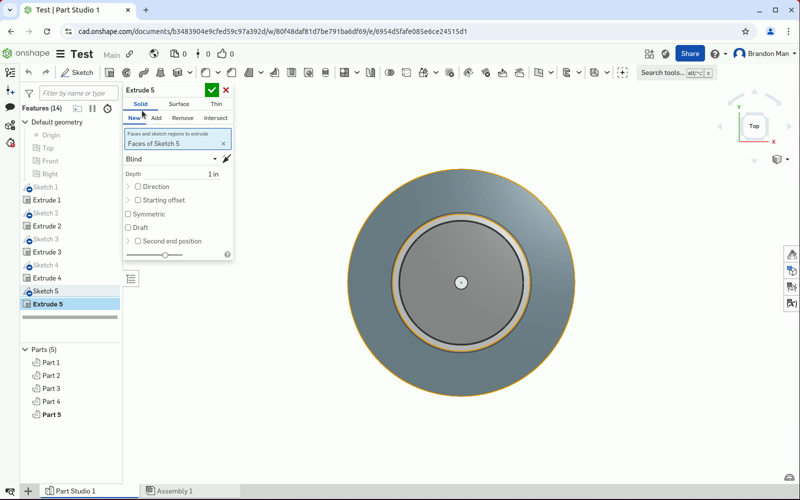
mouse_move(137, 120)
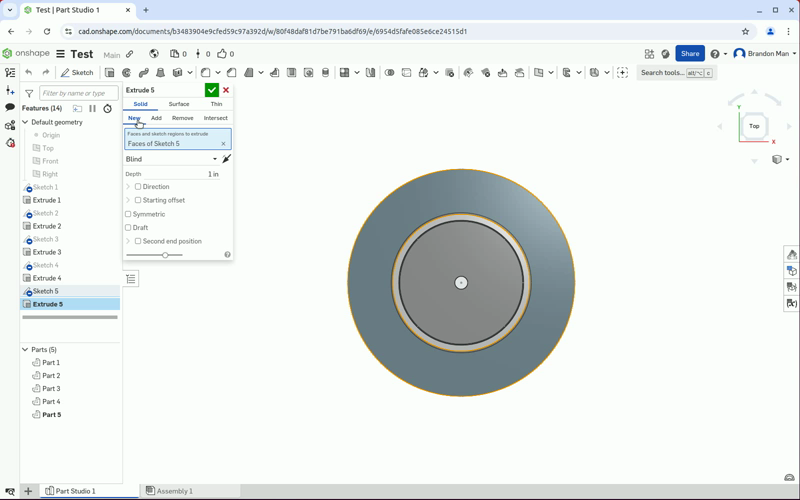
click(137, 120)
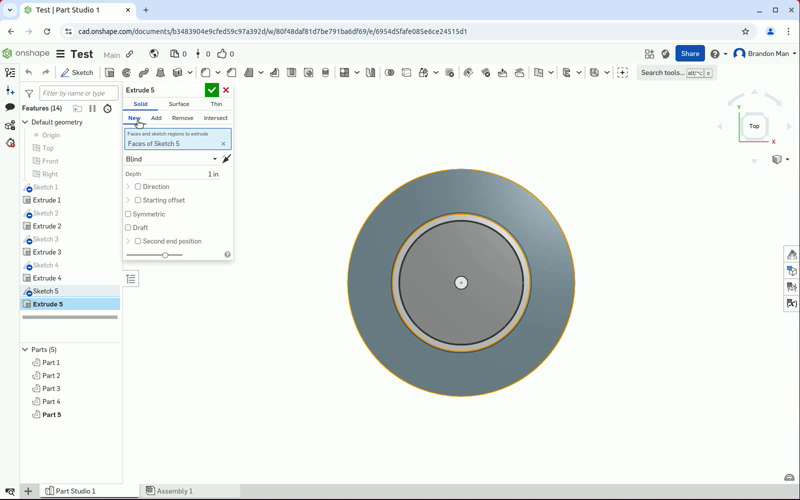
key(tab, 4)
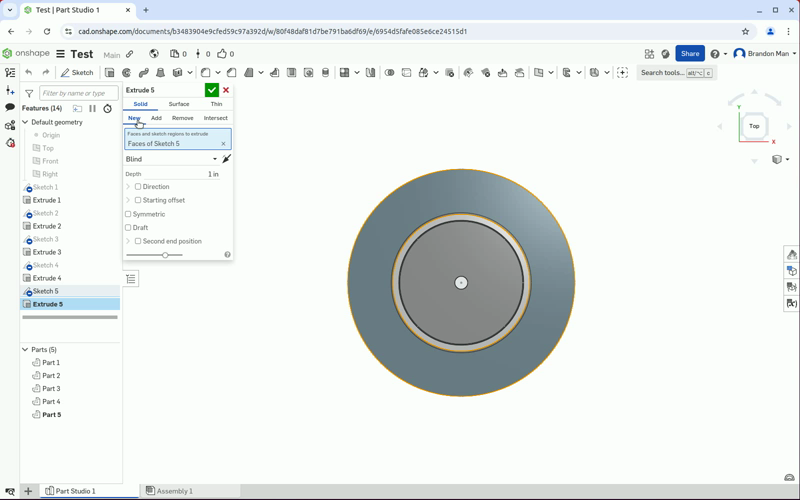
text(1.685)
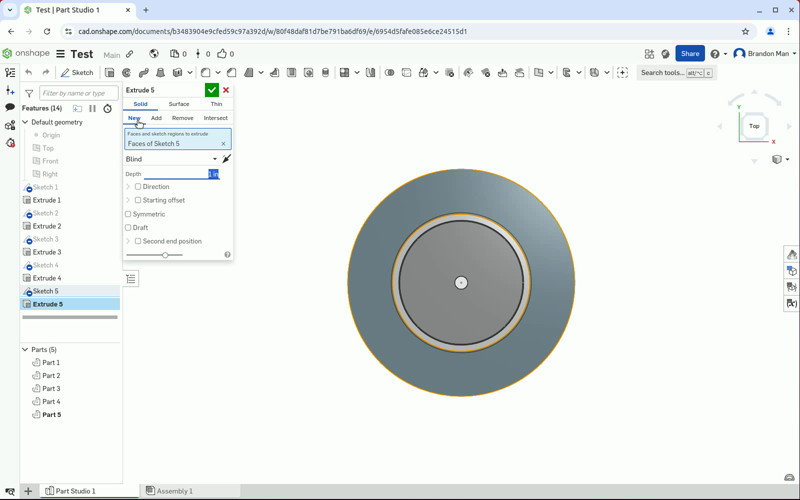
key(enter)
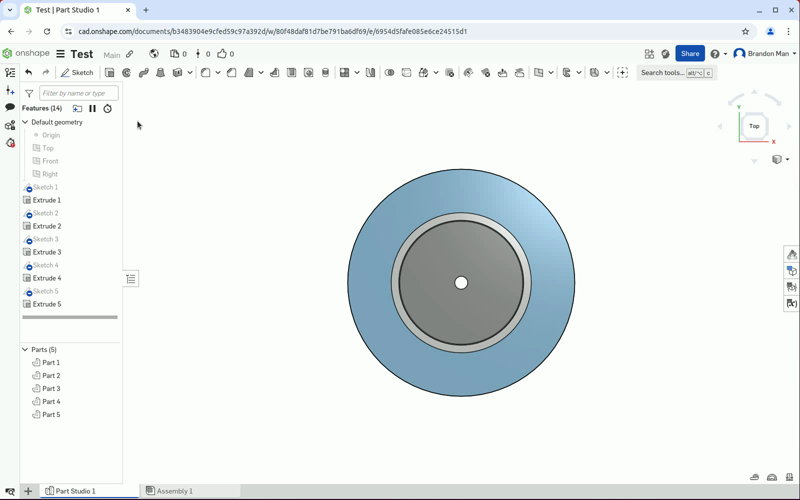
key(shift+h)
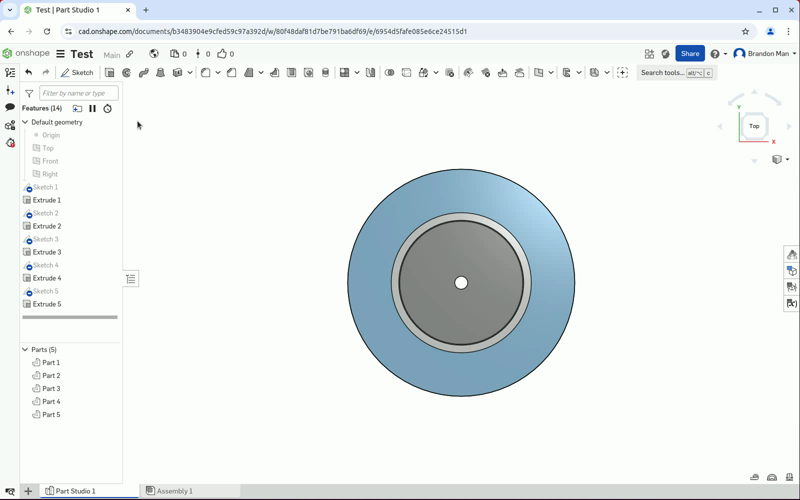
key(shift+h)
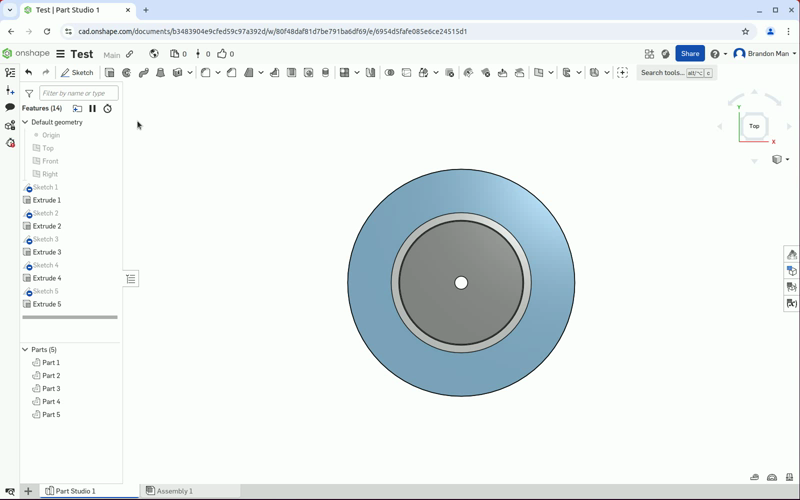
key(shift+7)
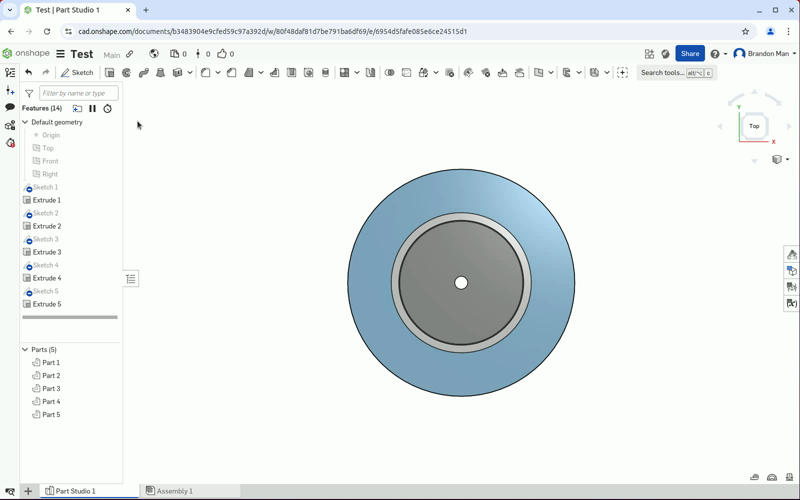
key(up, 3)
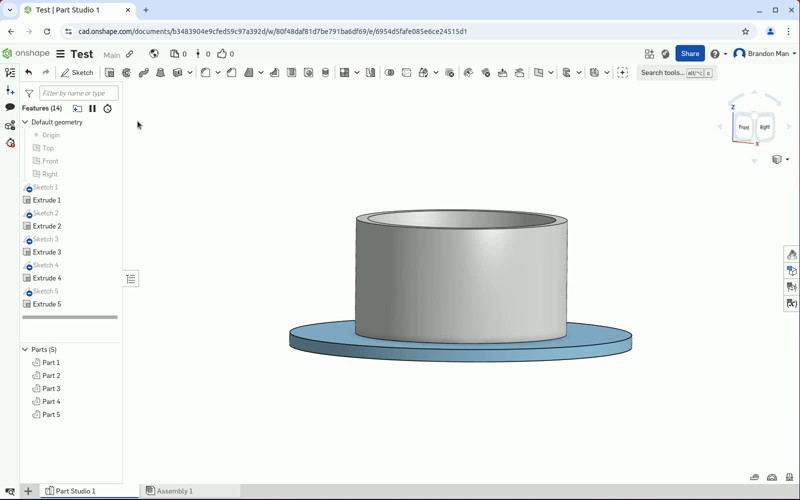
key(left, 3)
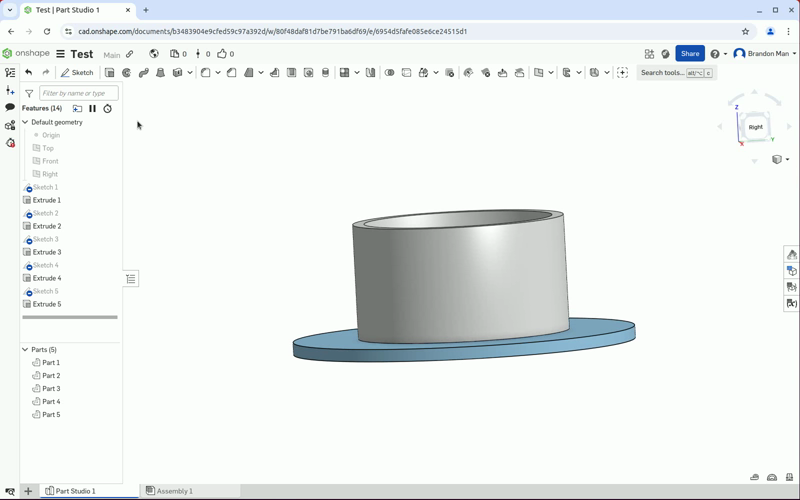
key(right, 3)
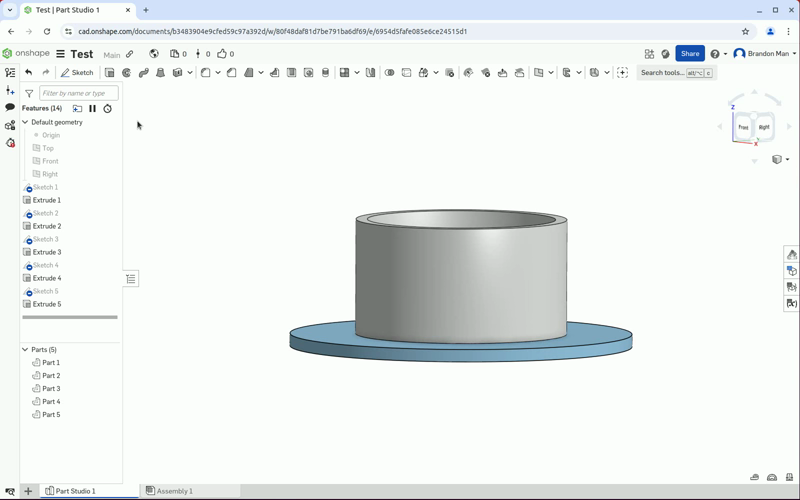
key(down, 3)
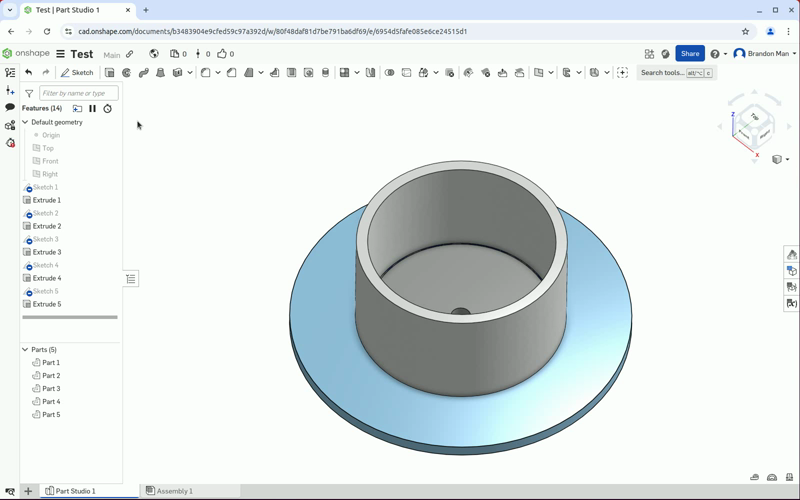
mouse_move(73, 189)
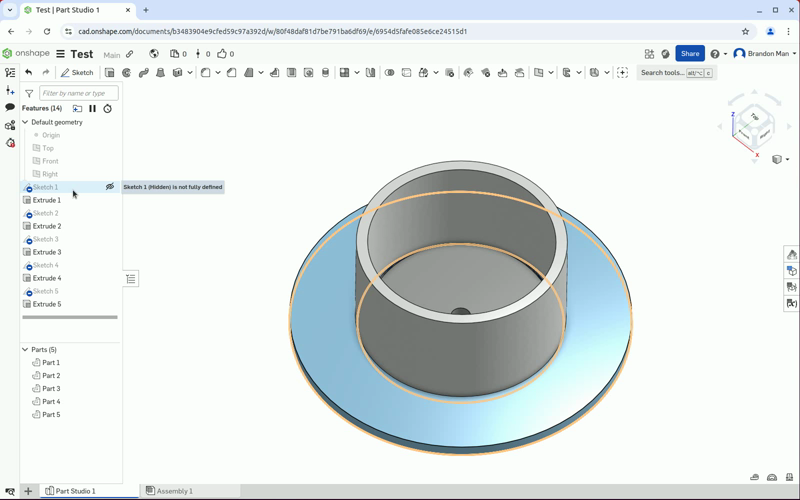
click(73, 189)